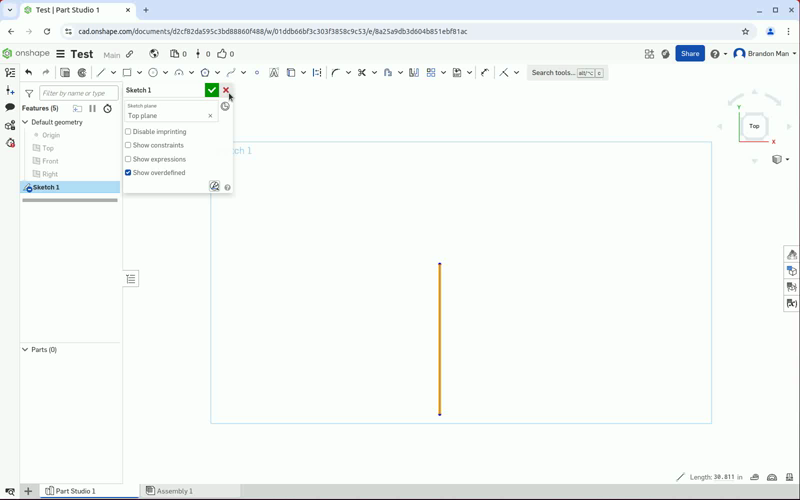
key(shift+h)
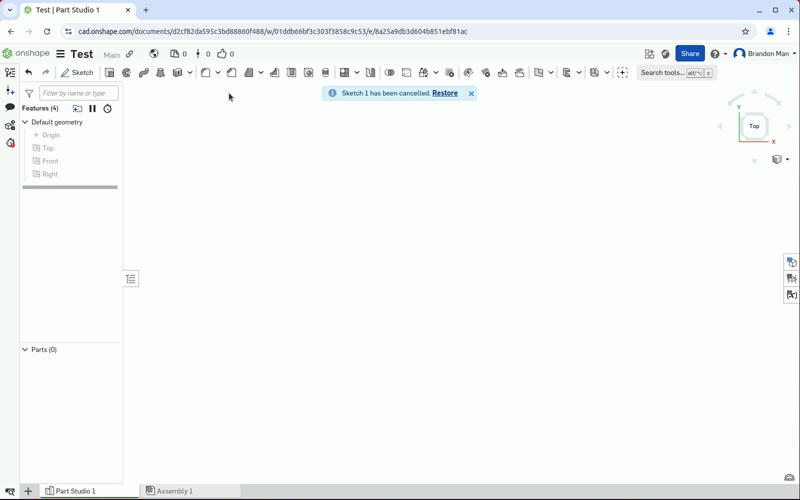
mouse_move(73, 352)
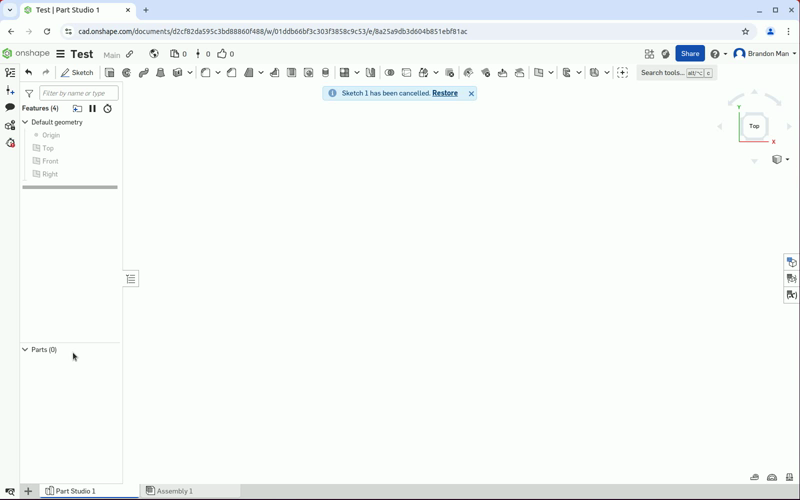
key(y)
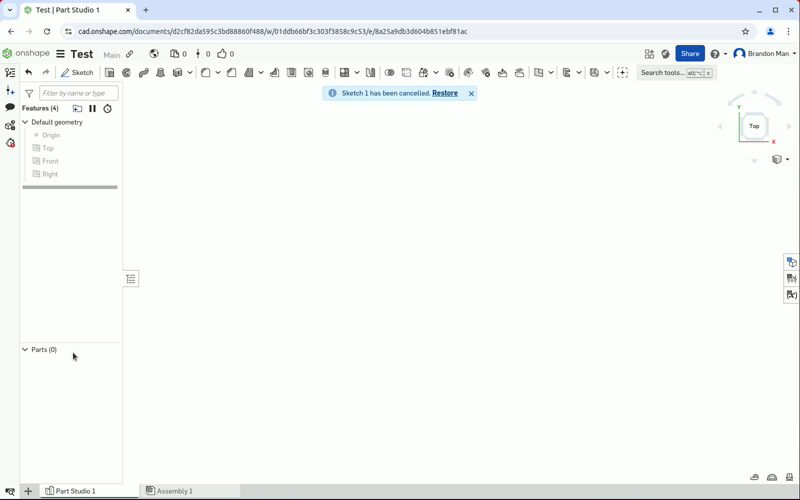
key(shift+p)
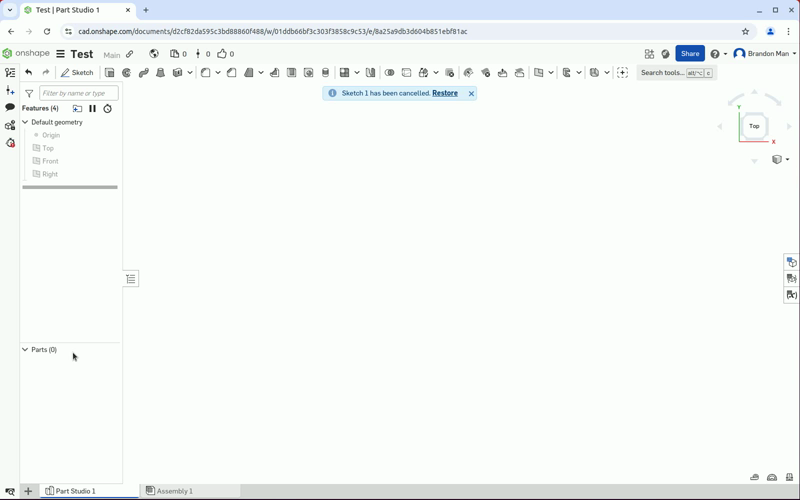
key(space)
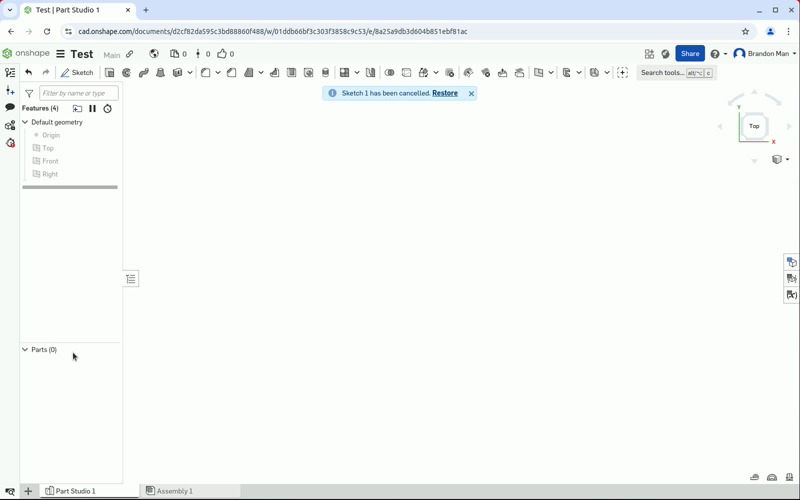
key_down(shift)
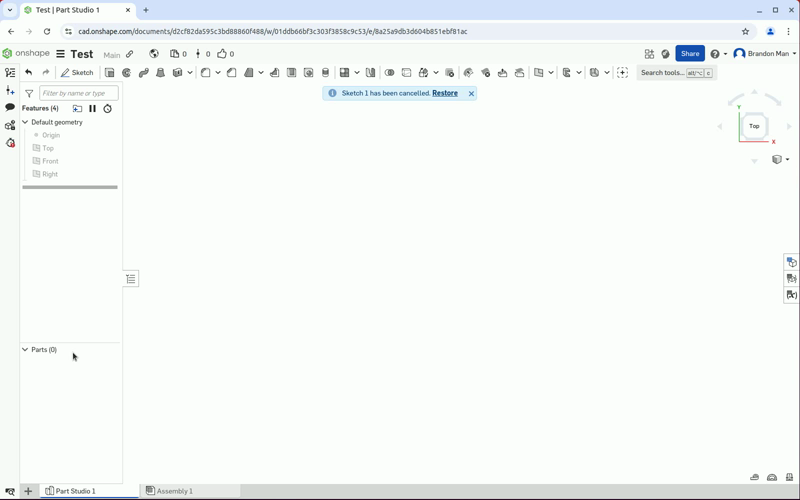
key(up)
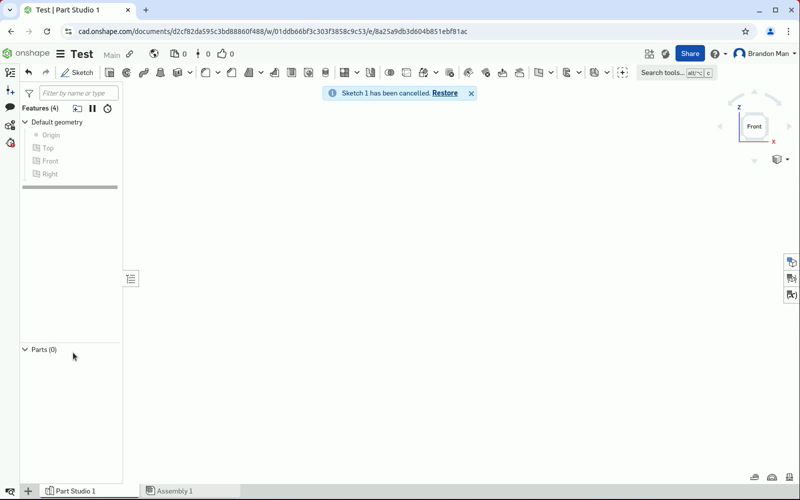
key_up(shift)
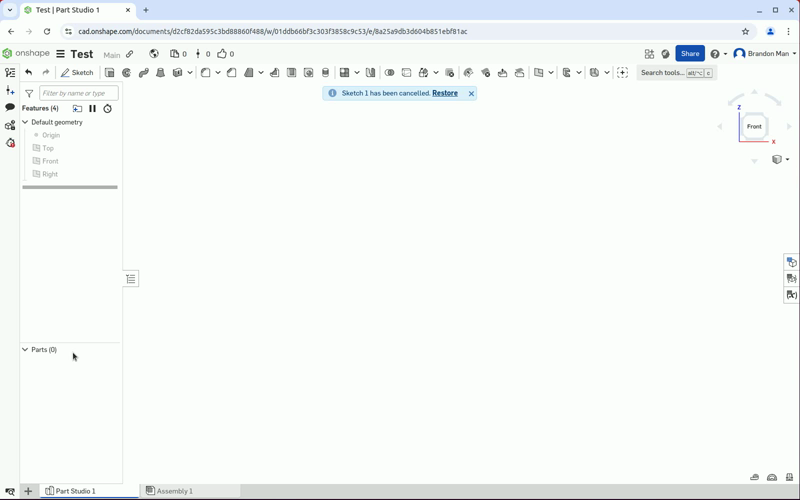
mouse_move(73, 352)
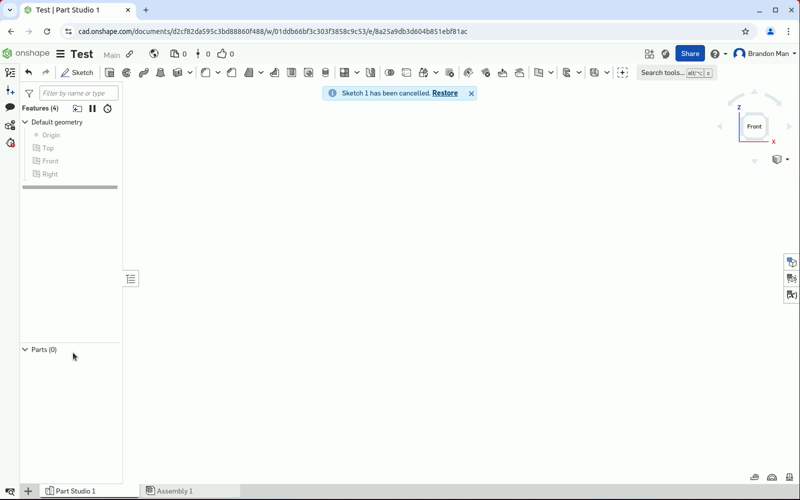
key(shift+y)
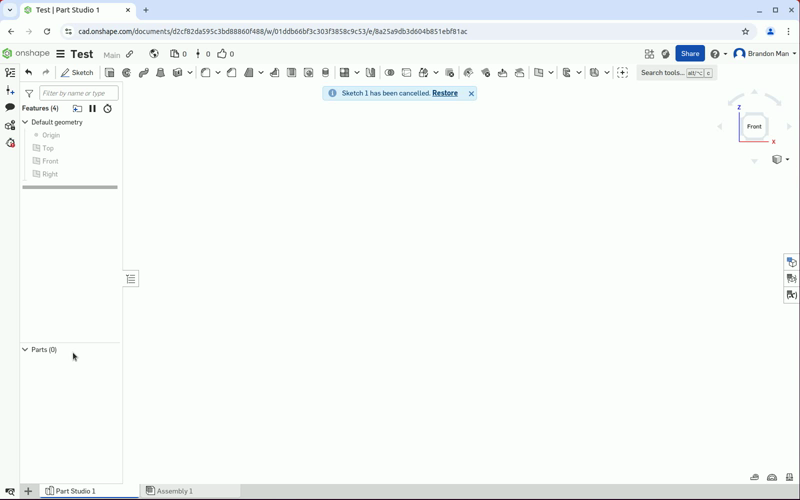
key(shift+s)
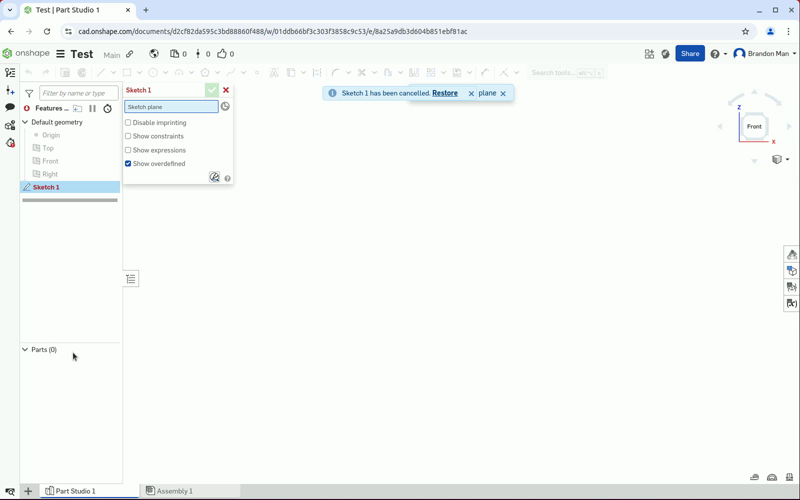
mouse_move(73, 163)
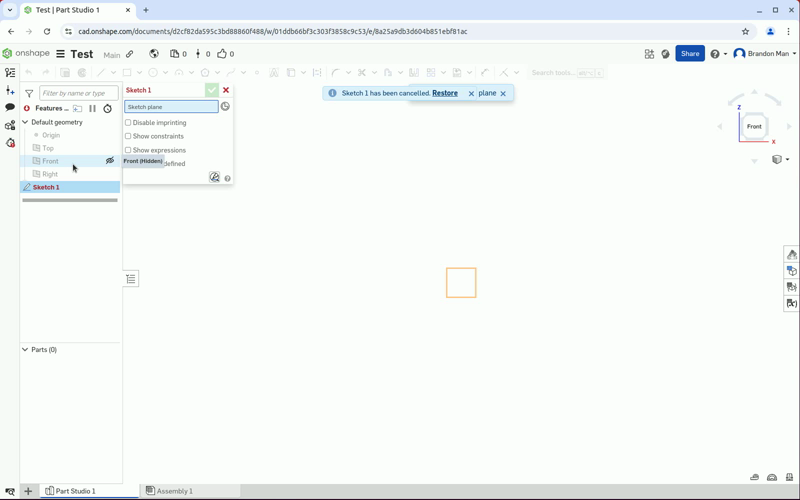
click(73, 163)
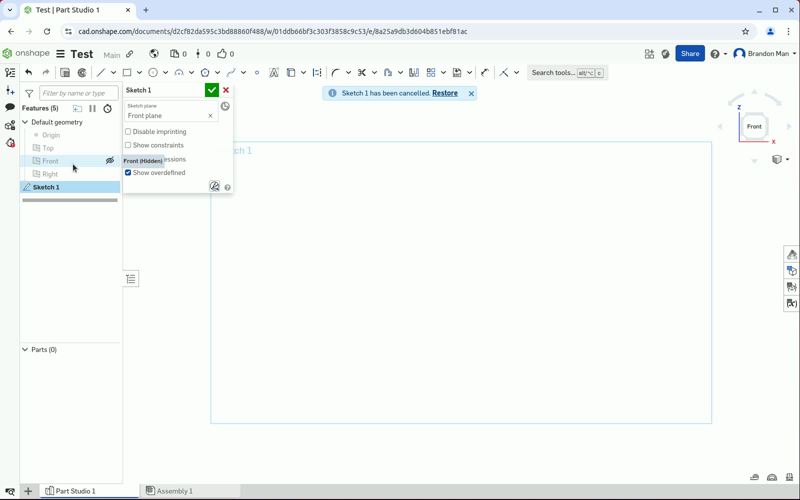
mouse_move(73, 352)
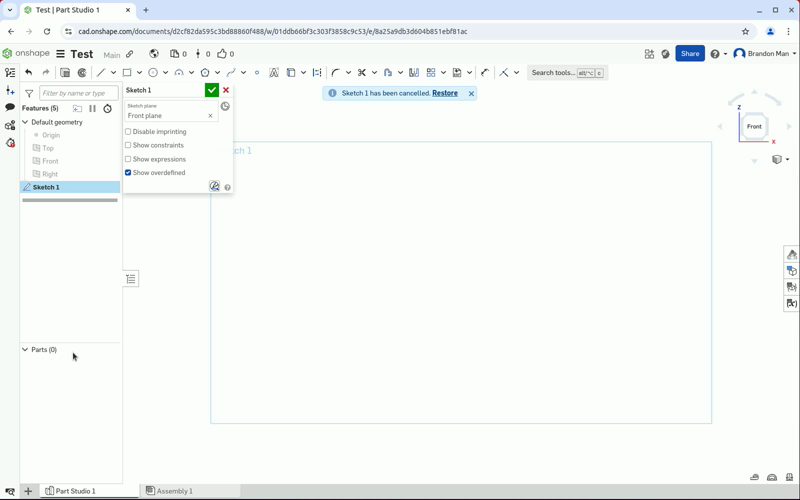
key(y)
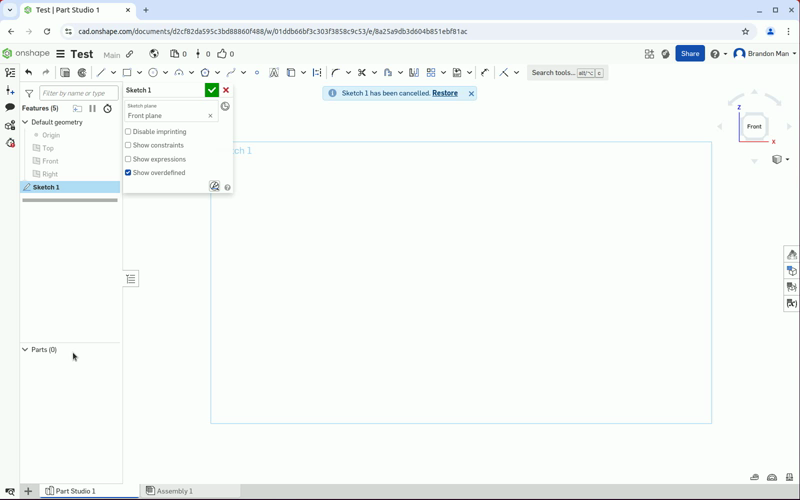
key(c)
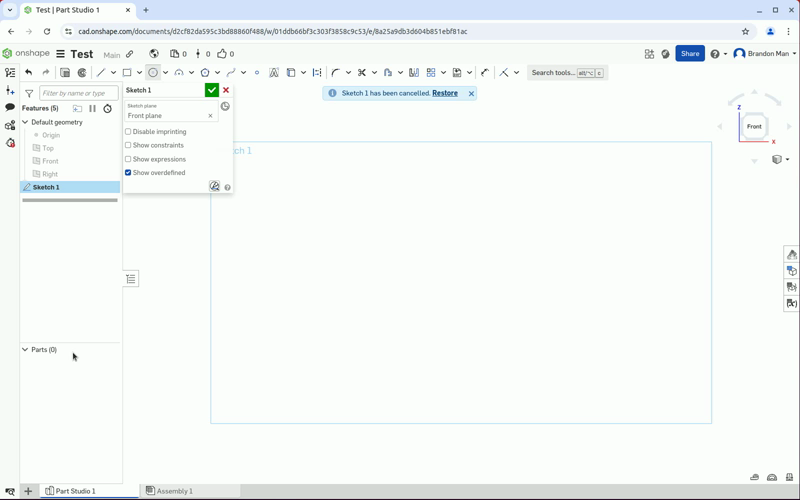
key_down(shift)
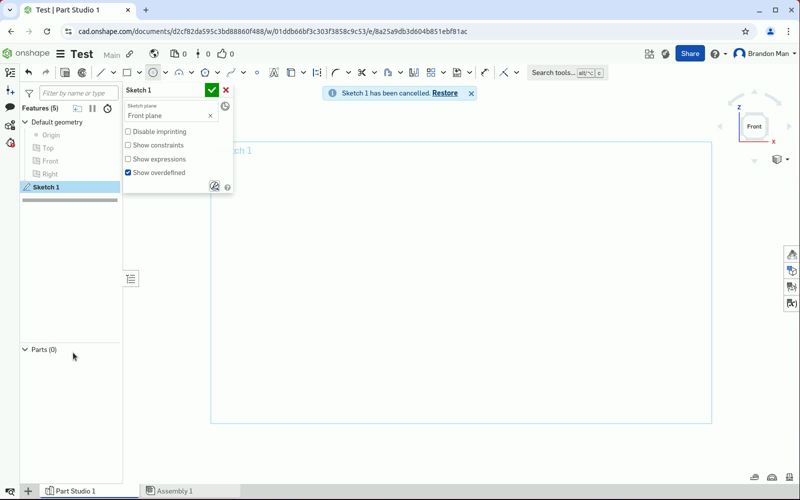
mouse_move(461, 282)
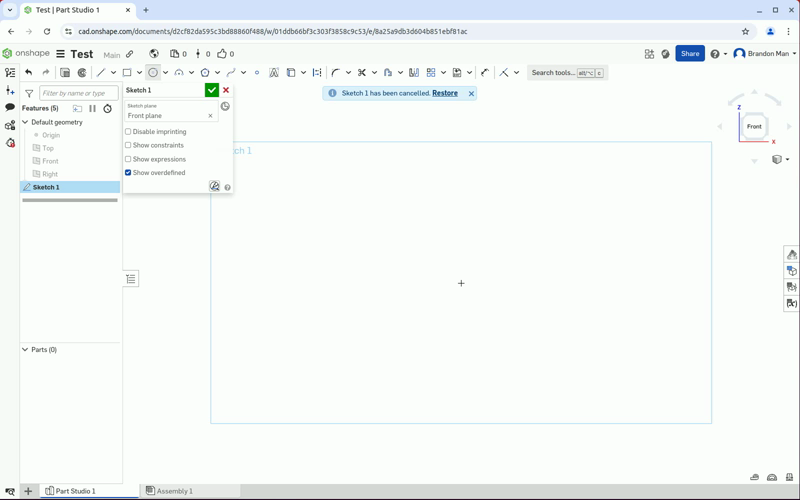
click(461, 282)
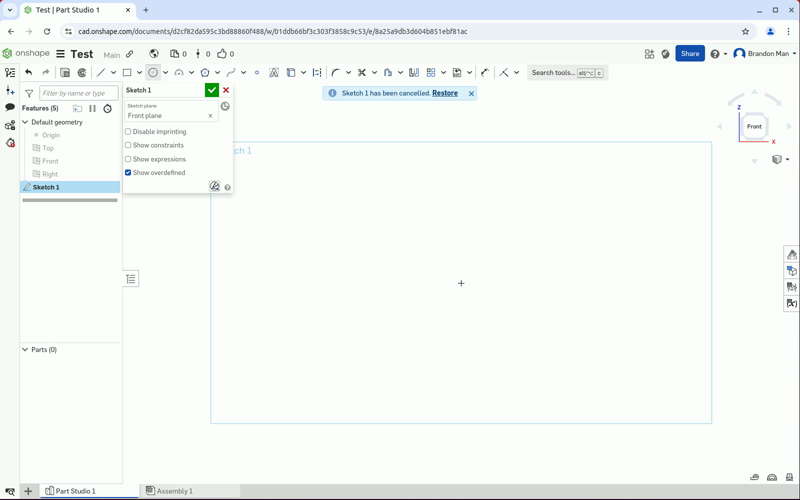
key_up(shift)
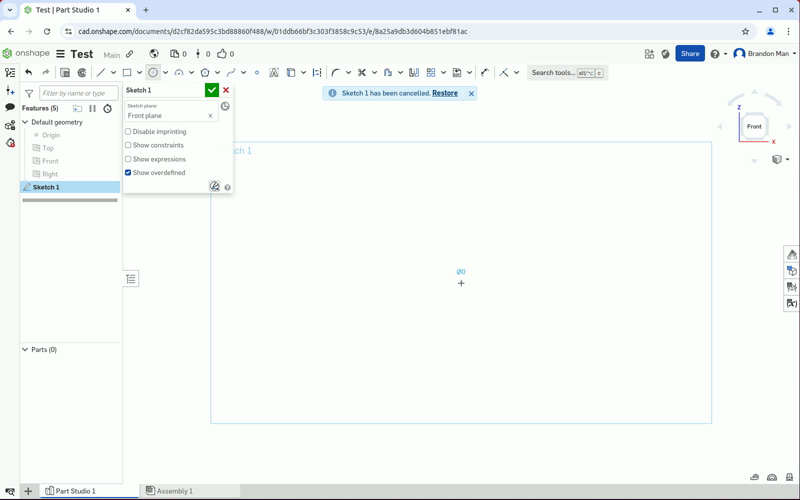
mouse_move(574, 282)
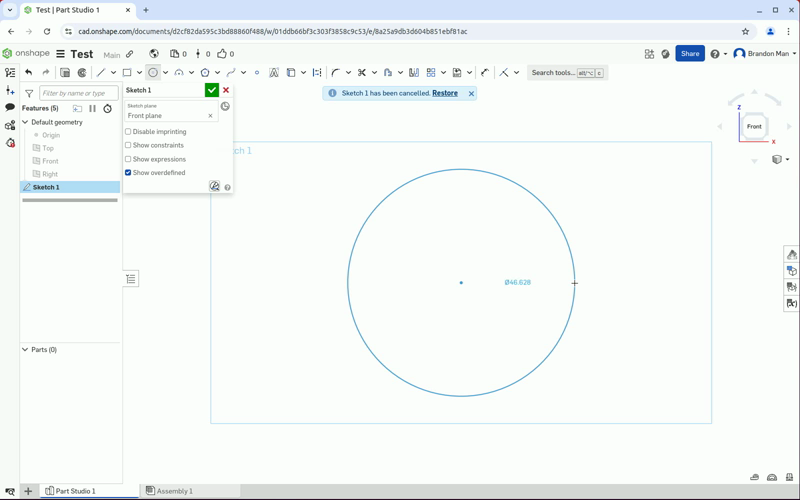
click(574, 282)
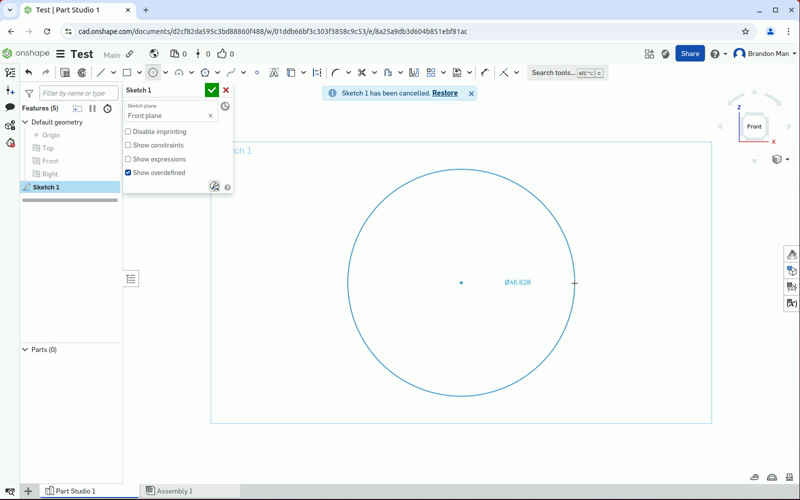
key(esc)
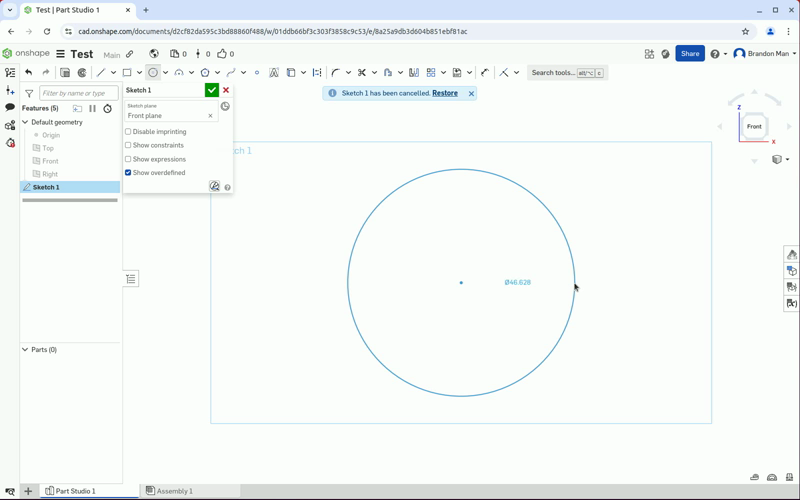
mouse_move(436, 202)
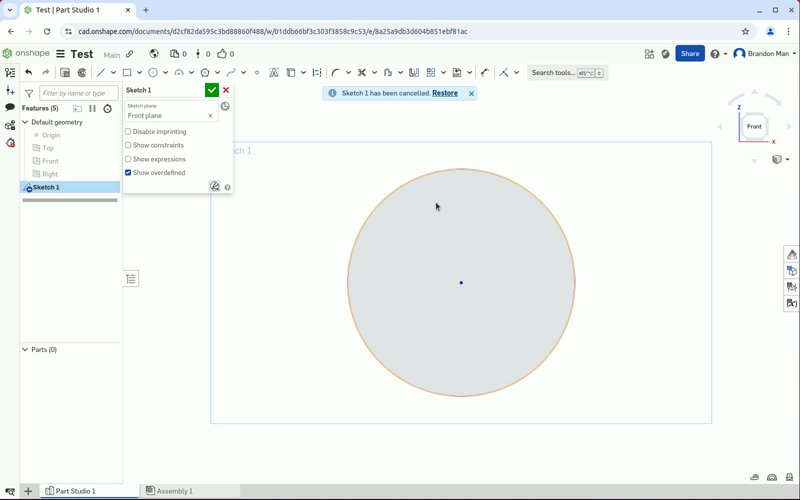
click(436, 202)
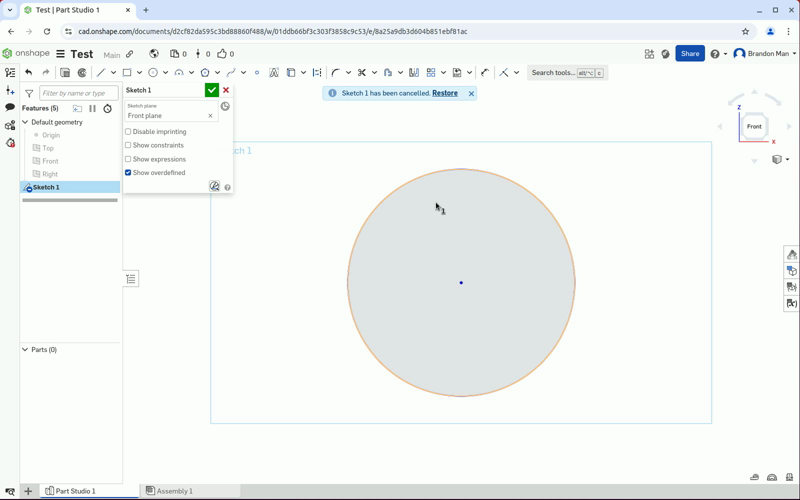
mouse_move(73, 352)
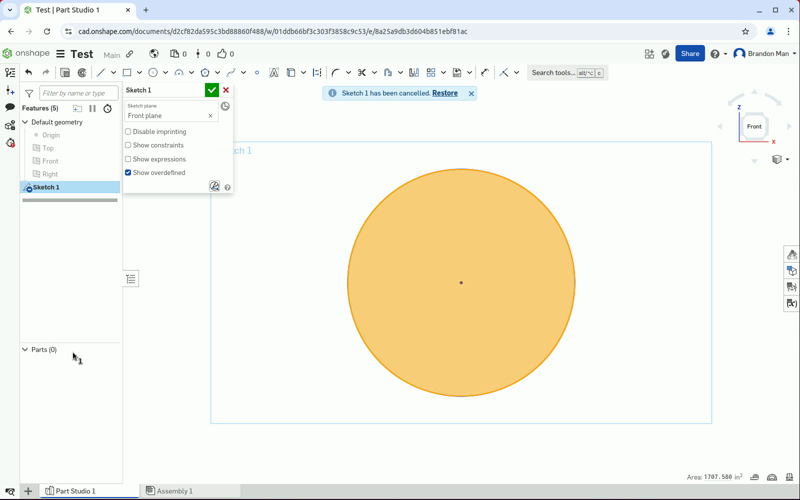
key(shift+y)
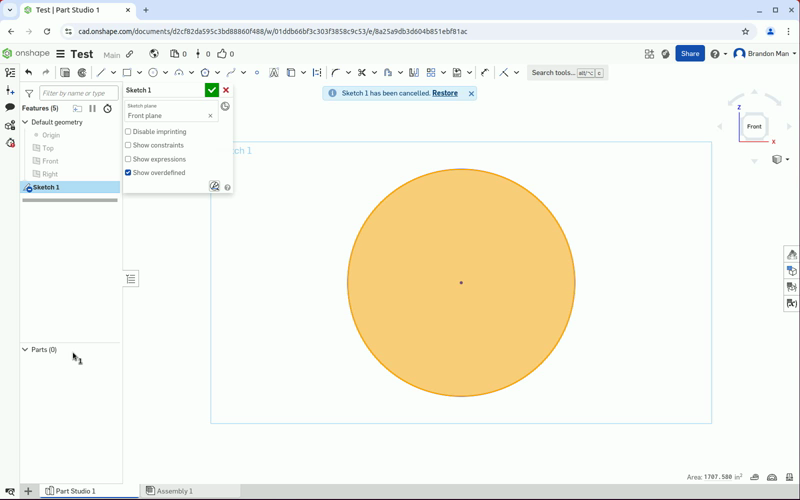
key(shift+e)
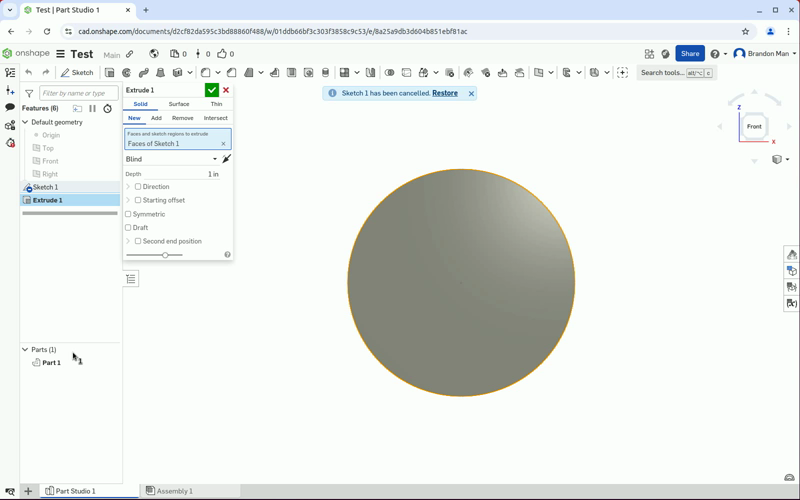
mouse_move(143, 106)
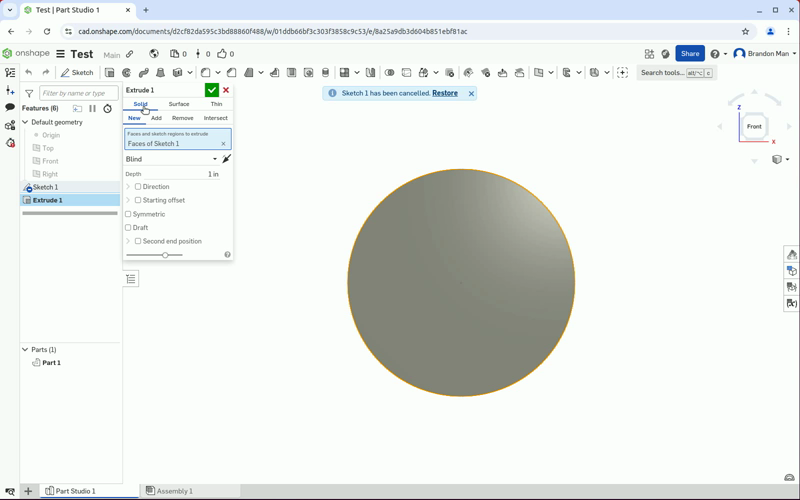
click(143, 106)
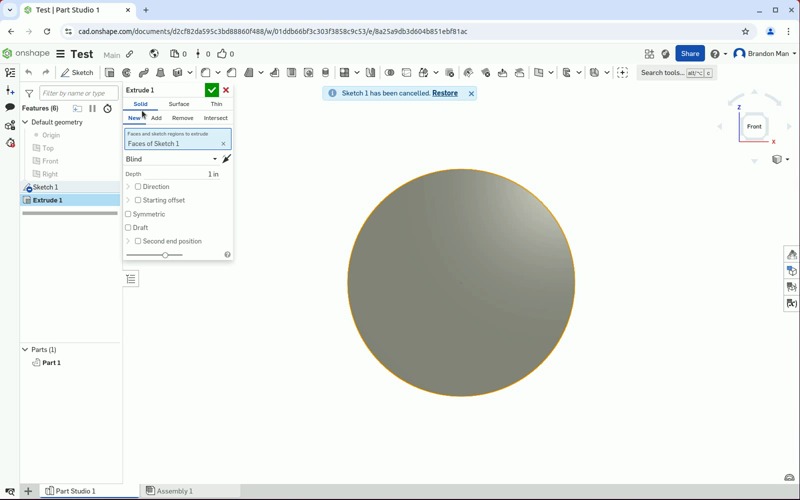
mouse_move(137, 120)
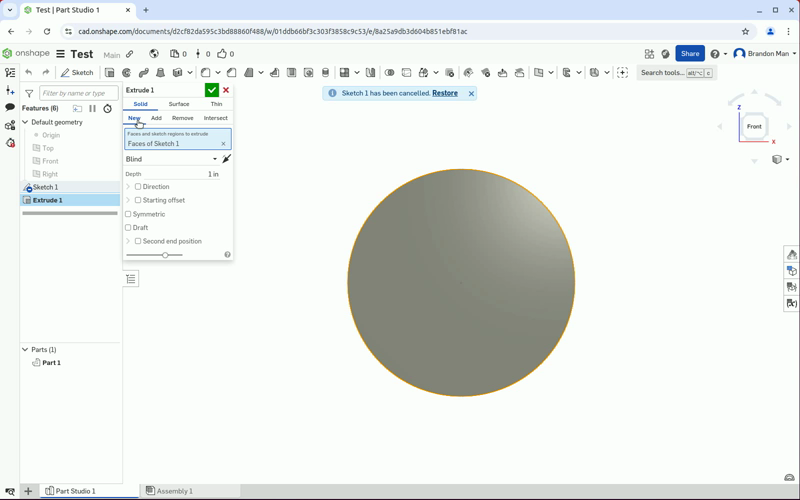
click(137, 120)
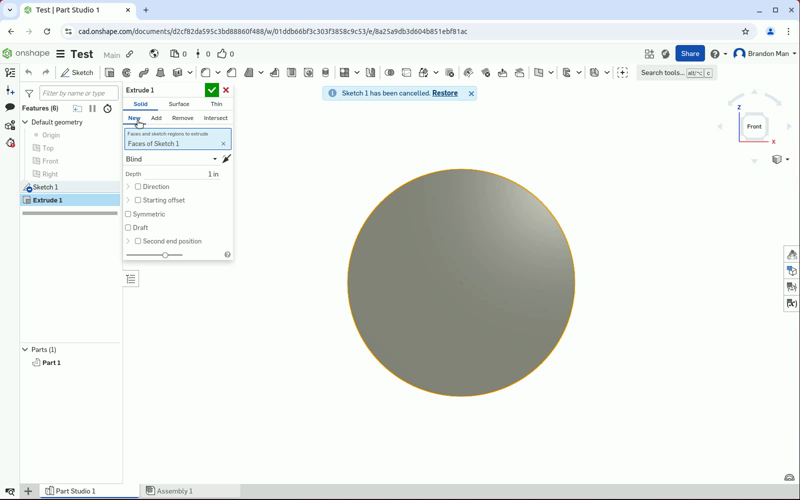
key(tab, 4)
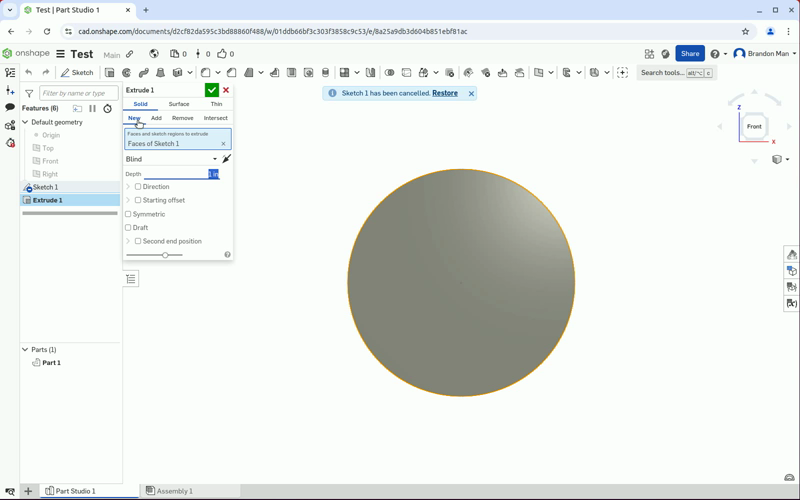
text(-8.906)
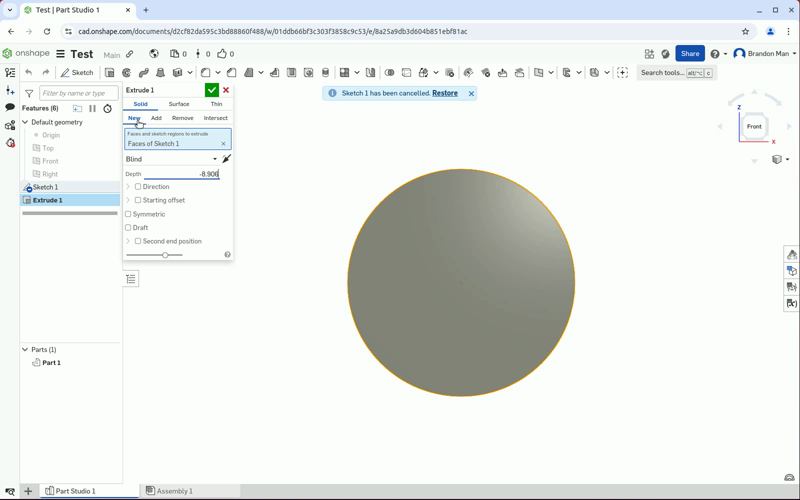
key(enter)
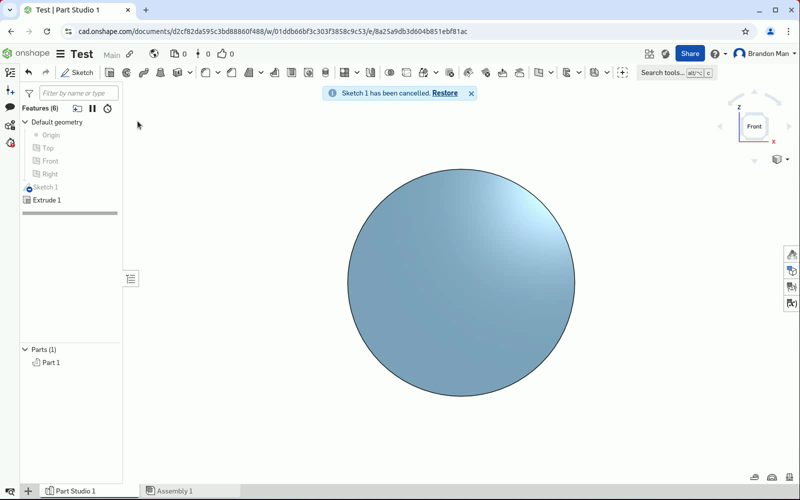
key(shift+h)
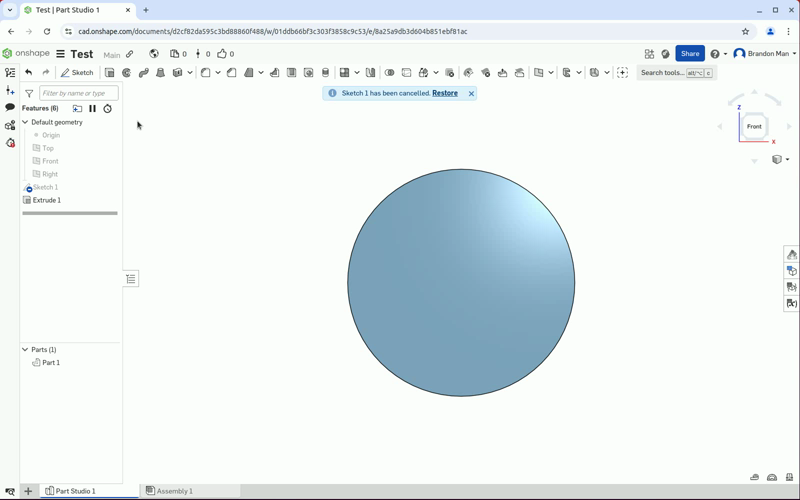
key(shift+h)
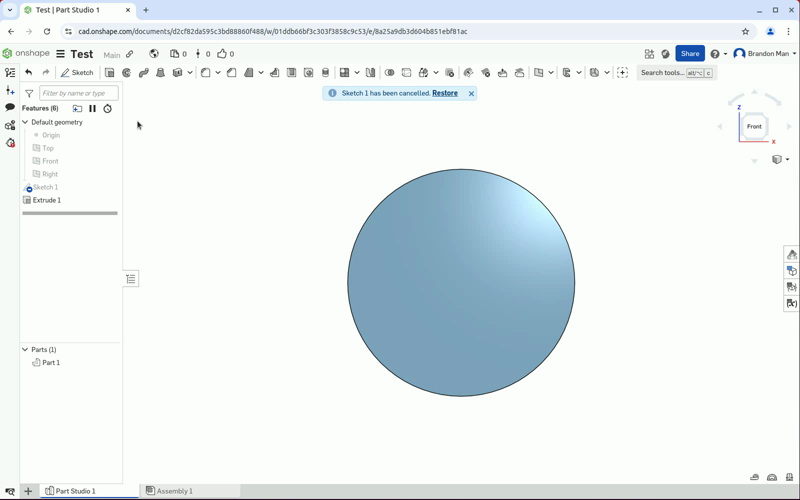
mouse_move(73, 189)
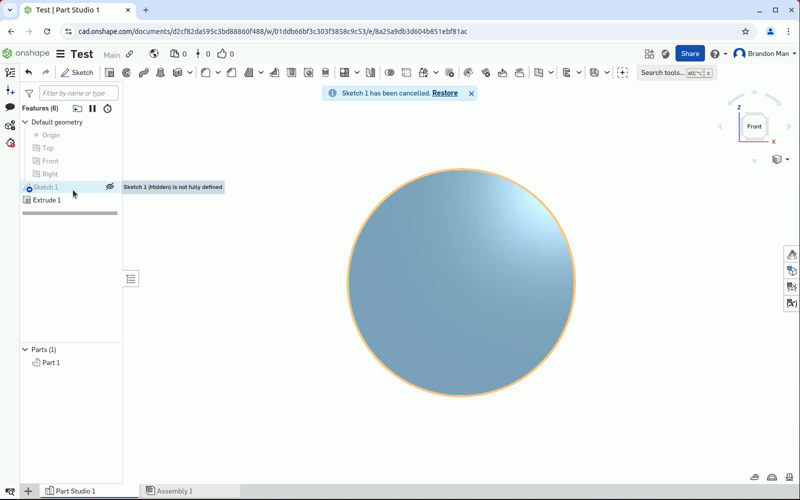
click(73, 189)
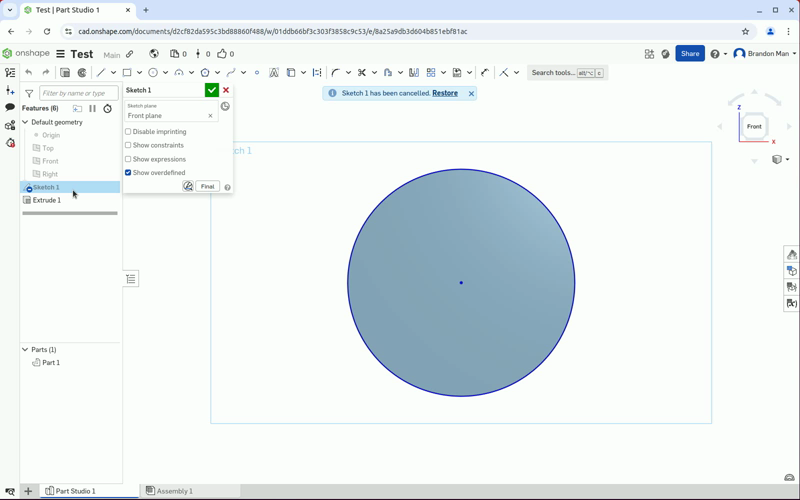
mouse_move(229, 92)
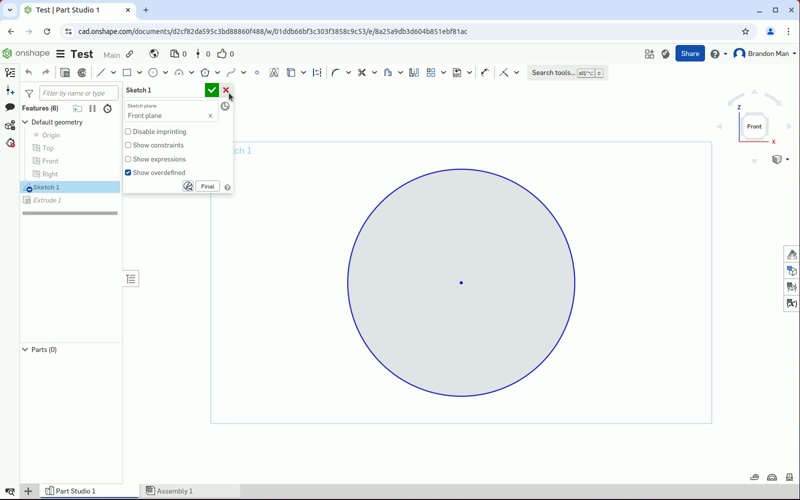
click(229, 92)
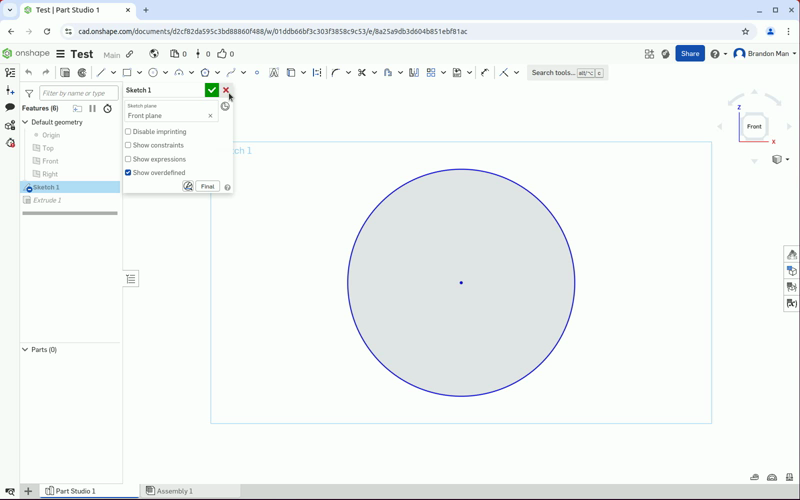
key(shift+s)
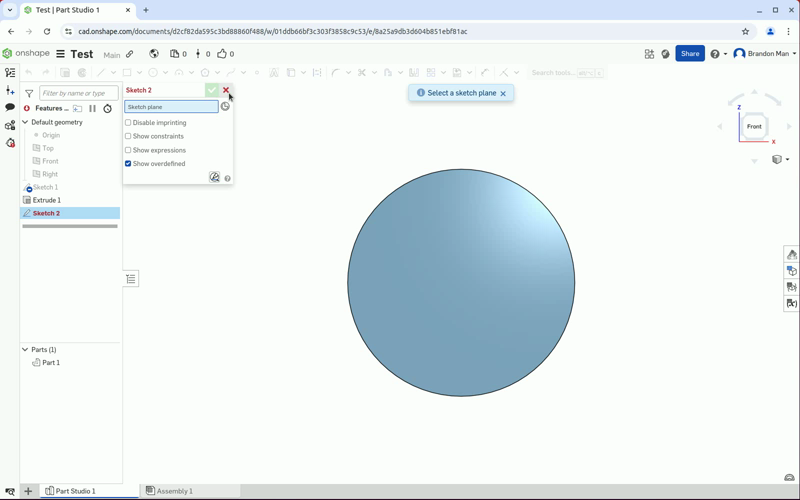
mouse_move(73, 163)
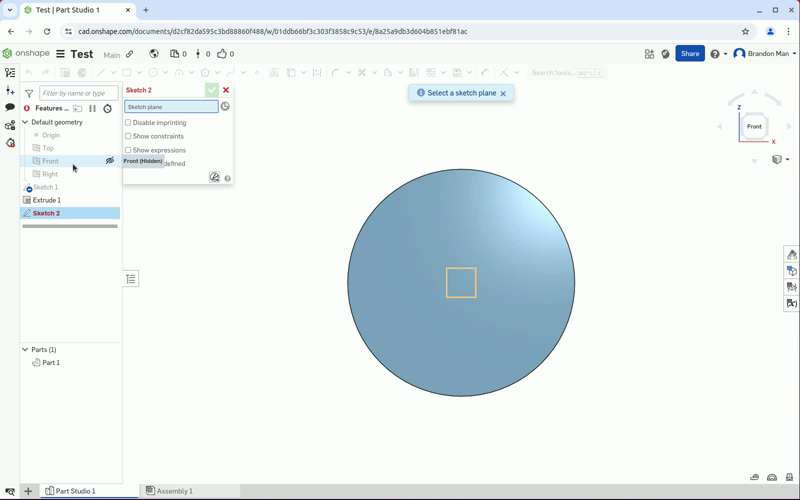
click(73, 163)
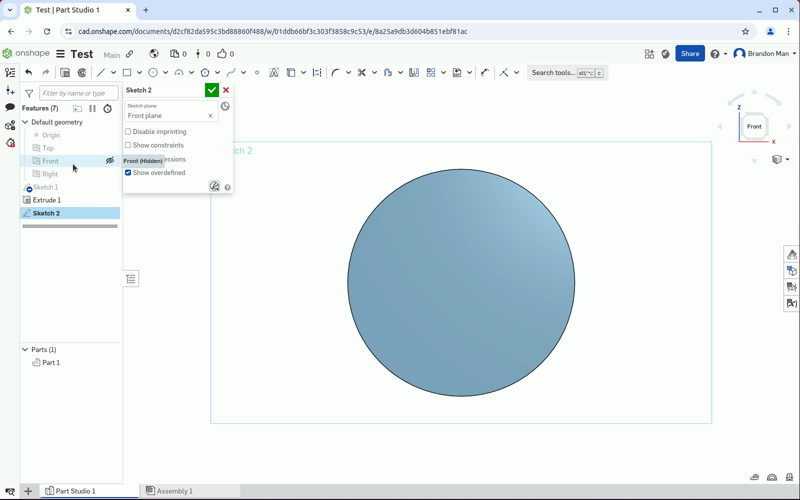
mouse_move(73, 352)
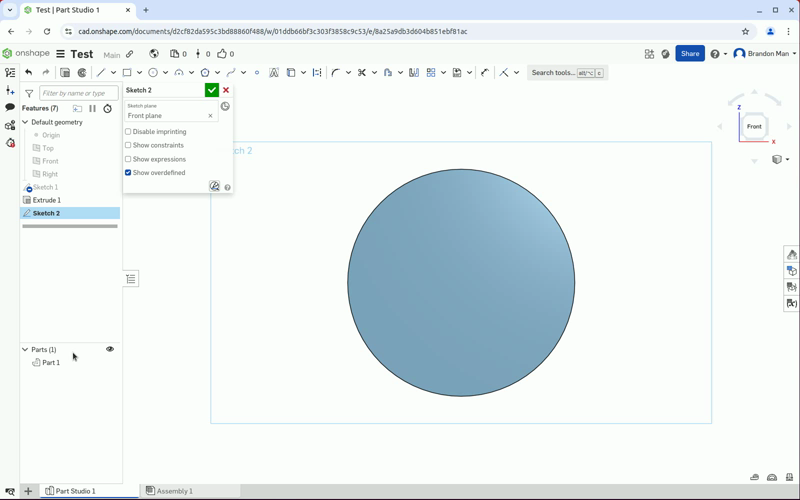
key(y)
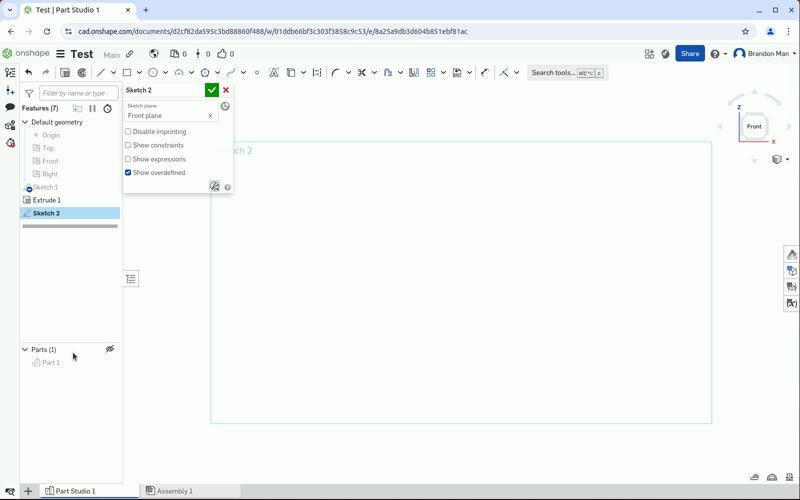
key(c)
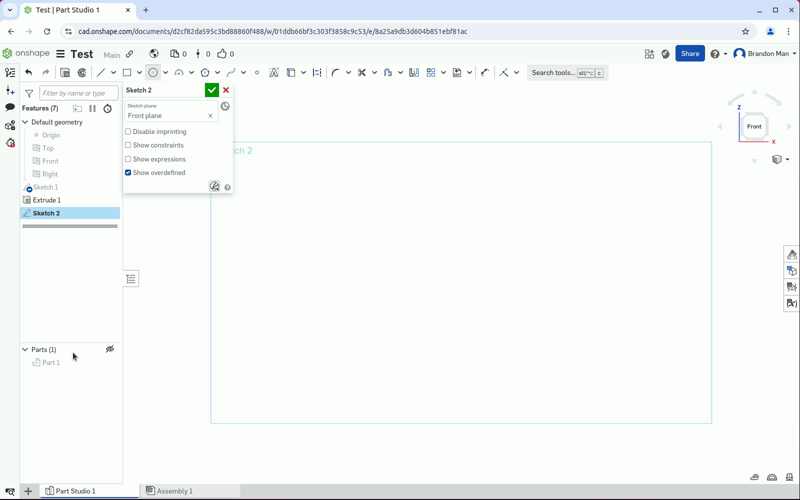
key_down(shift)
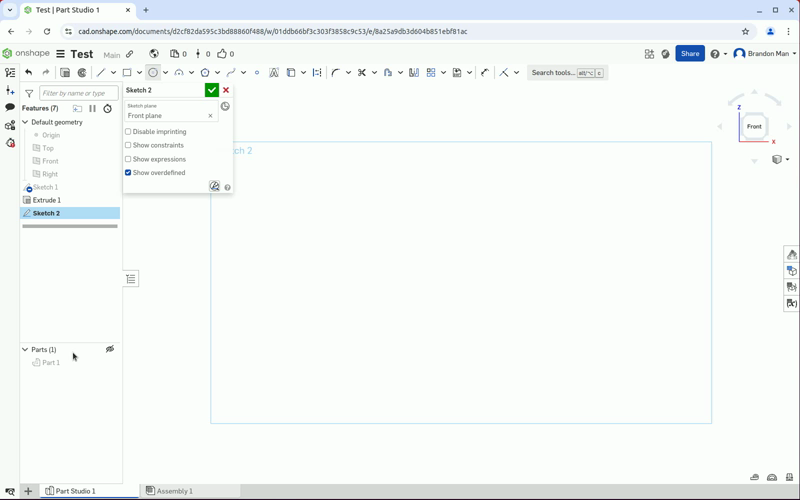
mouse_move(380, 282)
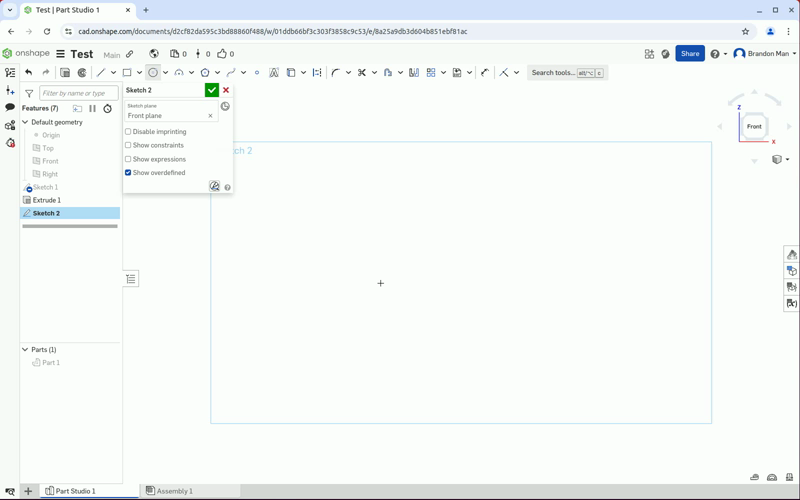
click(380, 282)
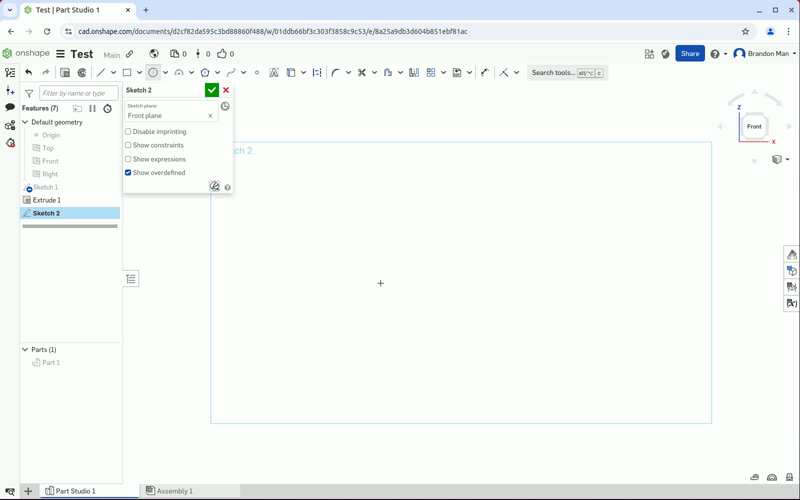
key_up(shift)
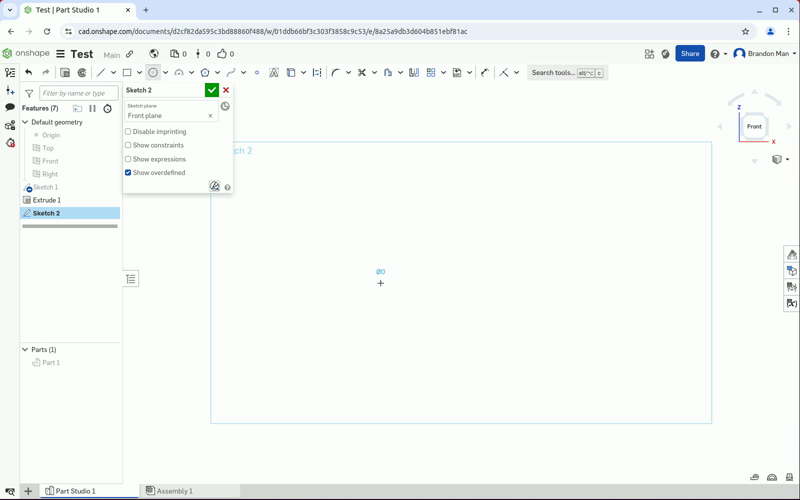
mouse_move(400, 282)
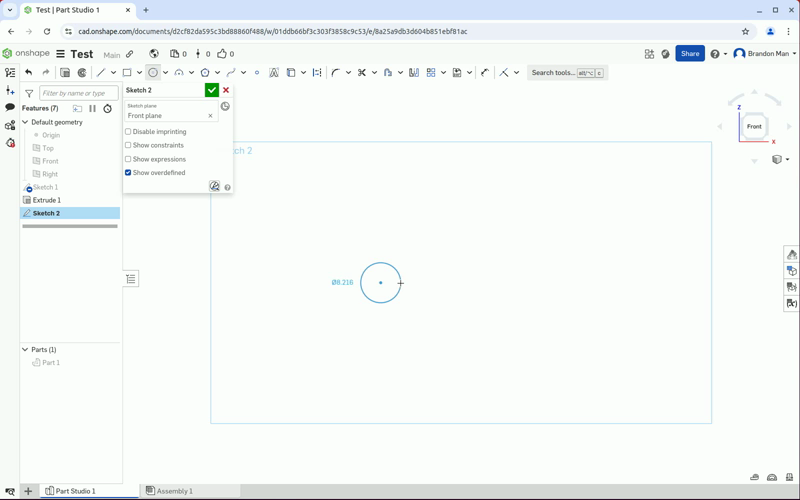
click(400, 282)
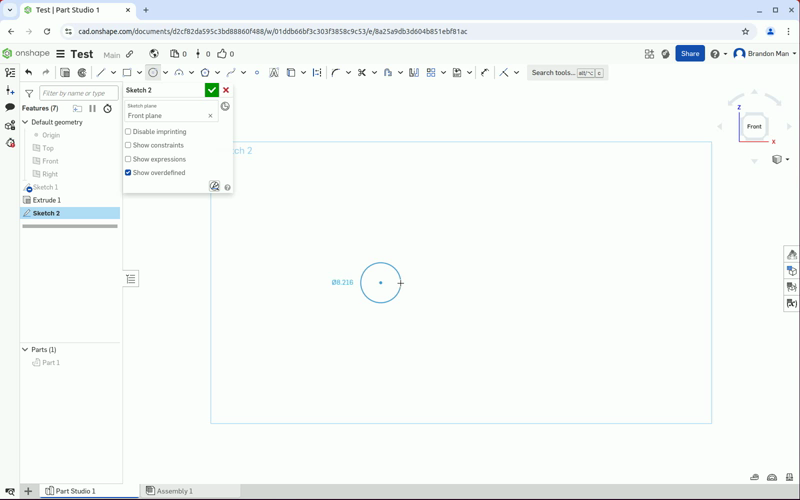
key(esc)
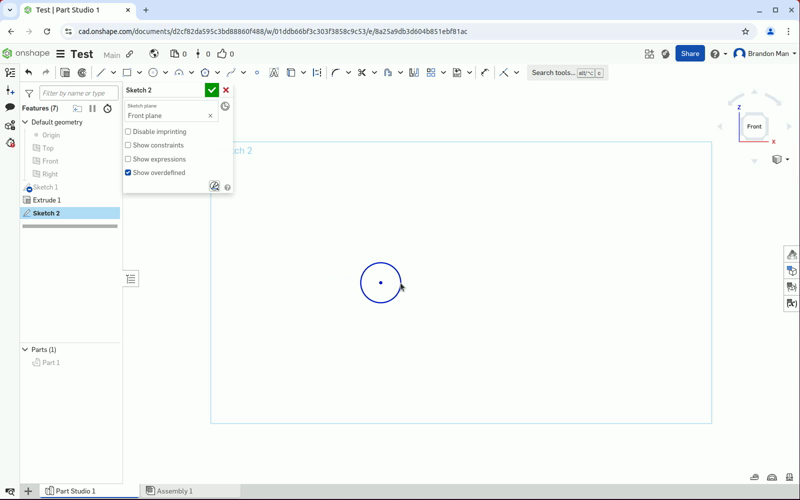
mouse_move(399, 286)
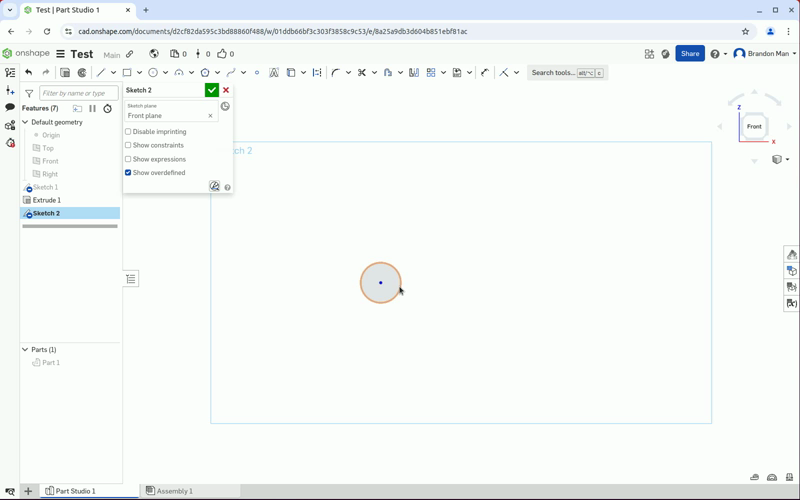
scroll(6)
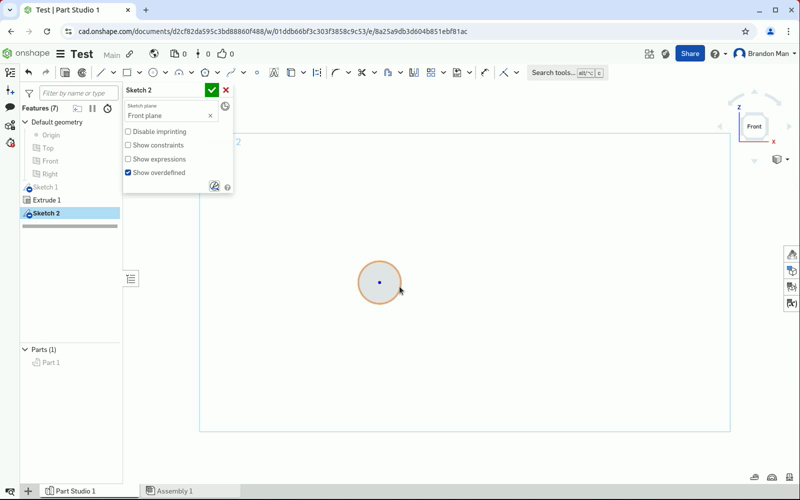
scroll(6)
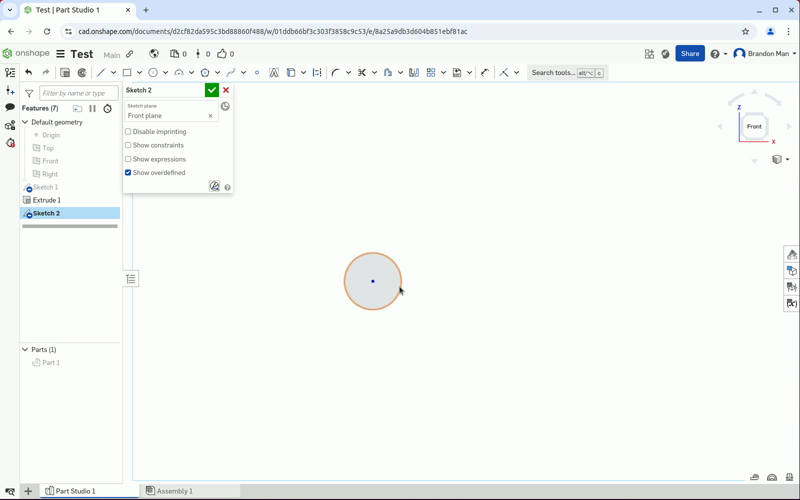
scroll(6)
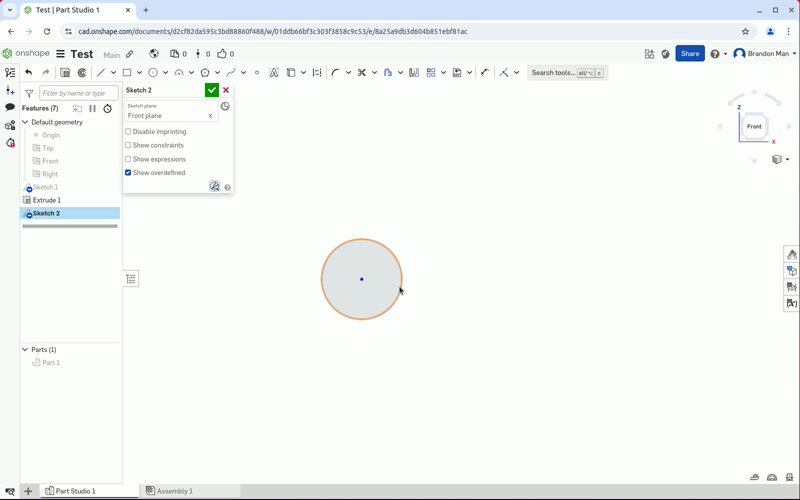
scroll(6)
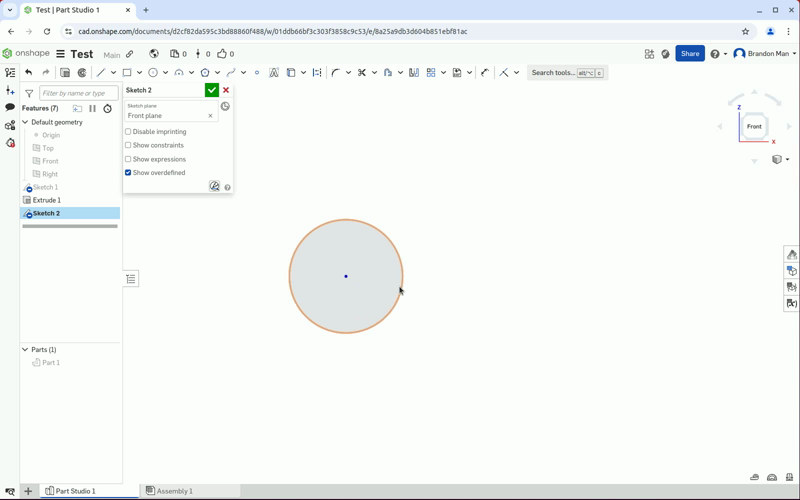
scroll(6)
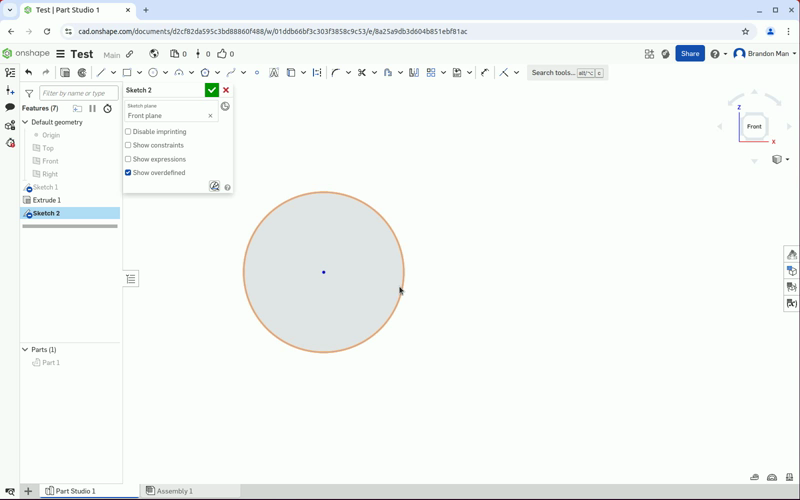
scroll(6)
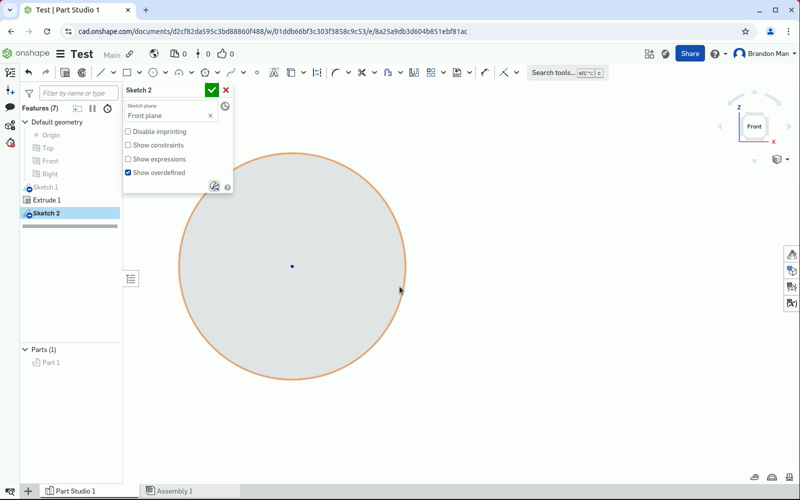
scroll(6)
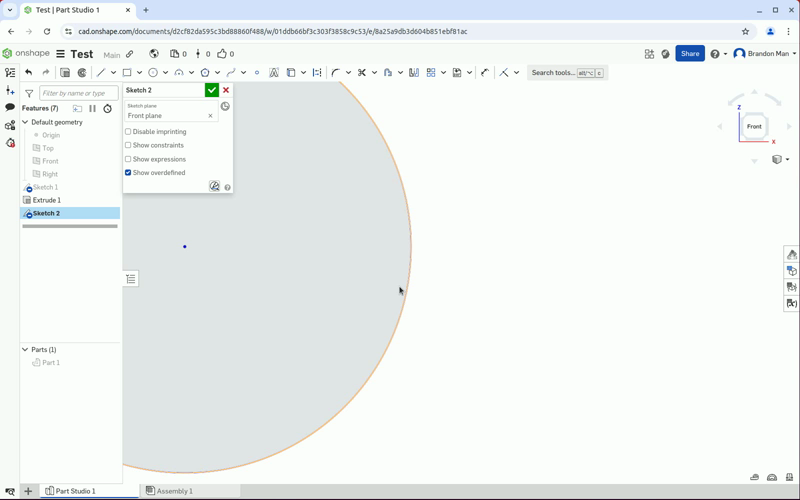
click(399, 286)
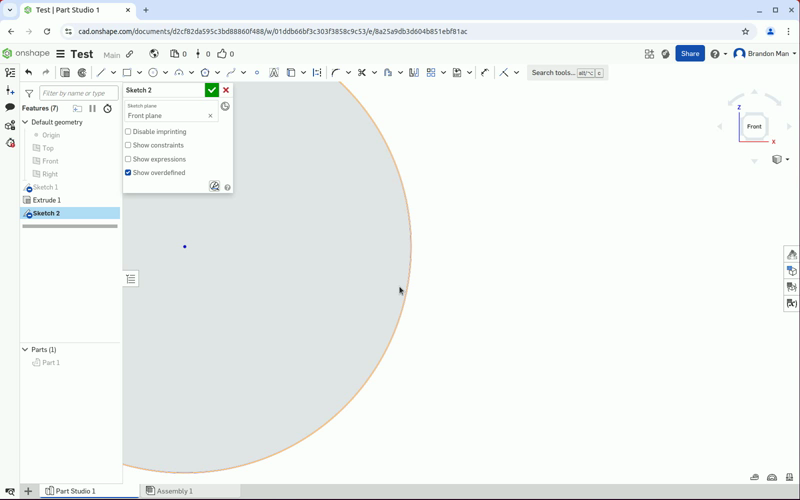
scroll(-6)
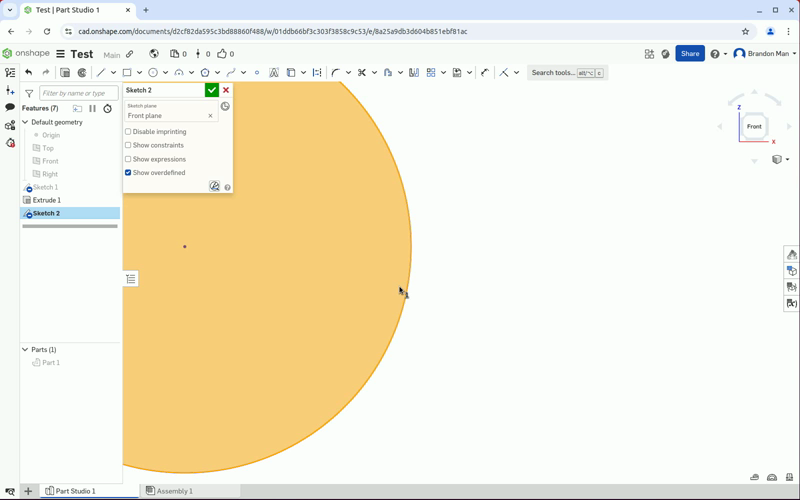
scroll(-6)
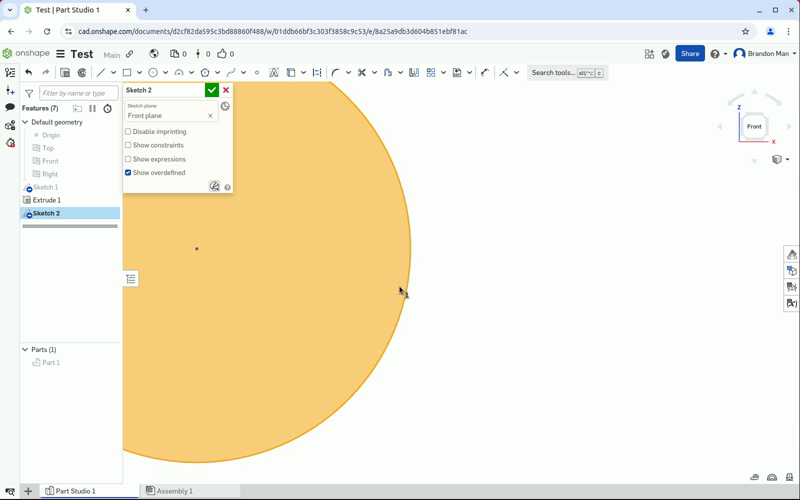
scroll(-6)
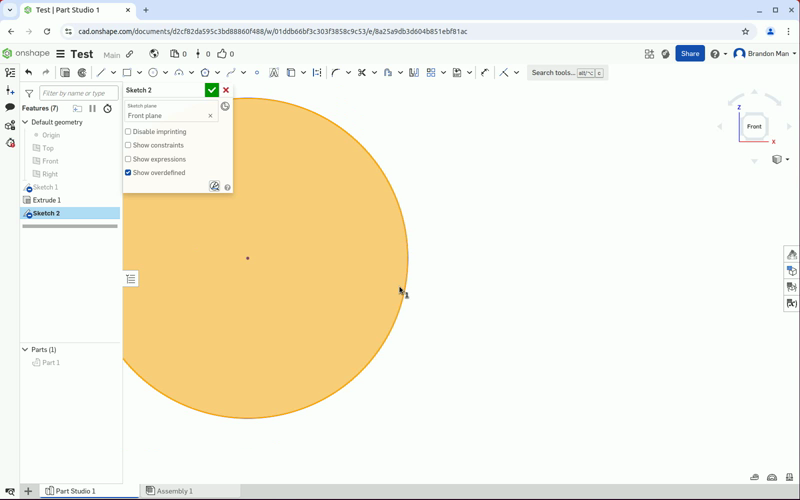
scroll(-6)
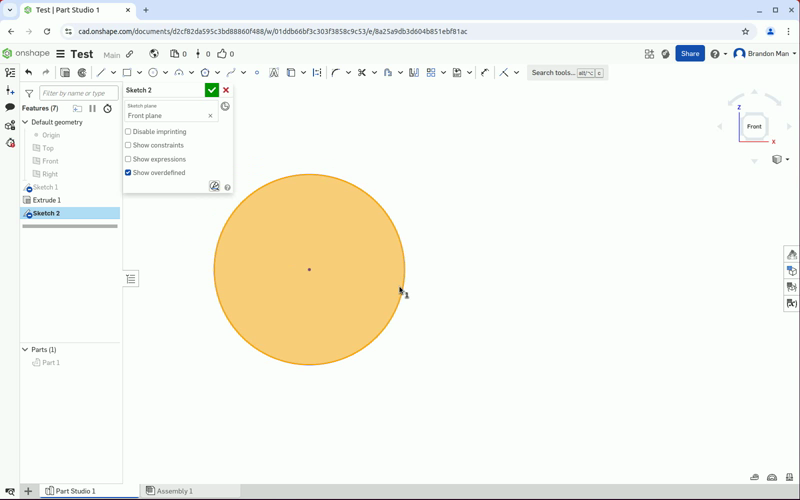
scroll(-6)
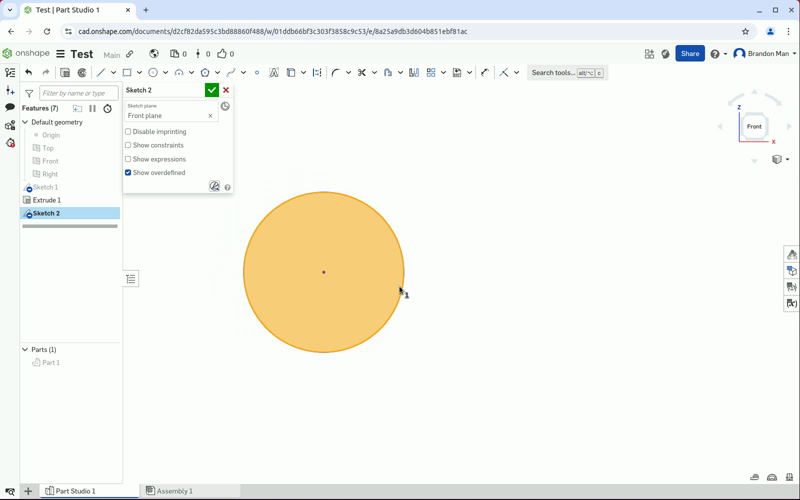
scroll(-6)
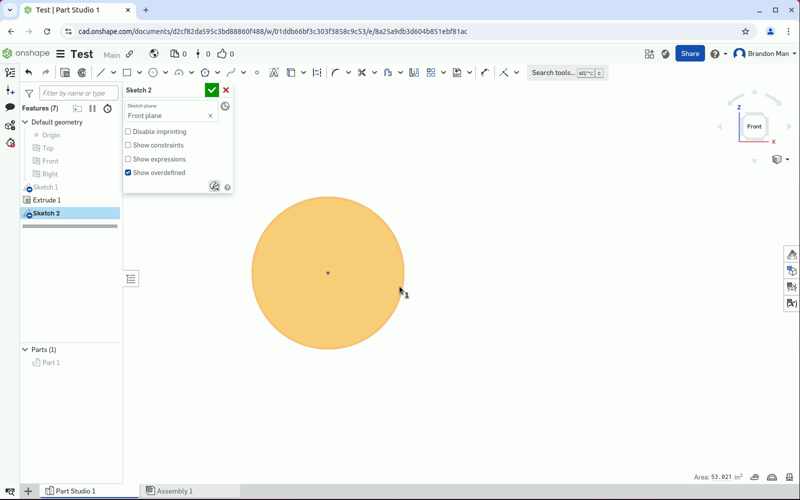
scroll(-6)
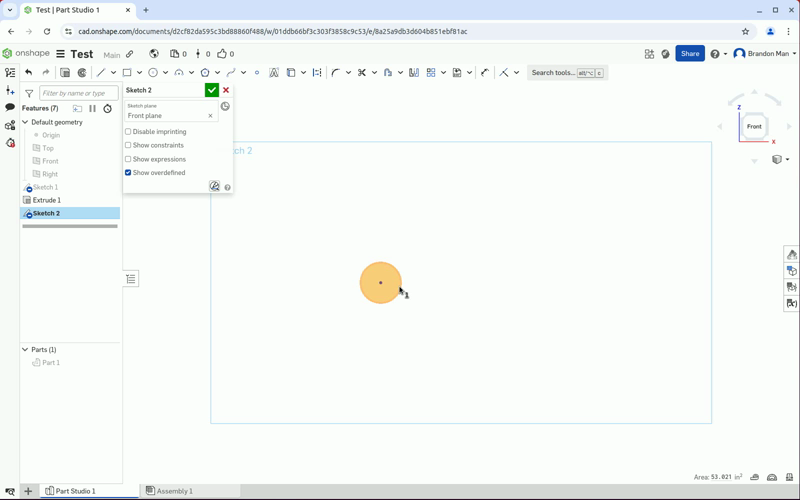
mouse_move(73, 352)
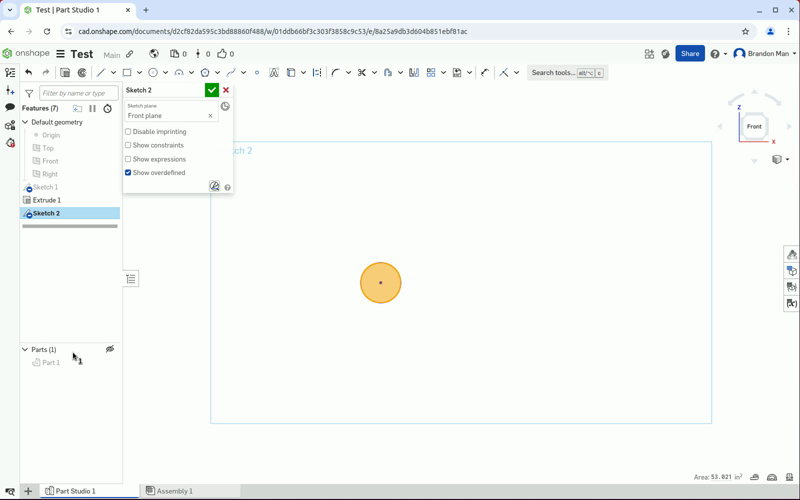
key(shift+y)
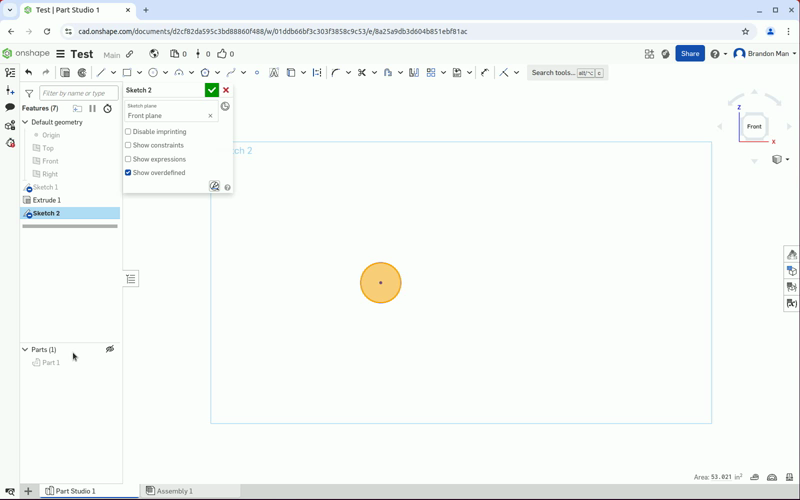
key(shift+e)
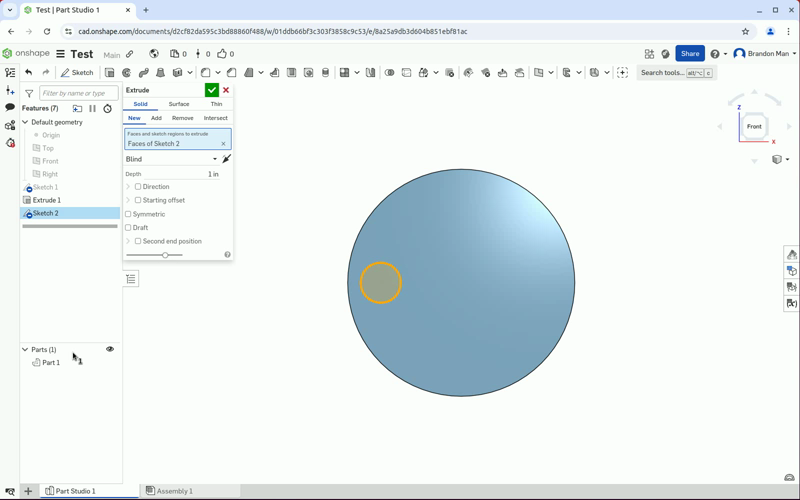
mouse_move(143, 106)
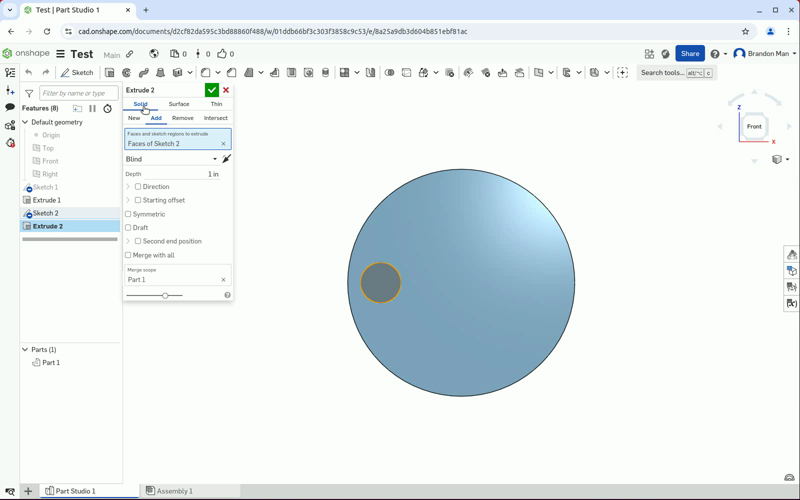
click(143, 106)
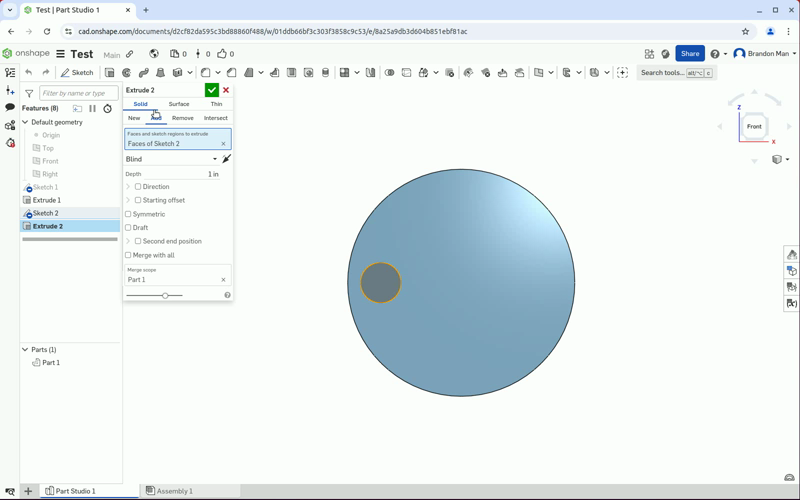
mouse_move(186, 120)
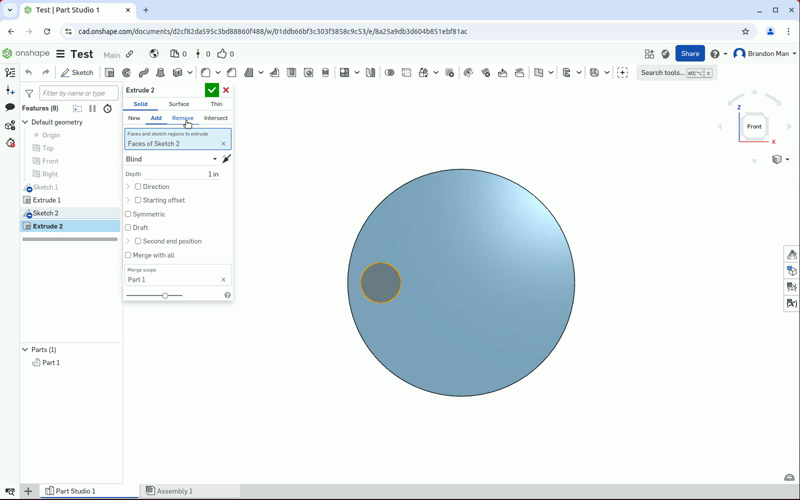
click(186, 120)
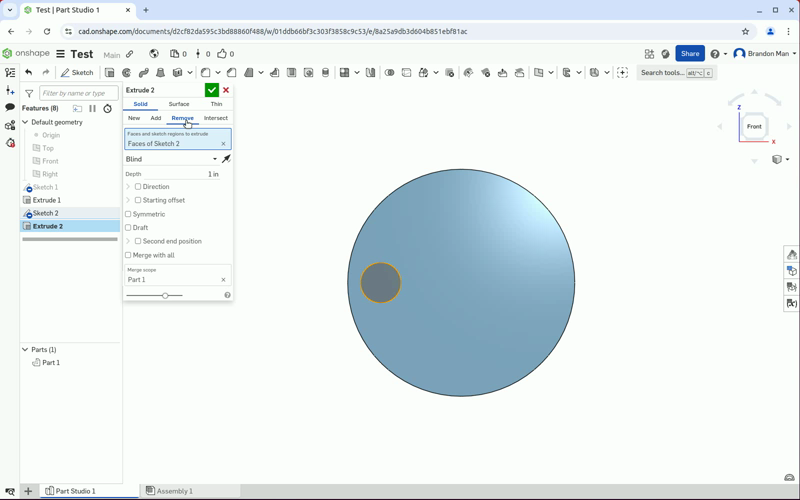
key(tab, 4)
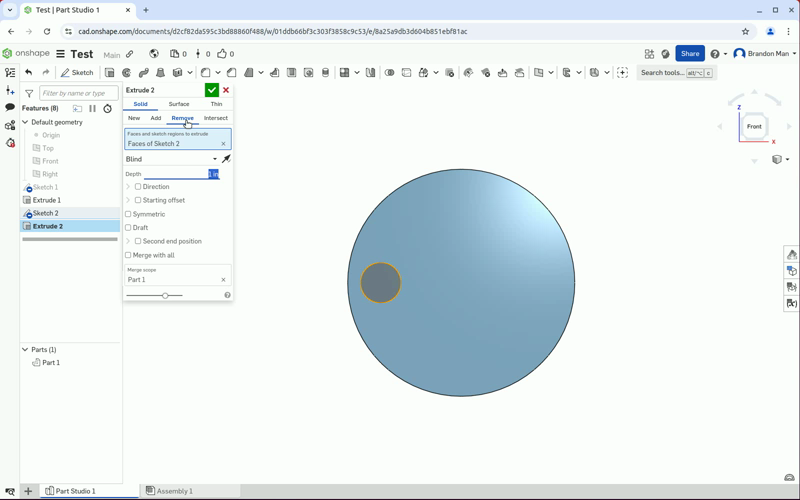
text(8.906)
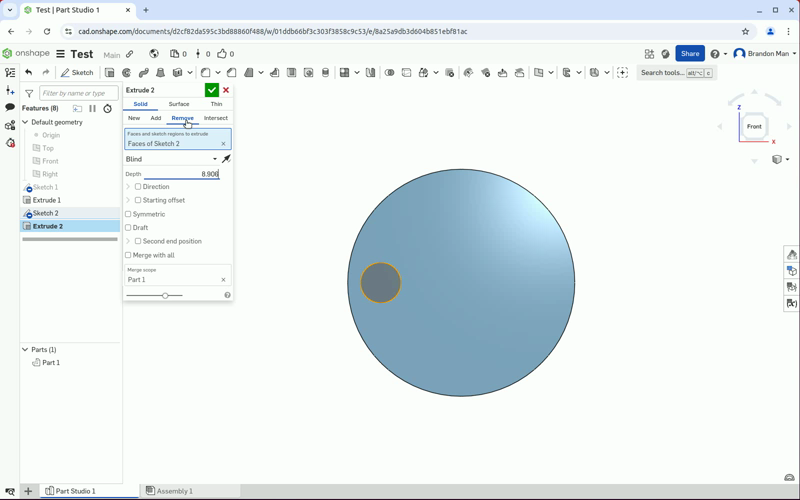
key(tab, 6)
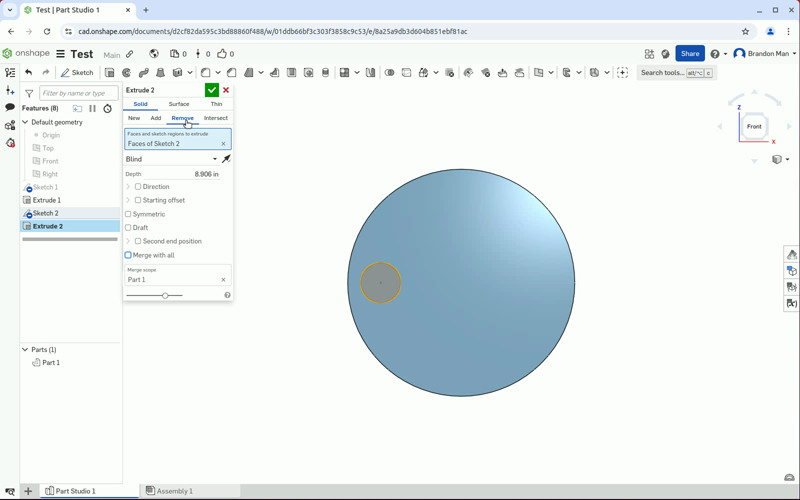
key(space)
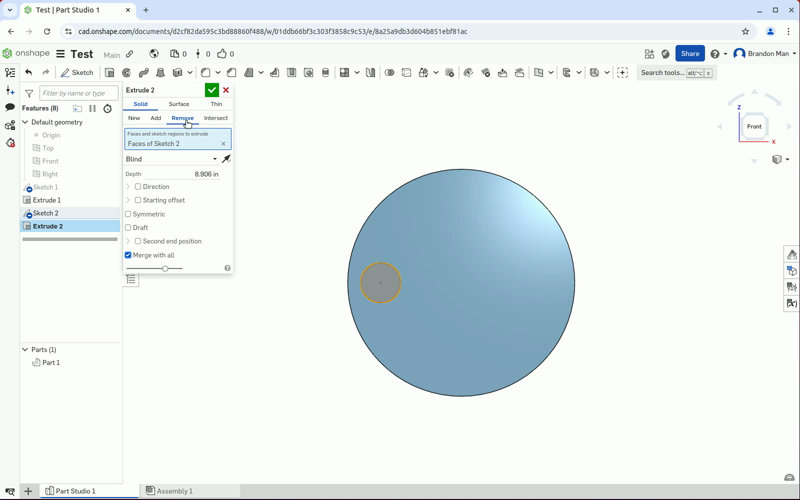
key(enter)
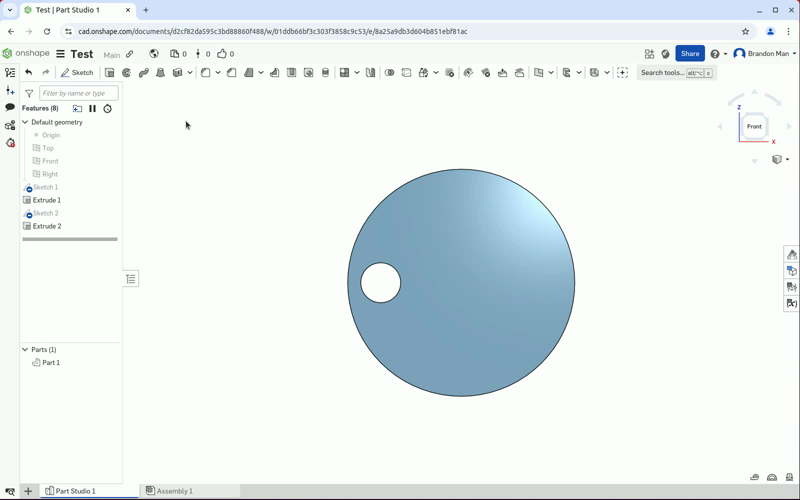
key(shift+h)
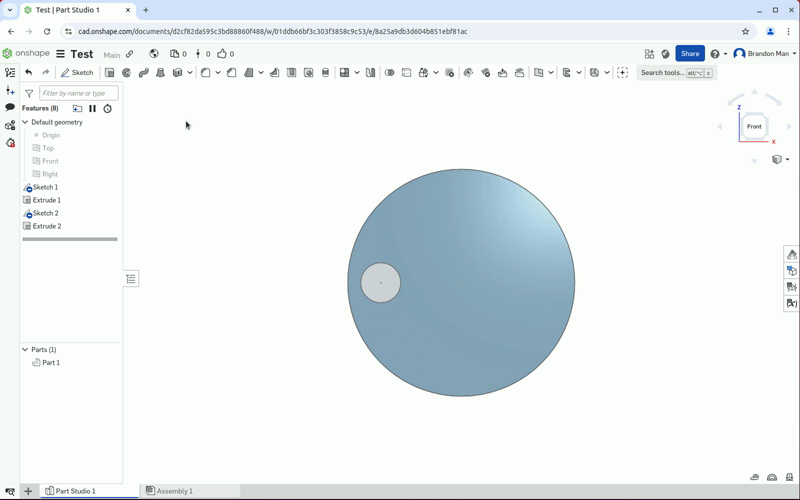
key(shift+h)
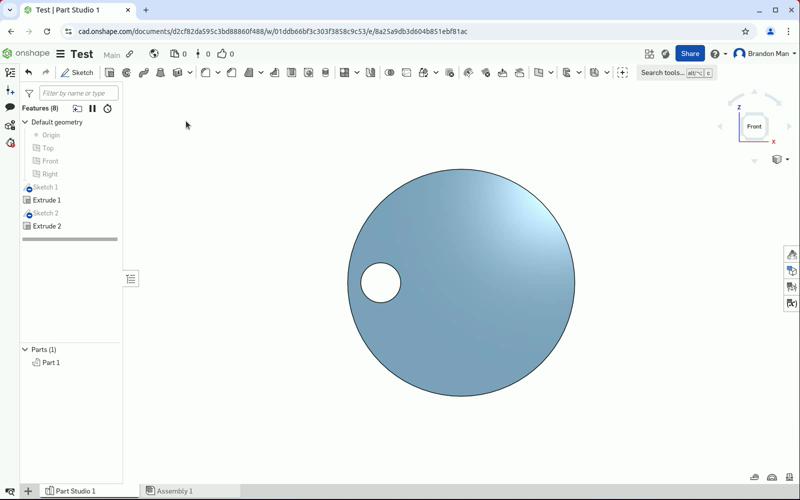
mouse_move(73, 189)
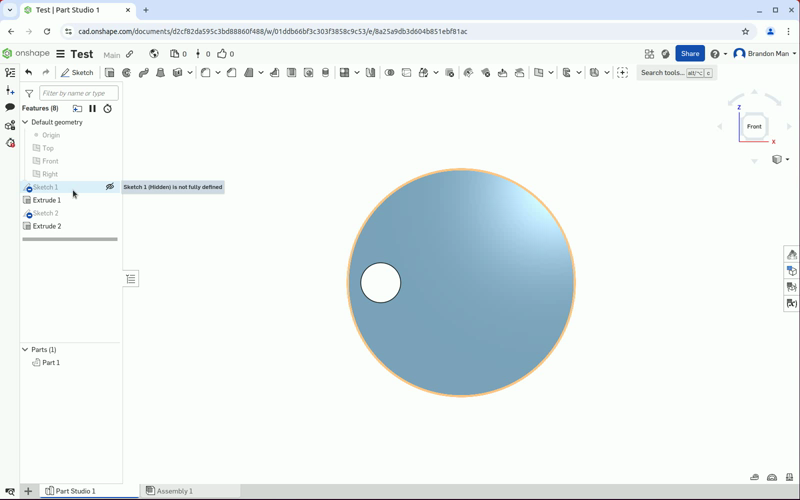
click(73, 189)
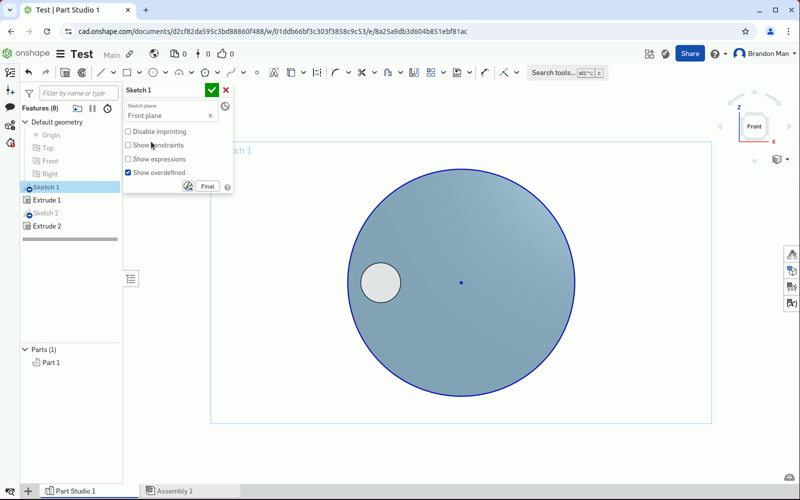
mouse_move(229, 92)
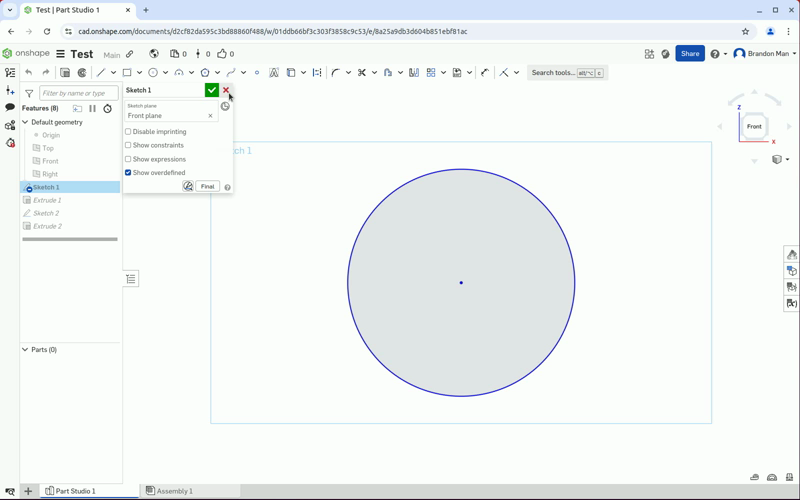
click(229, 92)
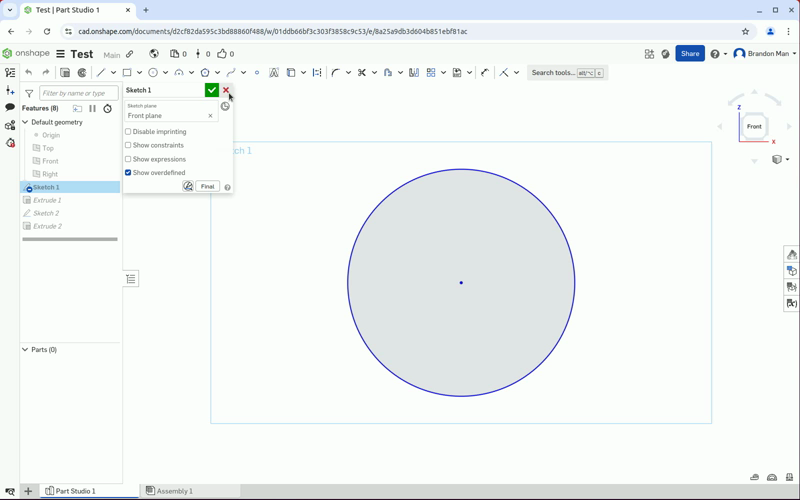
key(shift+s)
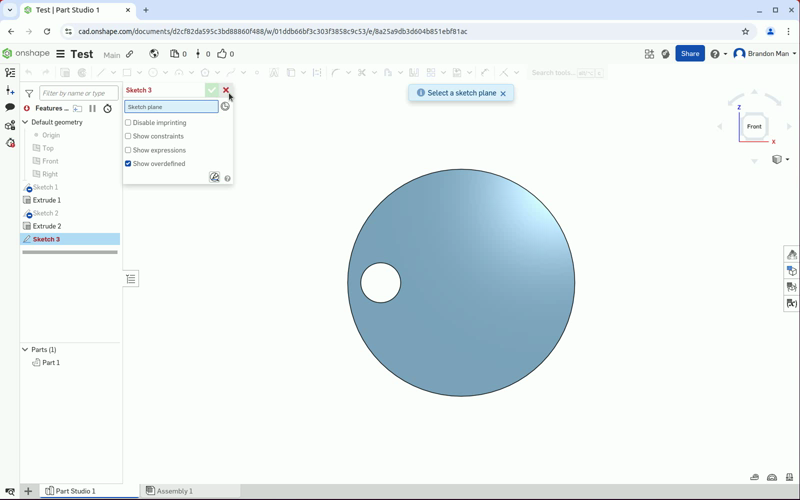
mouse_move(73, 163)
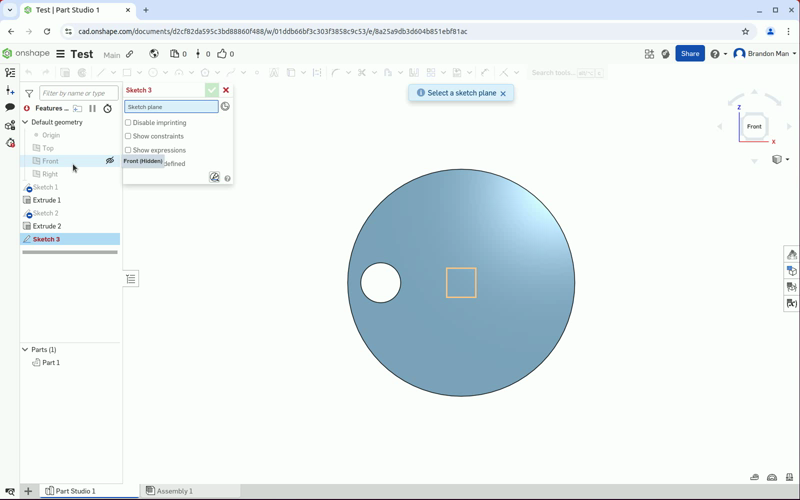
click(73, 163)
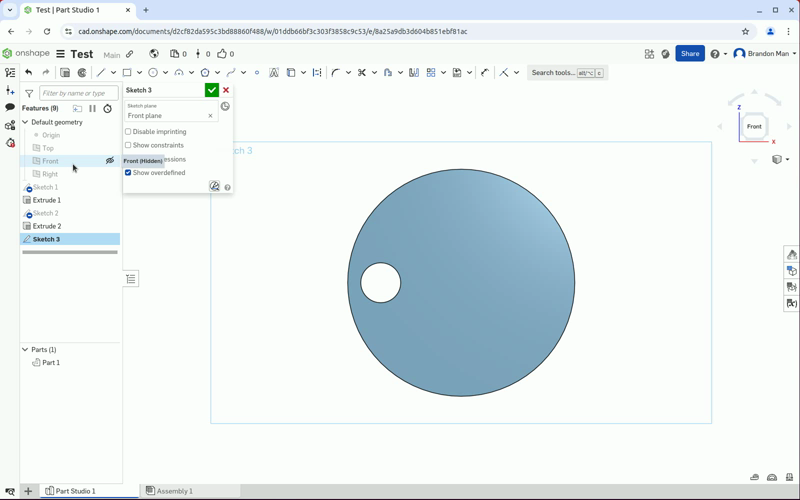
mouse_move(73, 352)
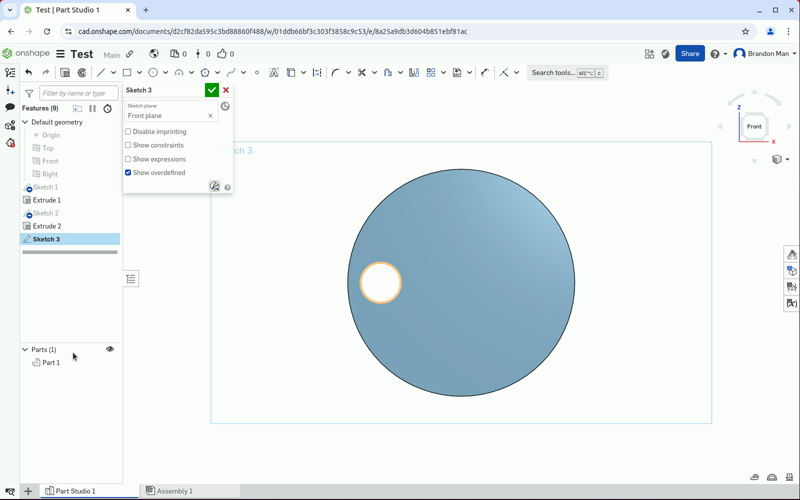
key(y)
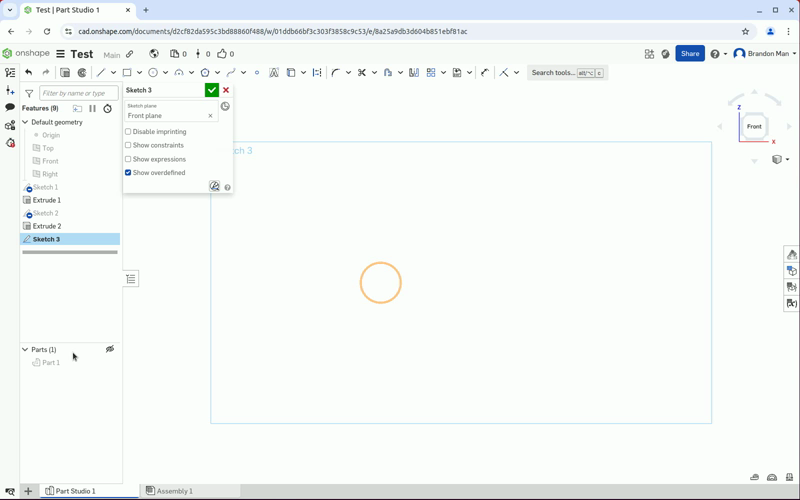
key(c)
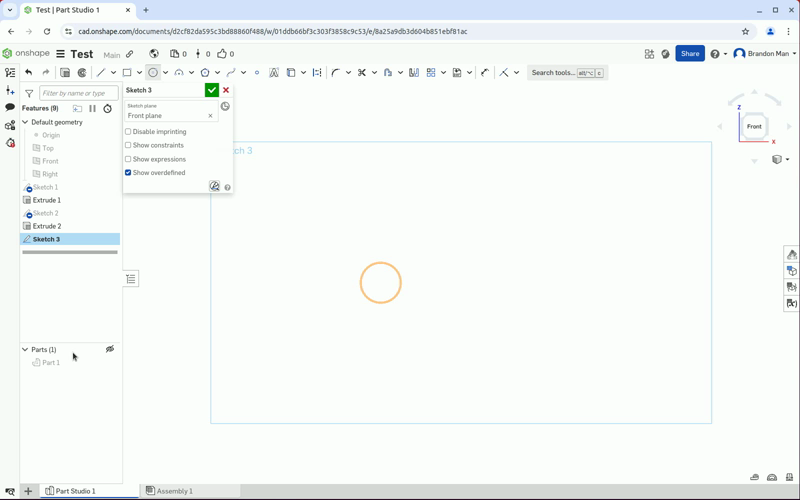
key_down(shift)
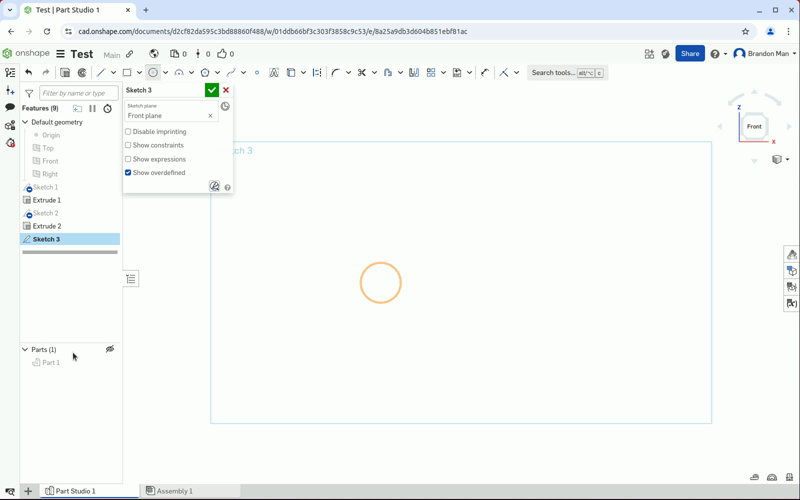
mouse_move(412, 228)
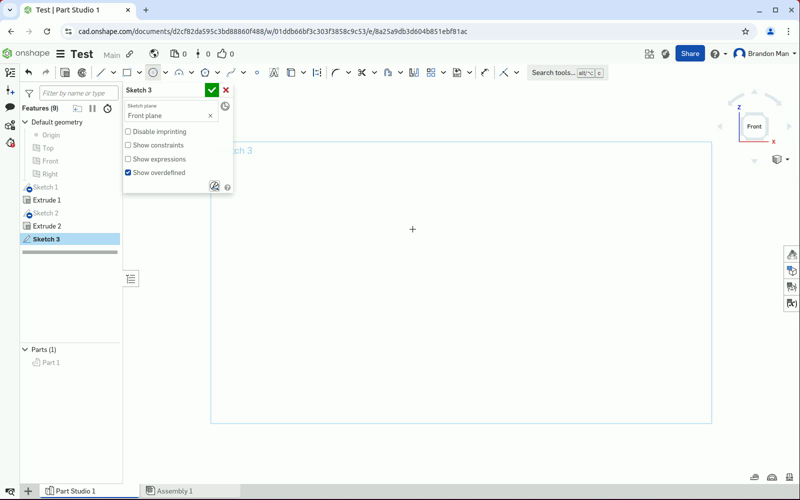
click(412, 228)
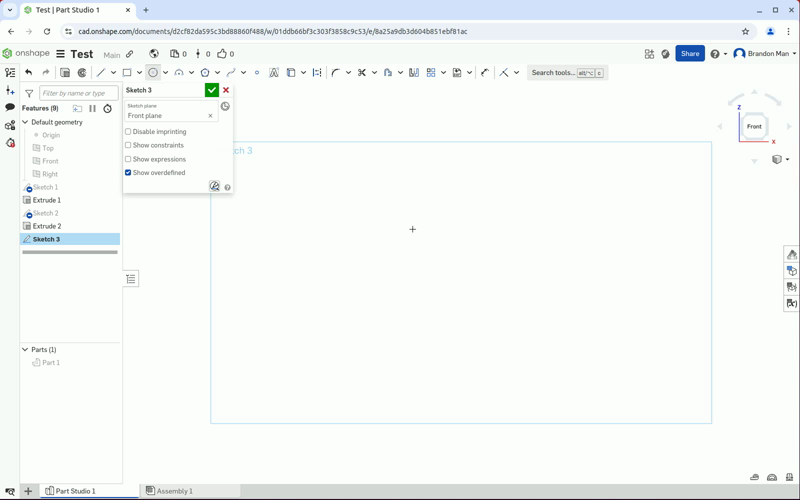
key_up(shift)
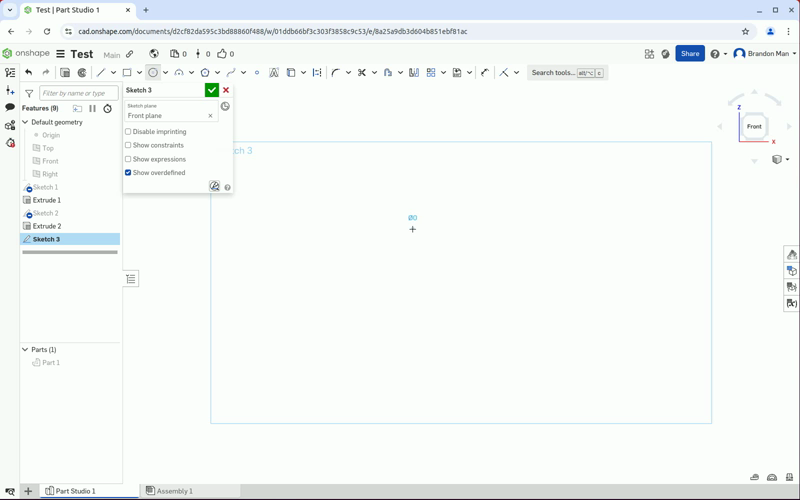
mouse_move(429, 228)
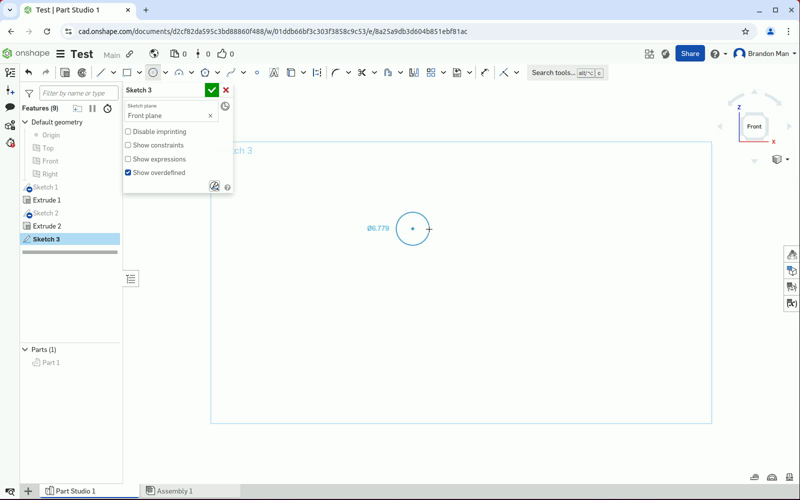
click(429, 228)
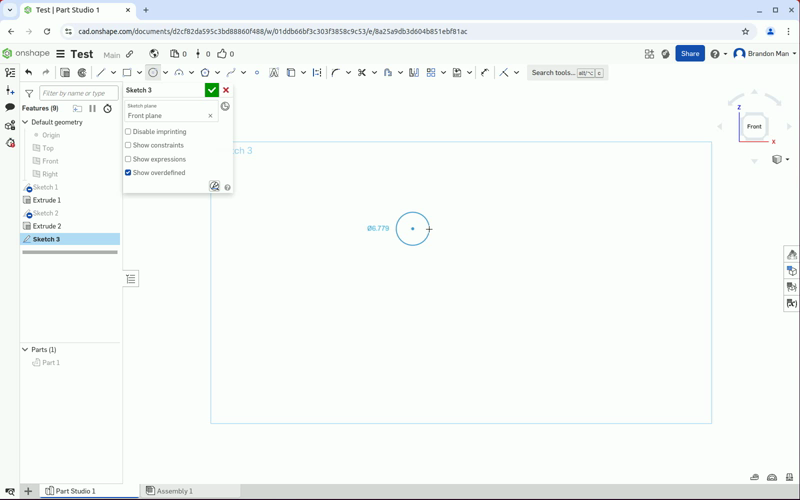
key(esc)
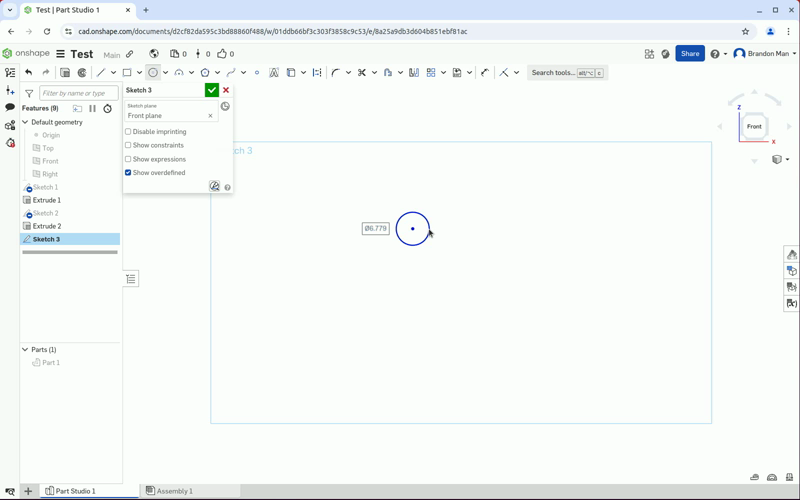
mouse_move(402, 222)
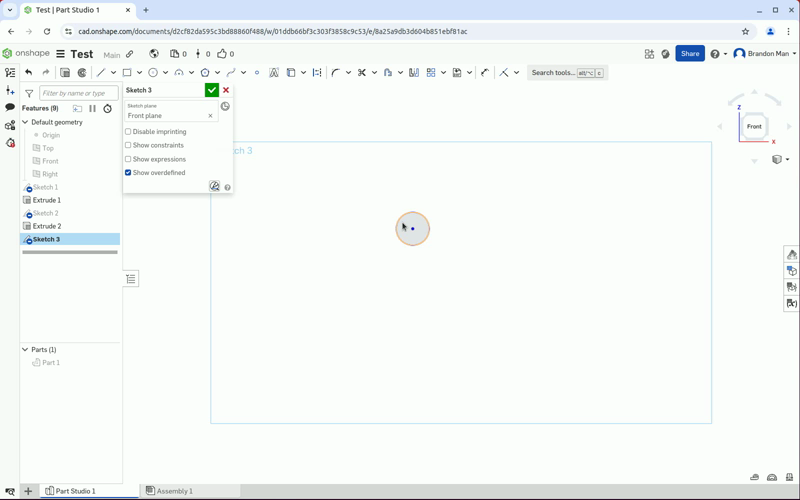
scroll(6)
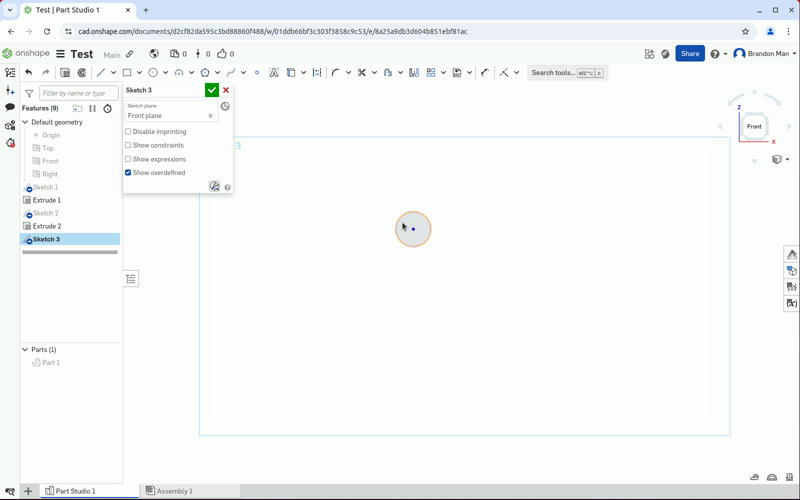
scroll(6)
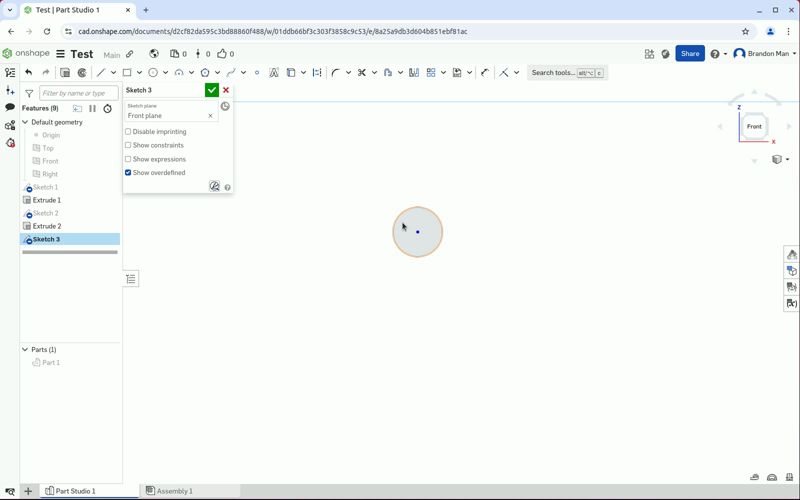
scroll(6)
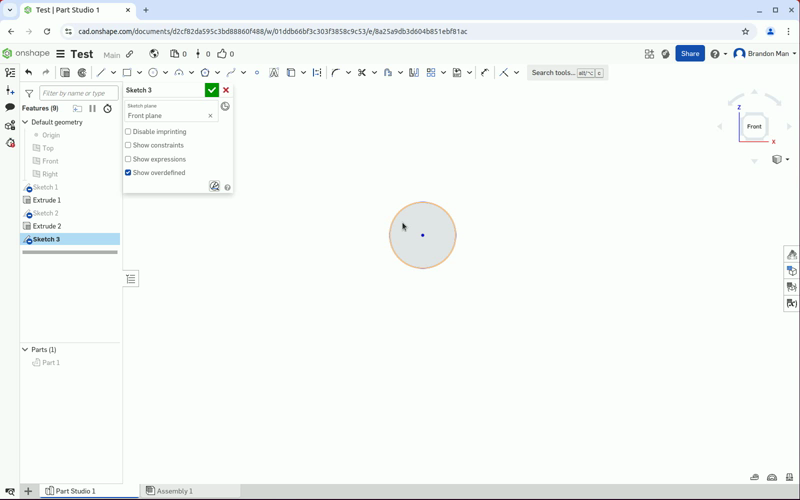
scroll(6)
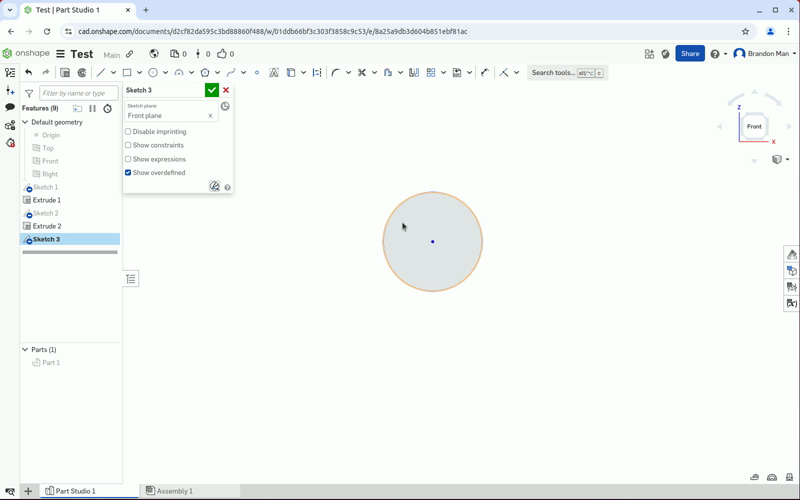
scroll(6)
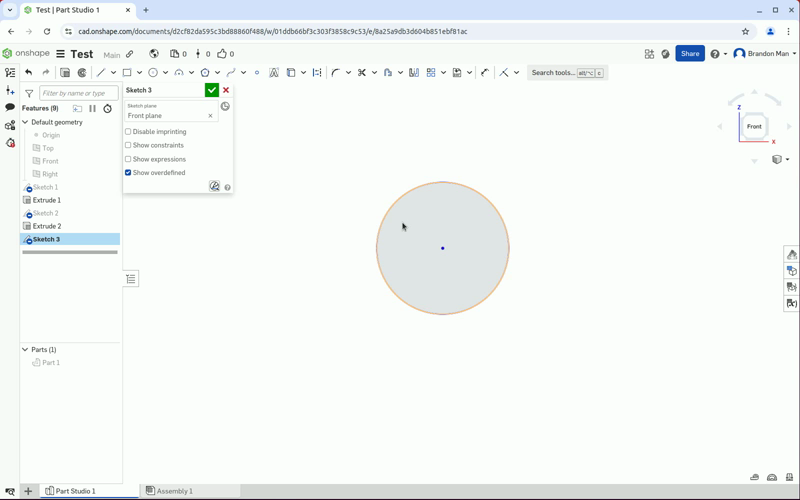
scroll(6)
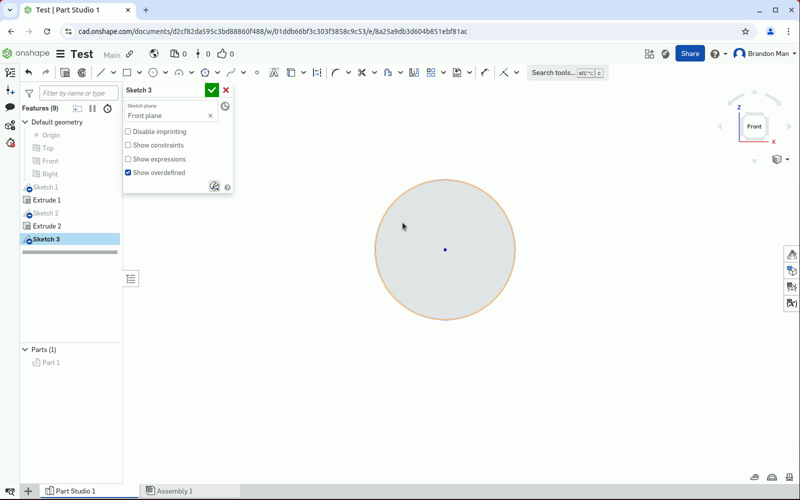
scroll(6)
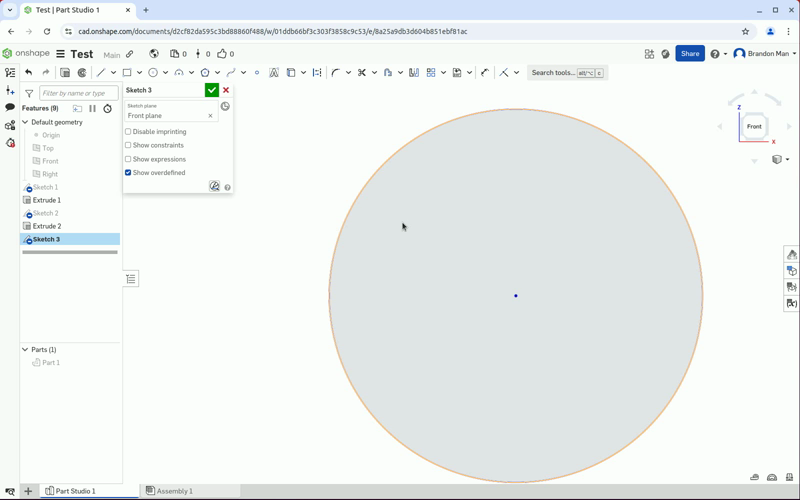
click(402, 222)
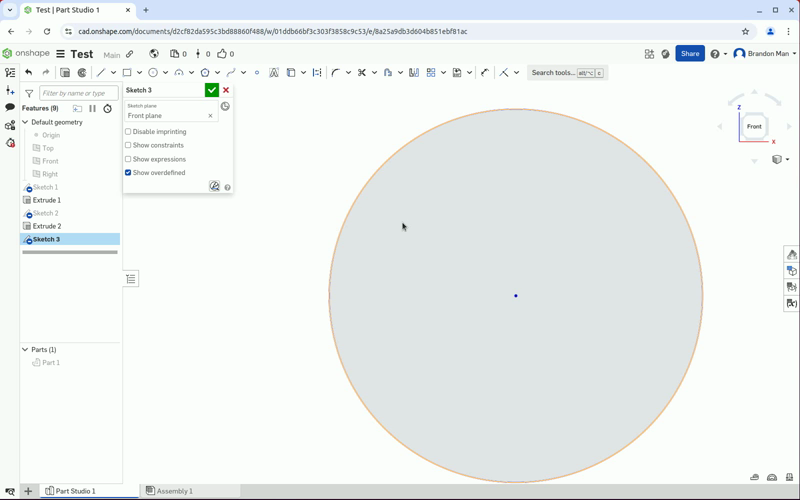
scroll(-6)
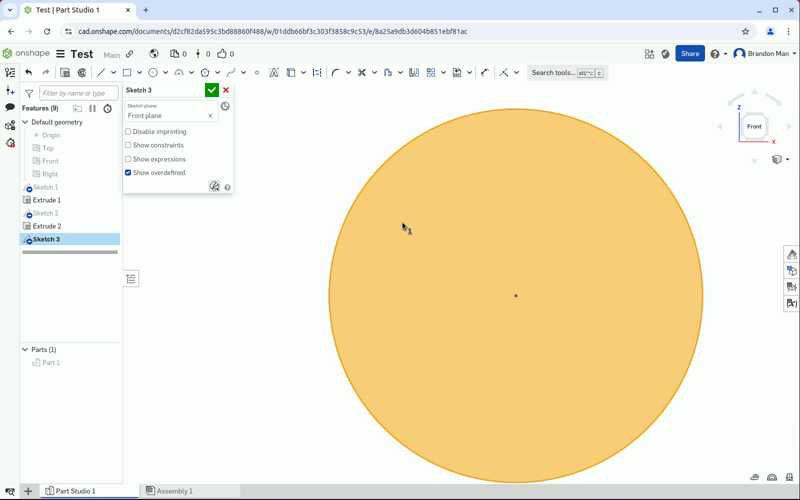
scroll(-6)
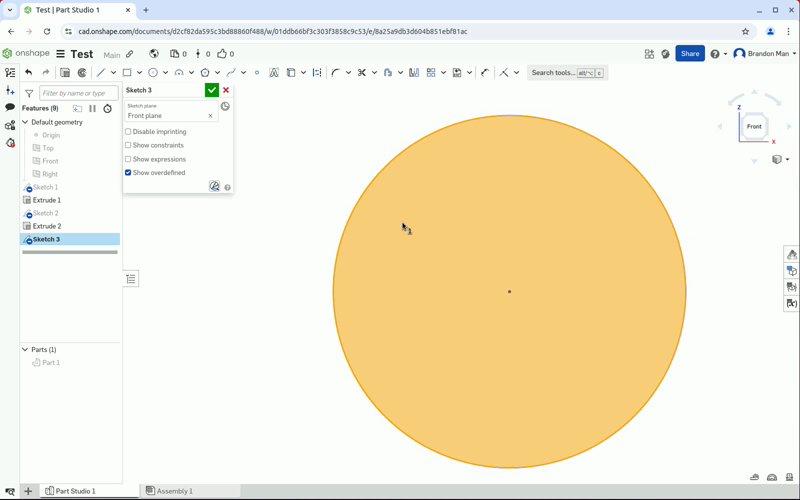
scroll(-6)
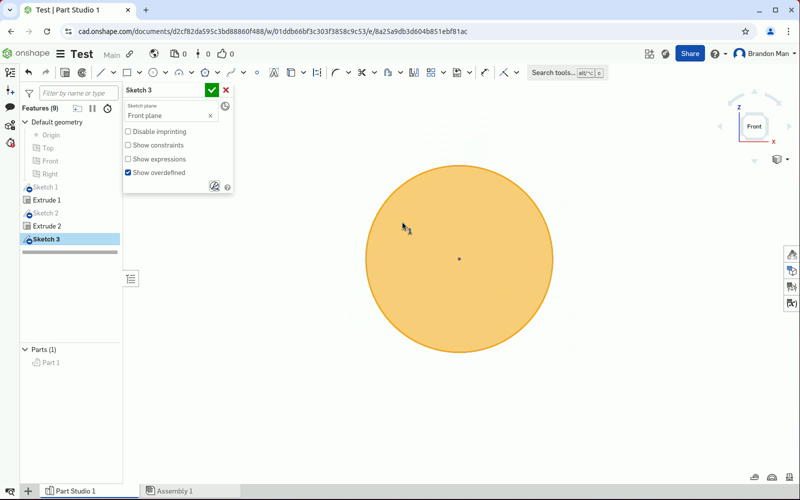
scroll(-6)
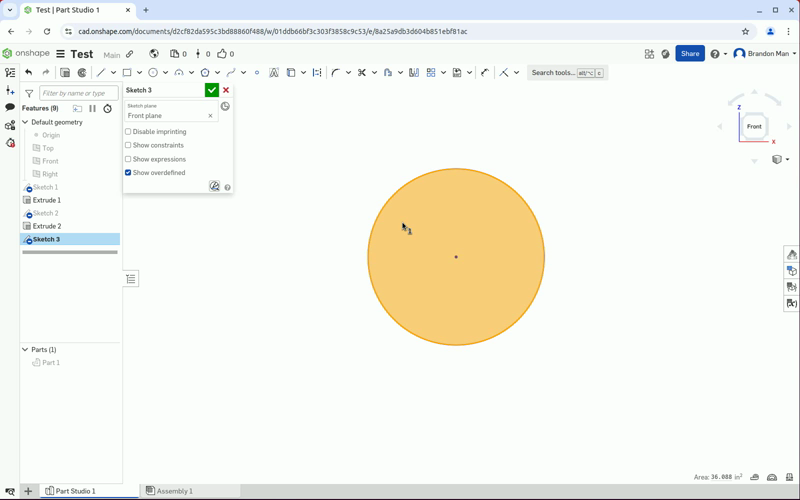
scroll(-6)
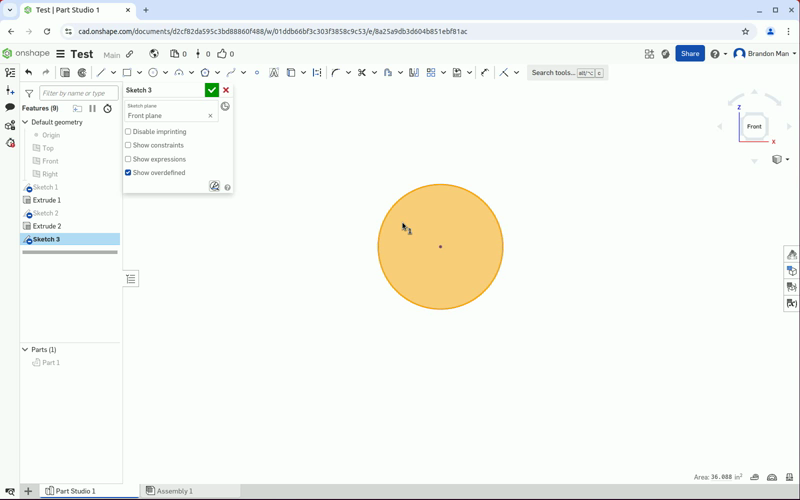
scroll(-6)
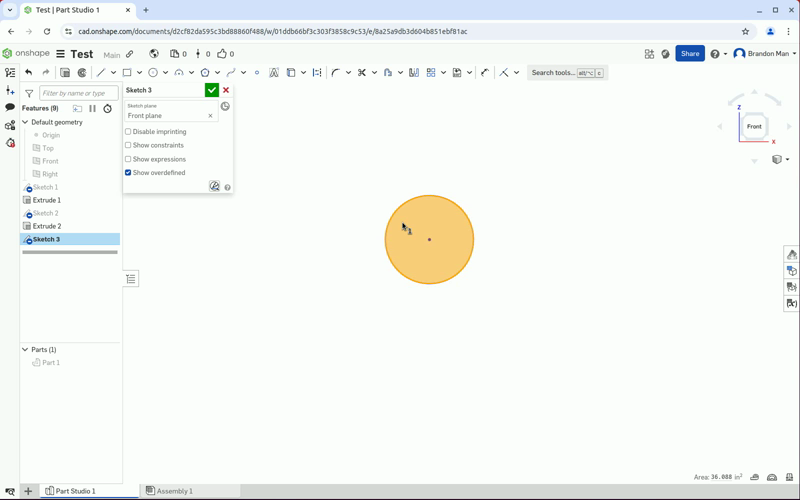
scroll(-6)
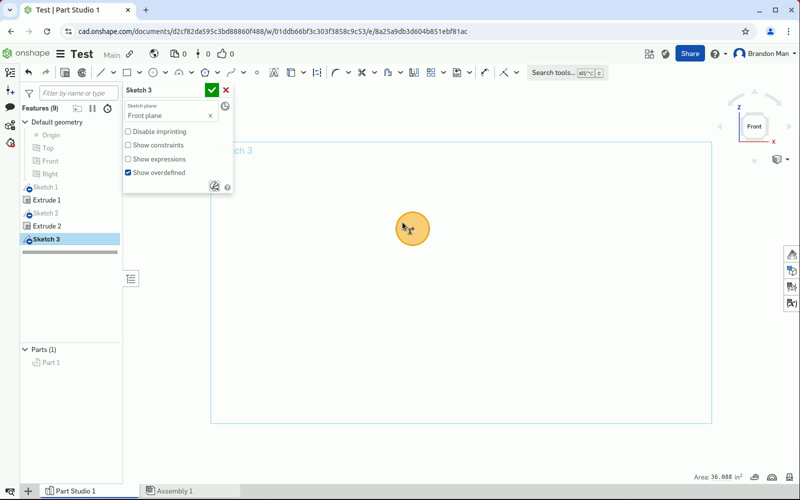
mouse_move(73, 352)
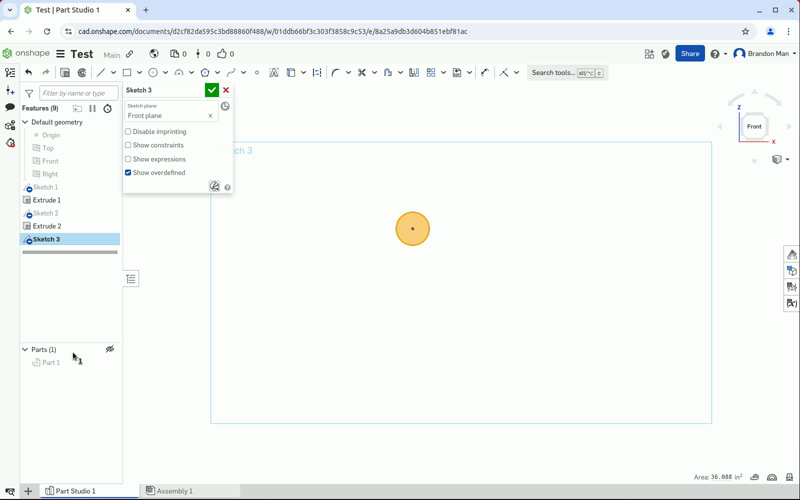
key(shift+y)
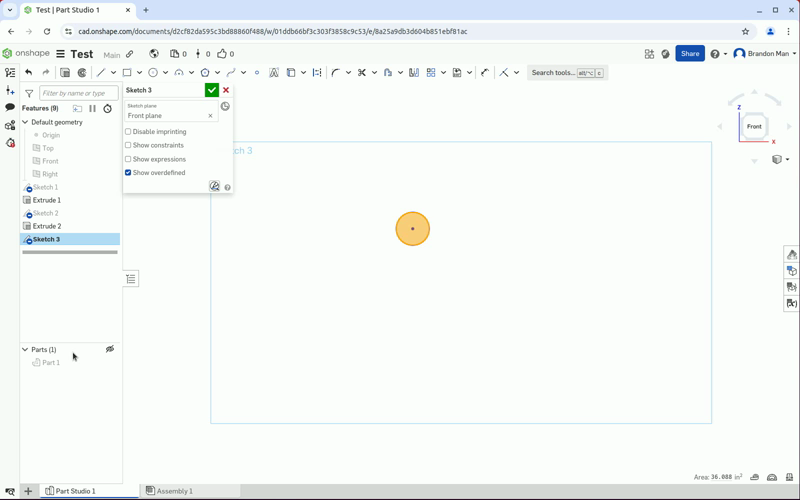
key(shift+e)
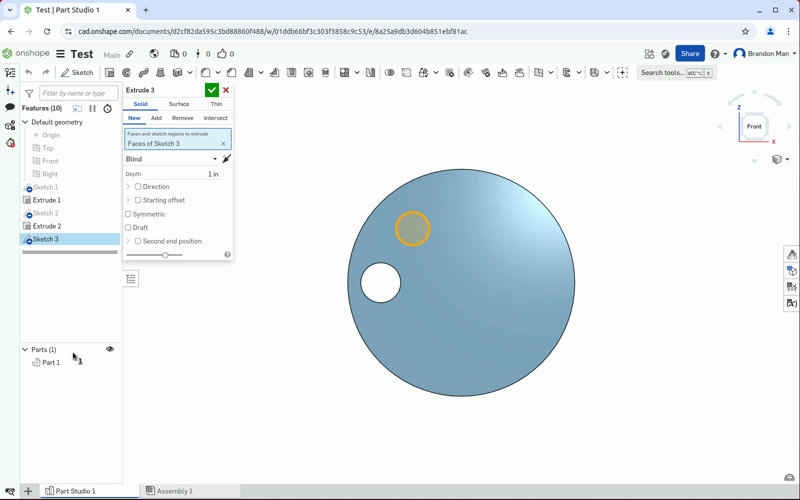
mouse_move(143, 106)
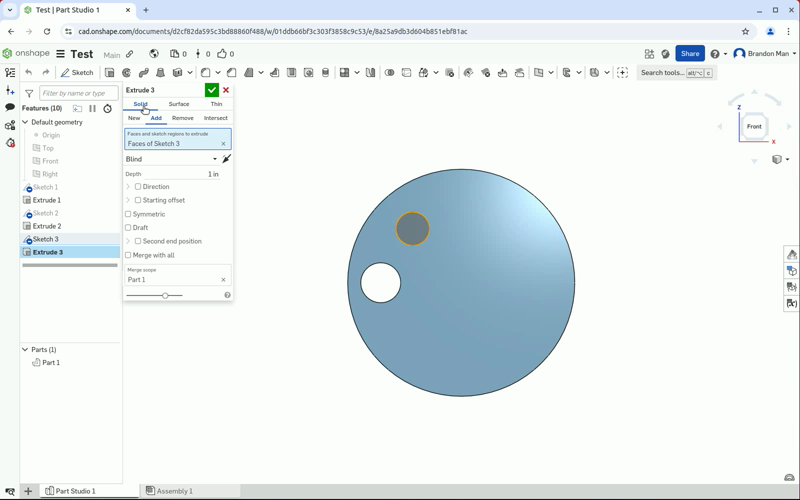
click(143, 106)
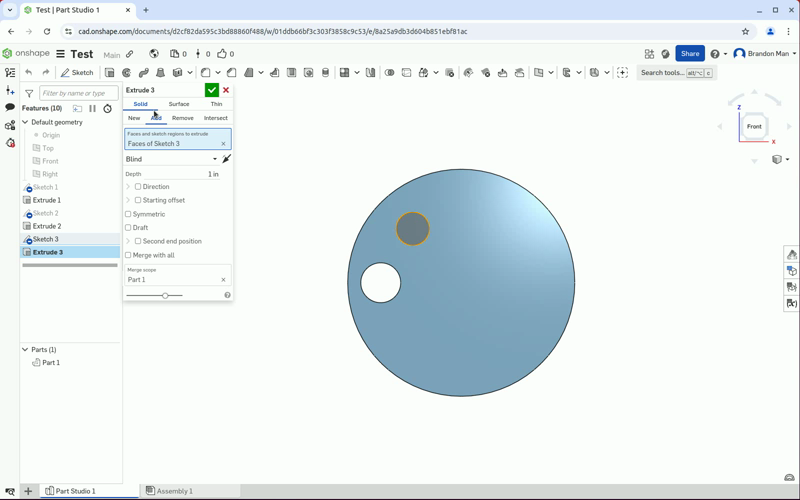
mouse_move(186, 120)
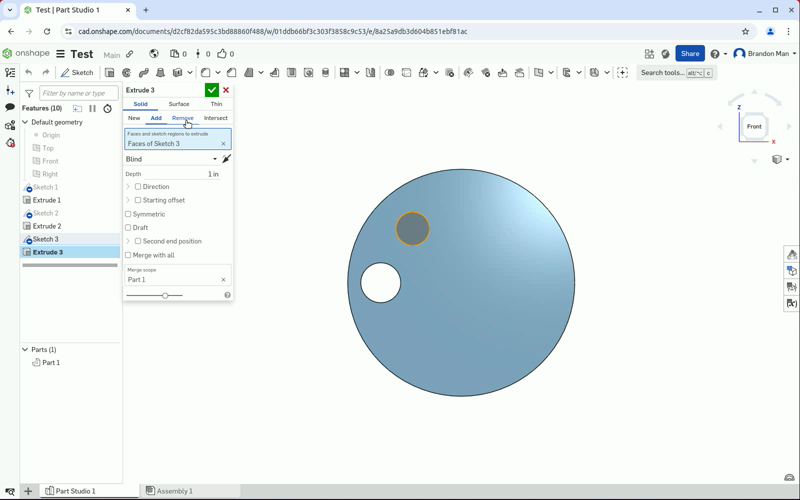
click(186, 120)
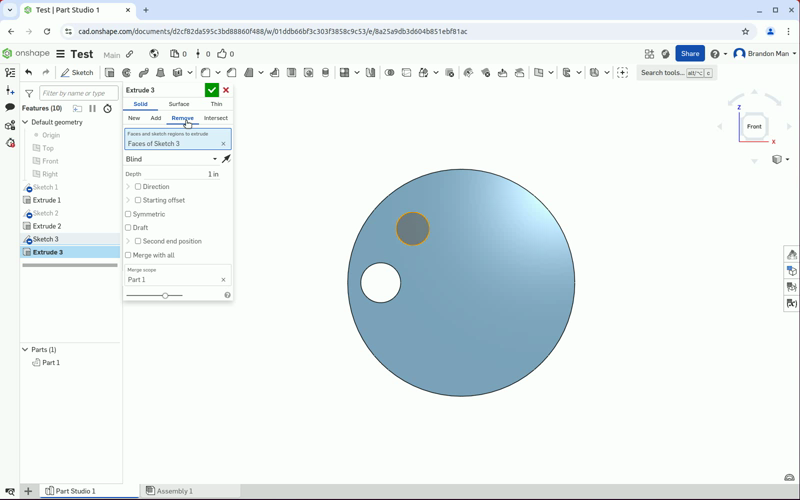
key(tab, 4)
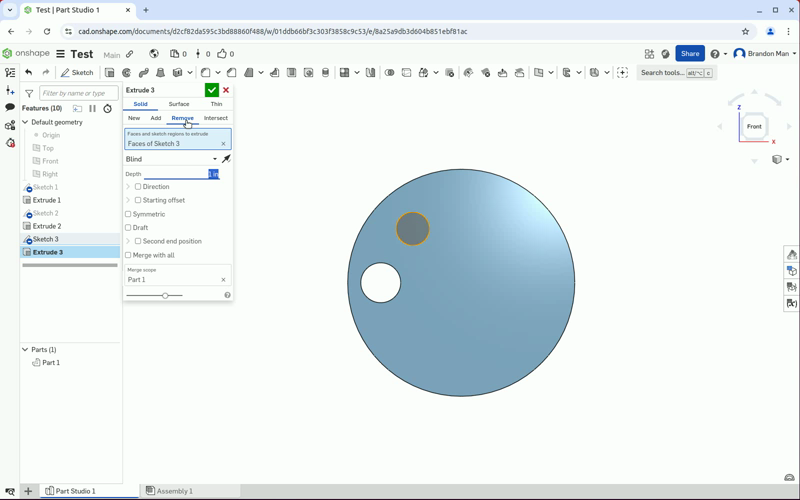
text(8.906)
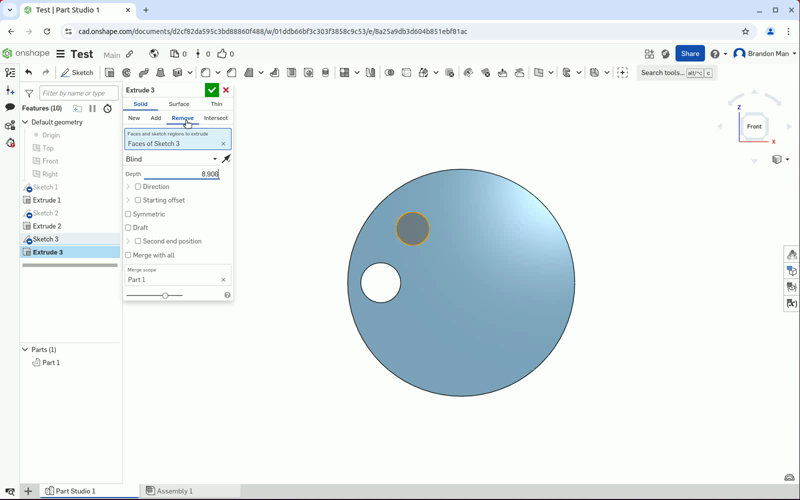
key(tab, 6)
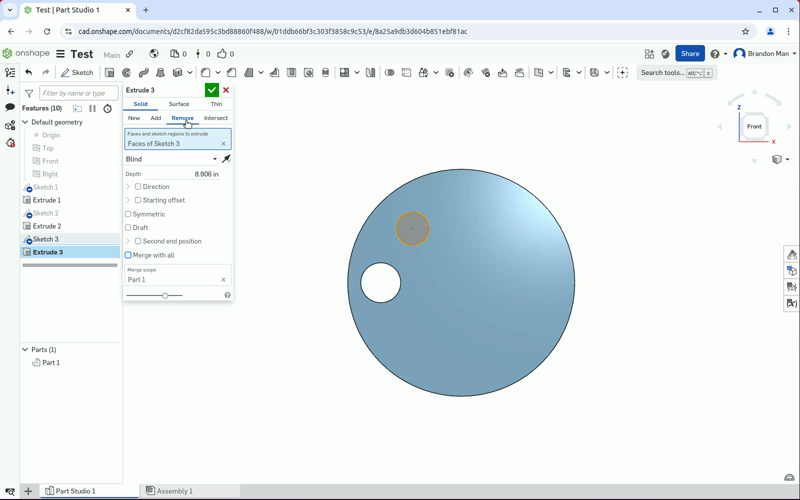
key(space)
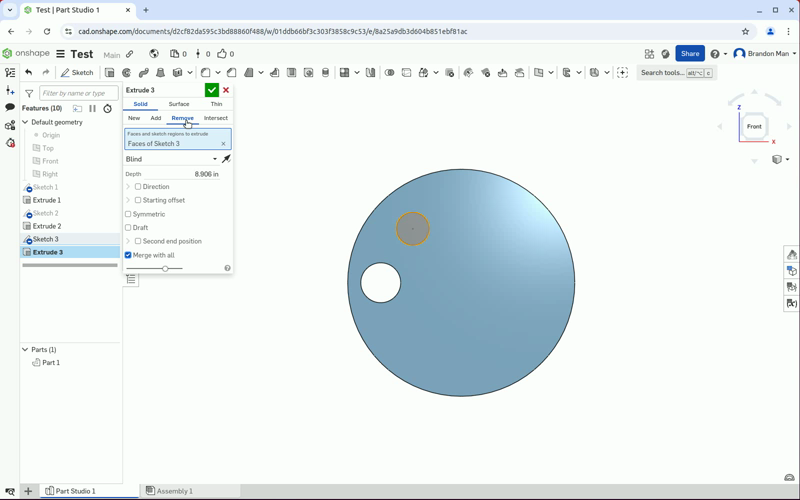
key(enter)
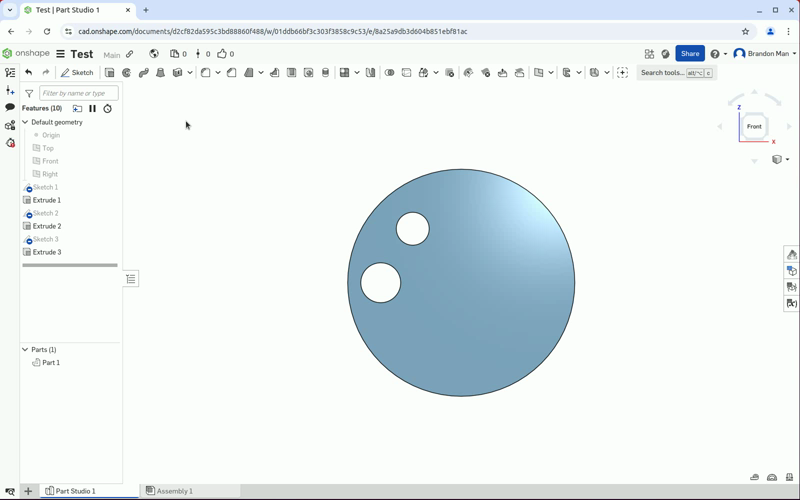
key(shift+h)
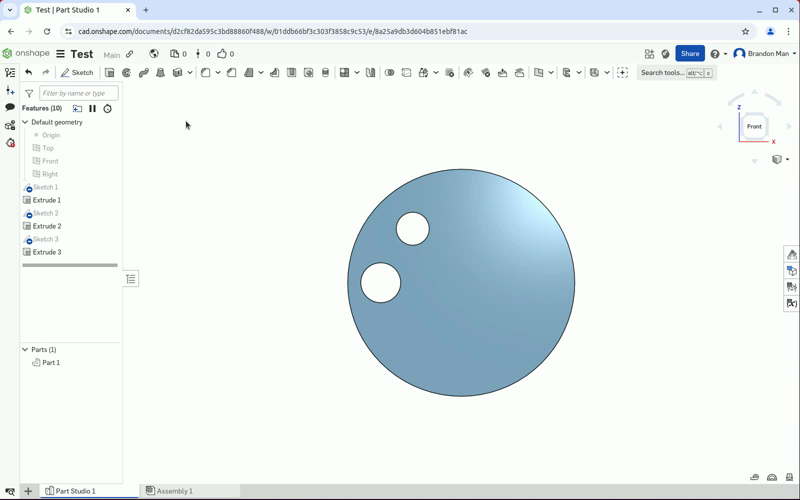
key(shift+h)
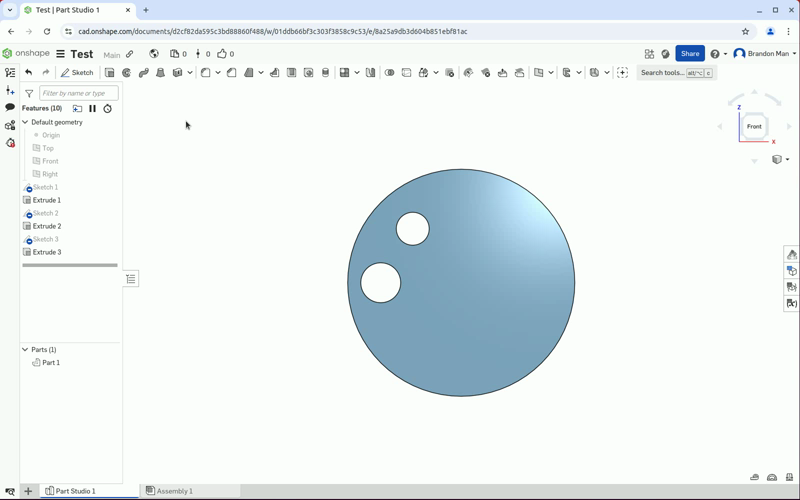
mouse_move(73, 189)
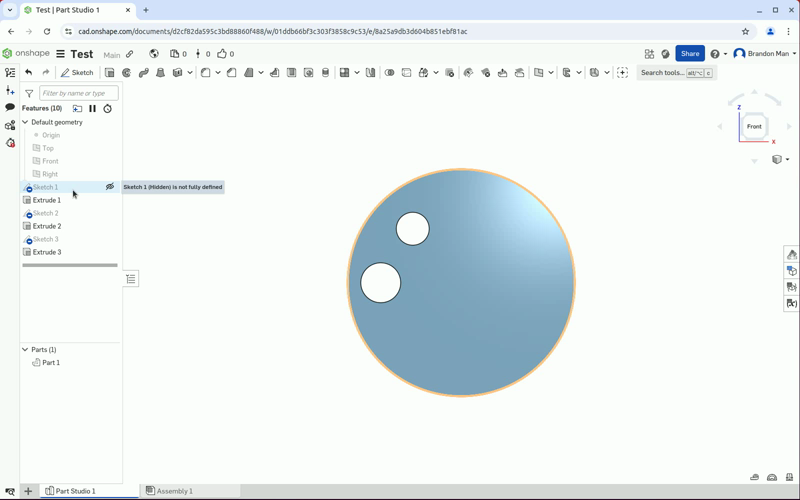
click(73, 189)
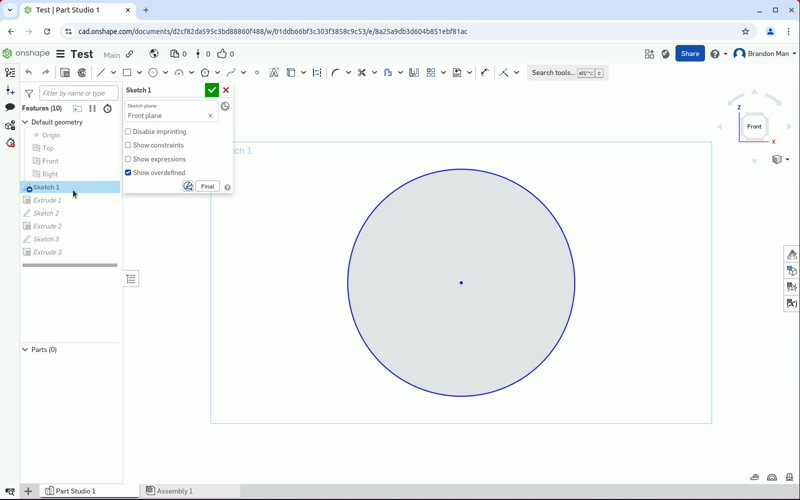
mouse_move(229, 92)
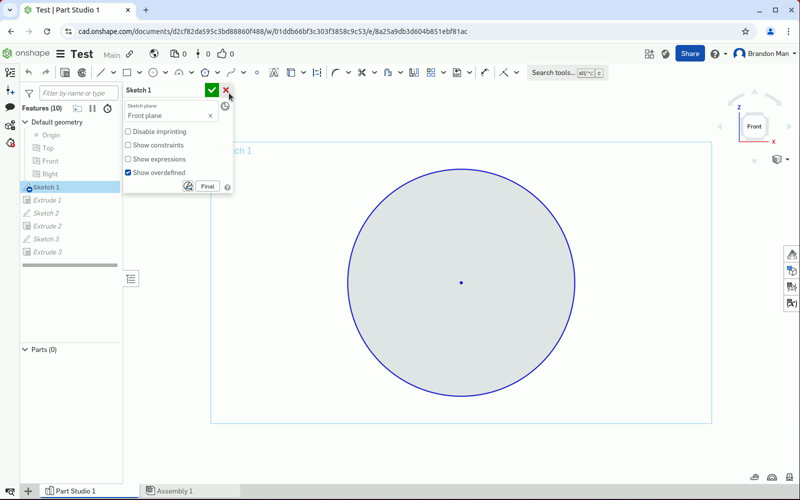
click(229, 92)
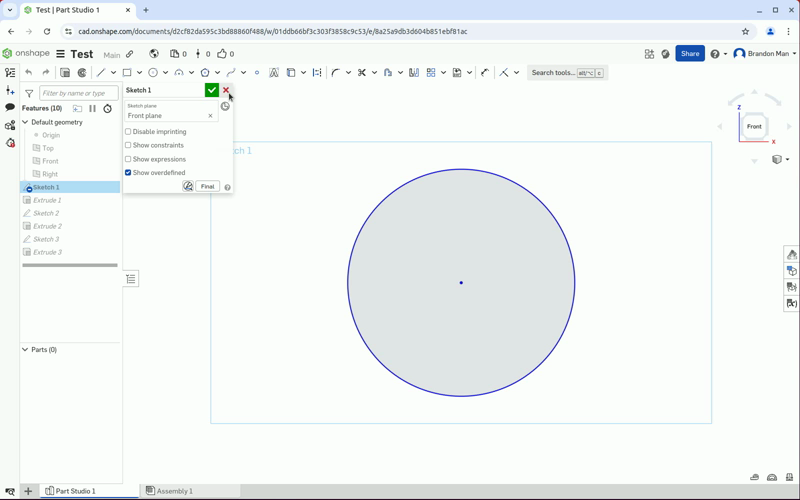
key(shift+s)
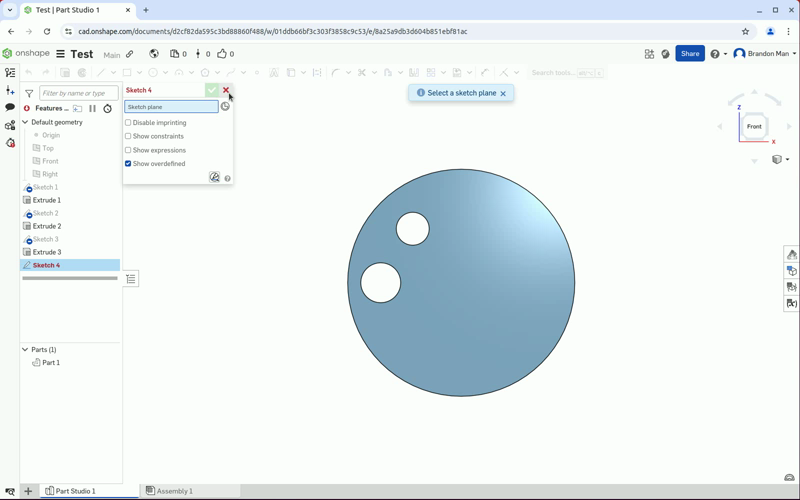
mouse_move(73, 163)
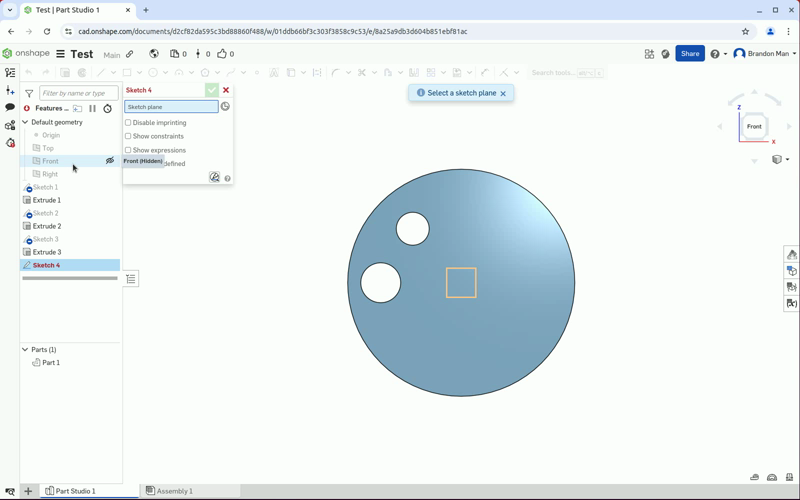
click(73, 163)
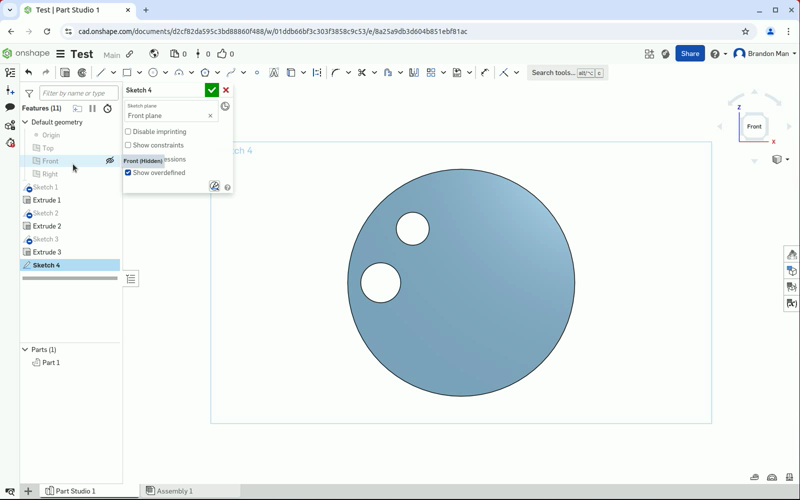
mouse_move(73, 352)
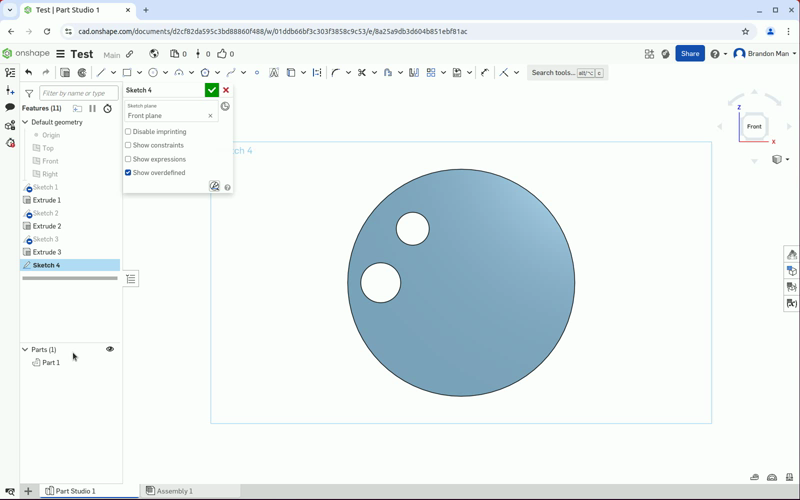
key(y)
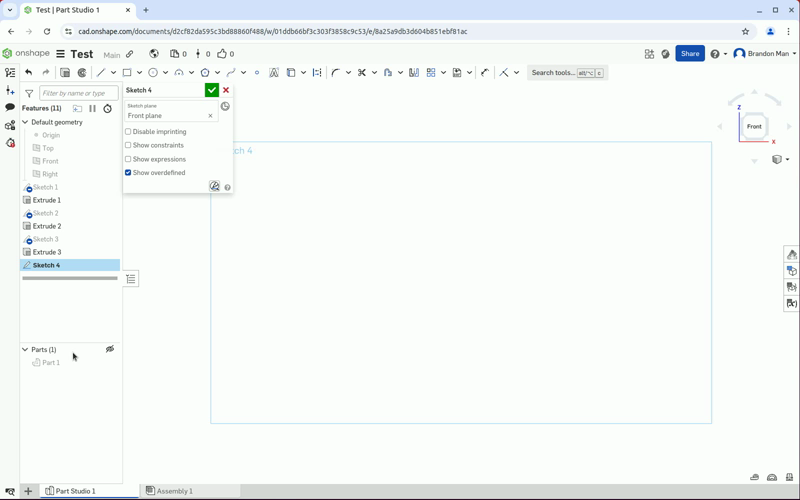
key(c)
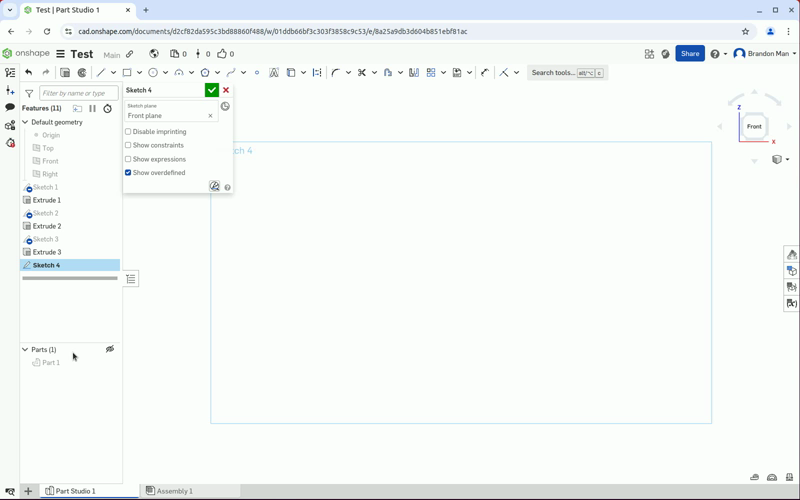
key_down(shift)
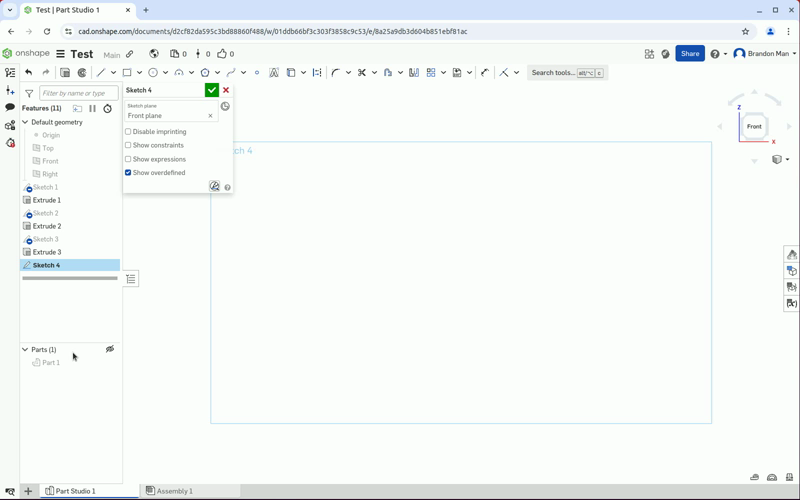
mouse_move(463, 205)
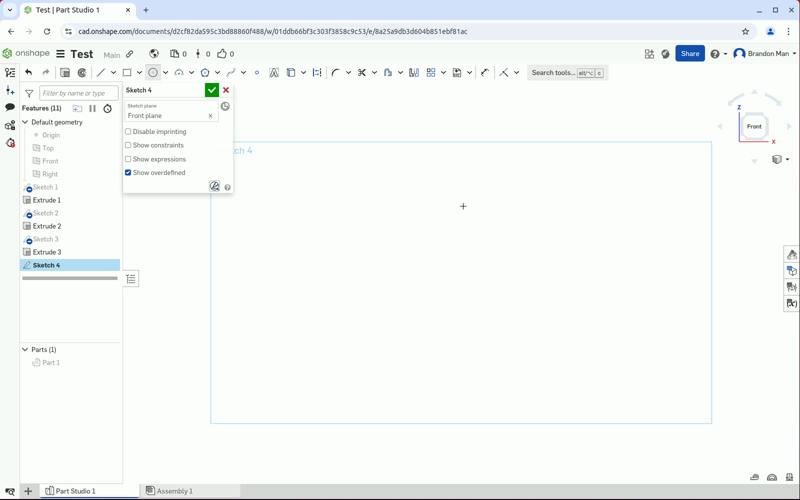
click(463, 205)
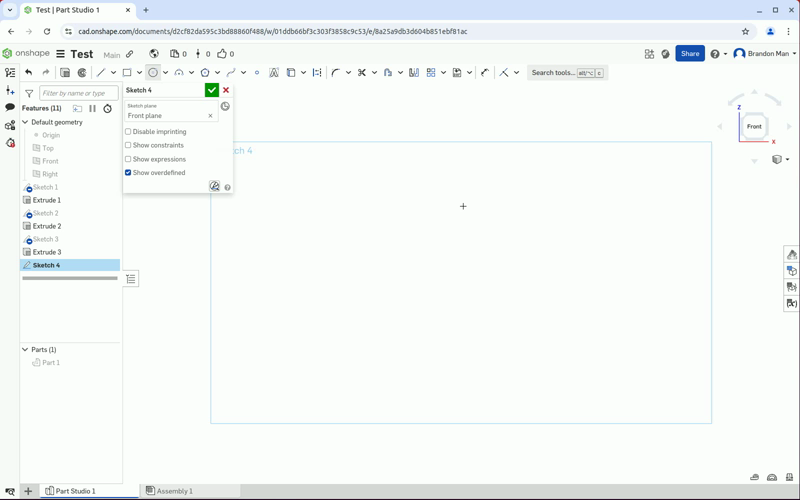
key_up(shift)
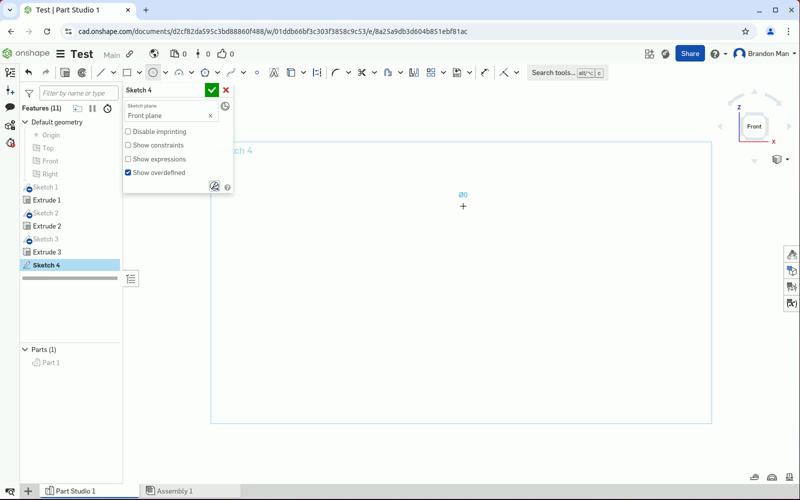
mouse_move(477, 205)
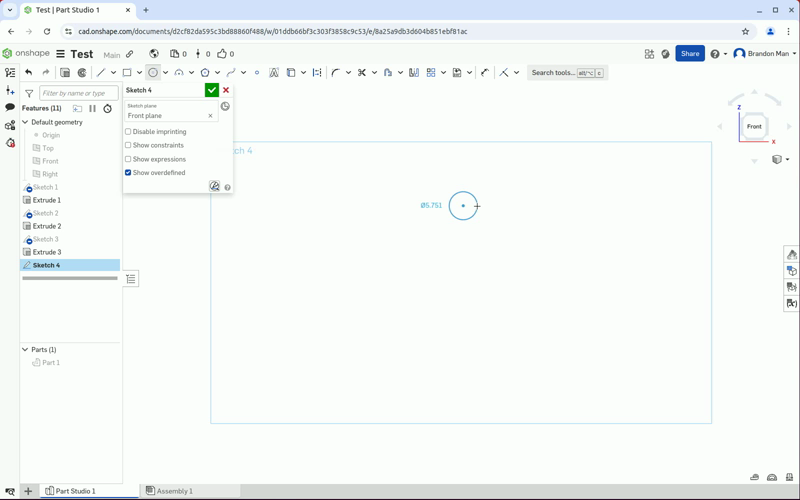
click(477, 205)
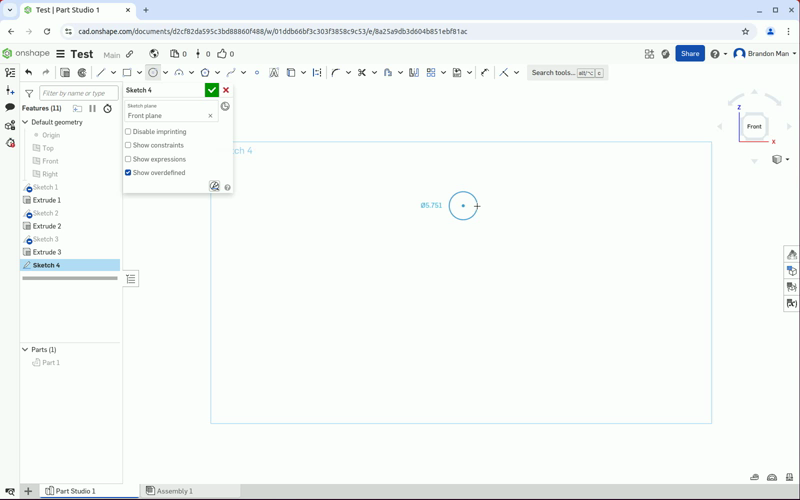
key(esc)
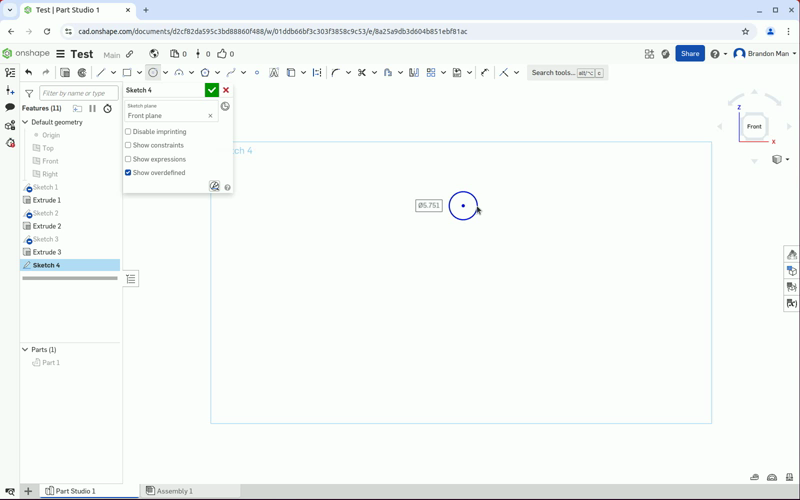
mouse_move(472, 213)
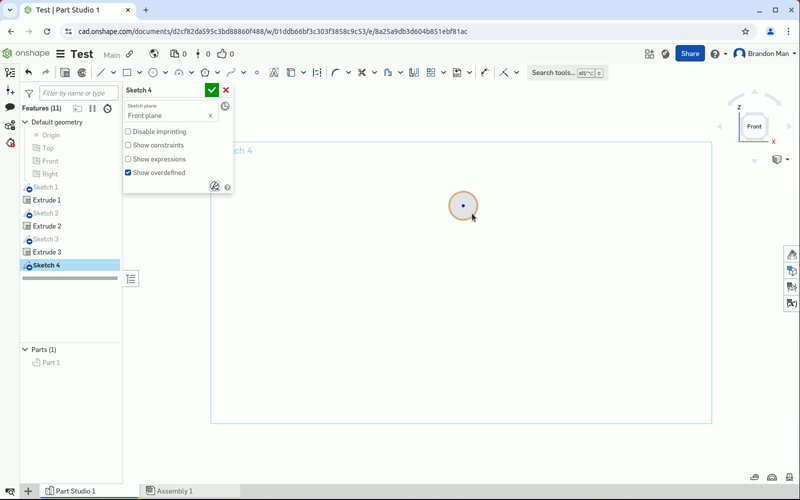
scroll(6)
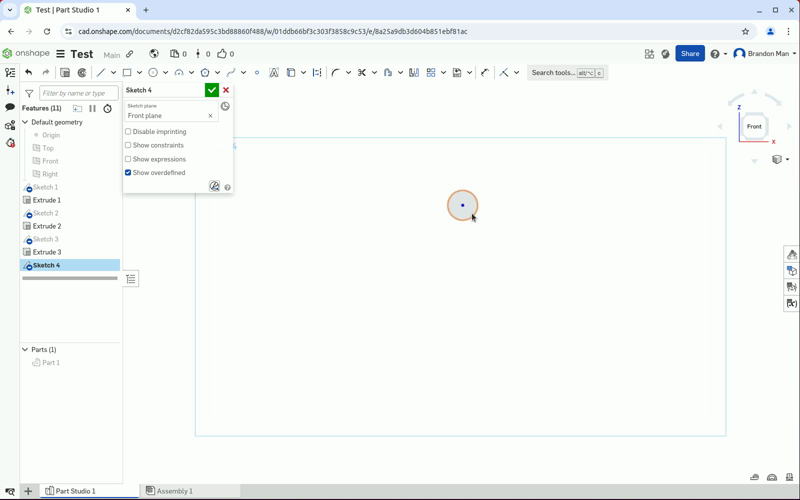
scroll(6)
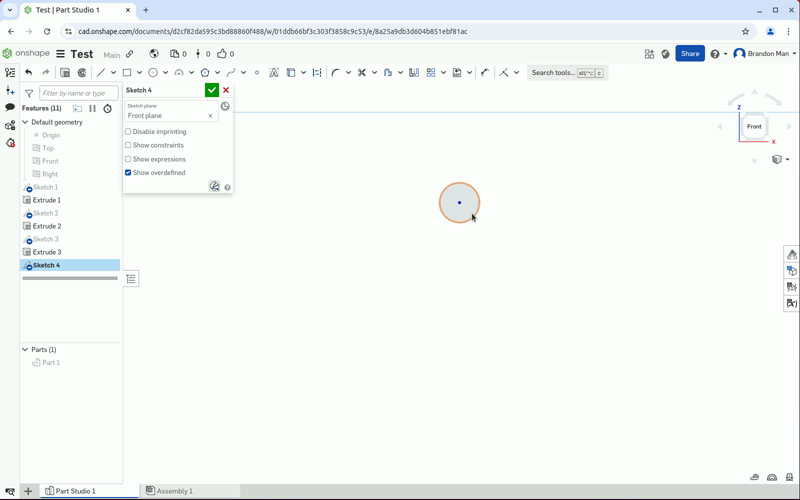
scroll(6)
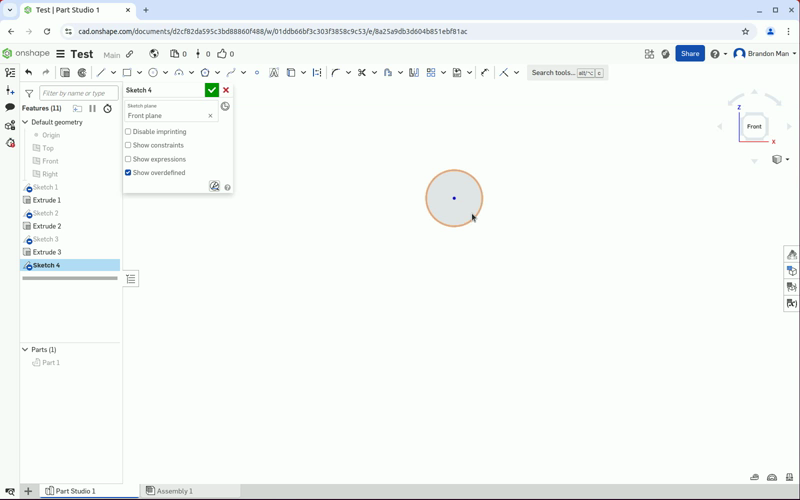
scroll(6)
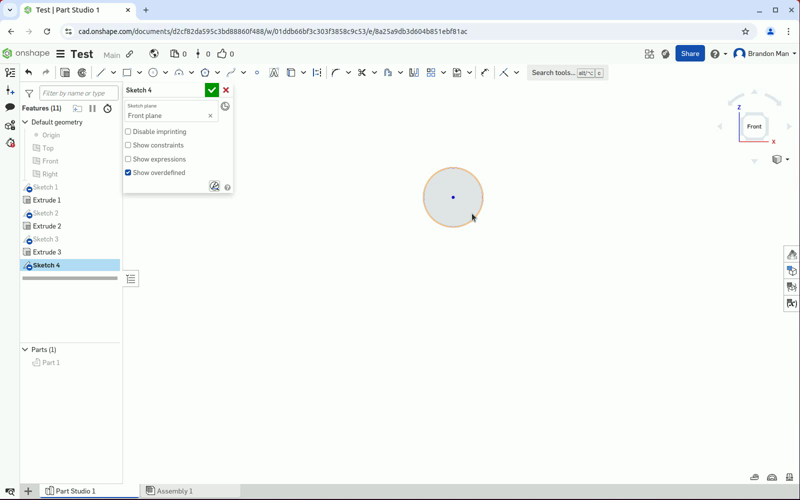
scroll(6)
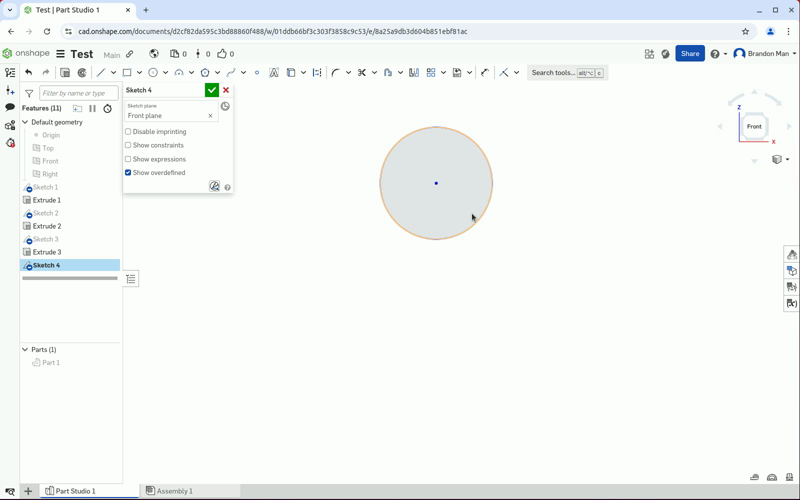
scroll(6)
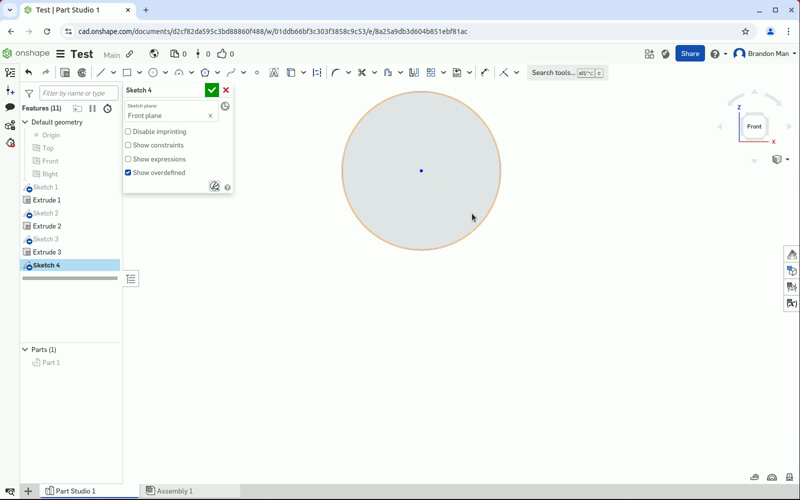
scroll(6)
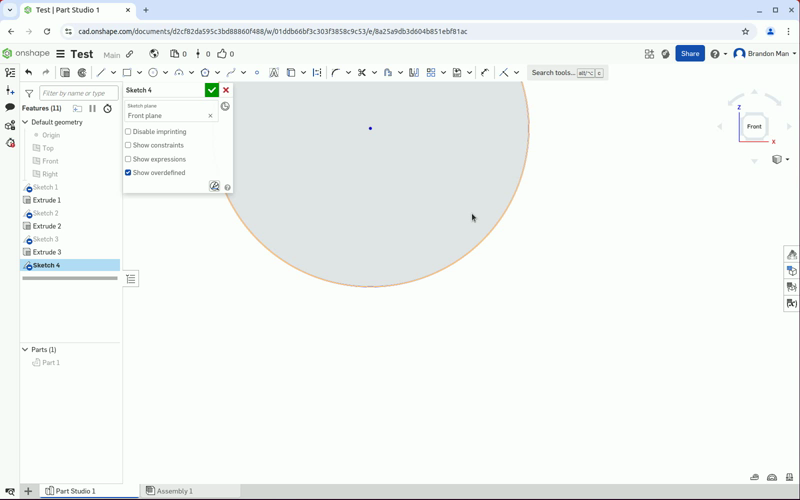
click(472, 213)
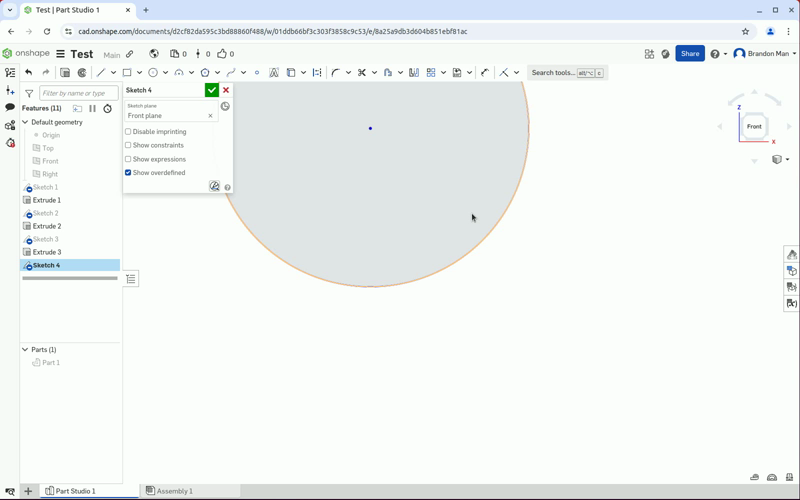
scroll(-6)
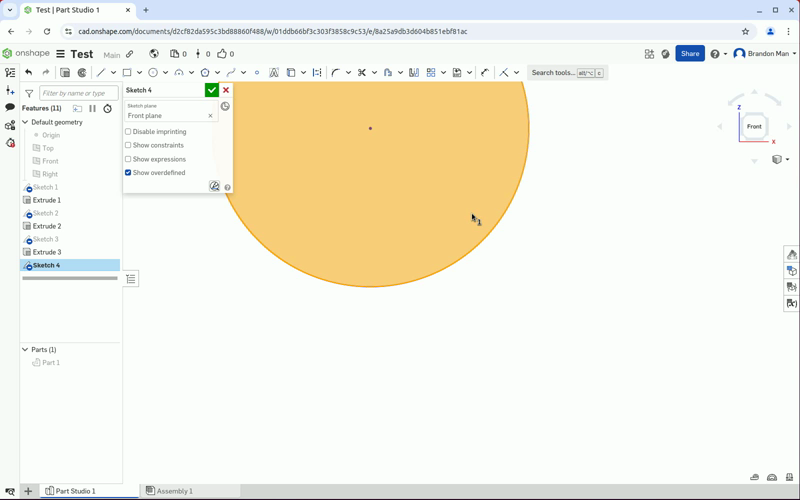
scroll(-6)
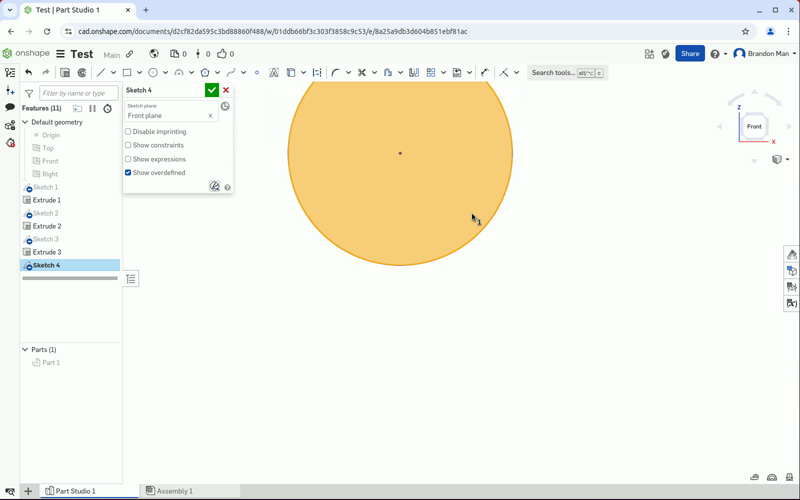
scroll(-6)
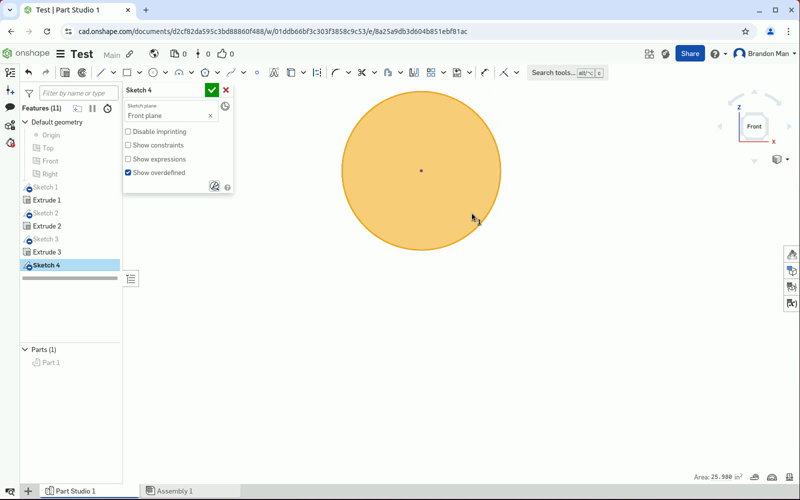
scroll(-6)
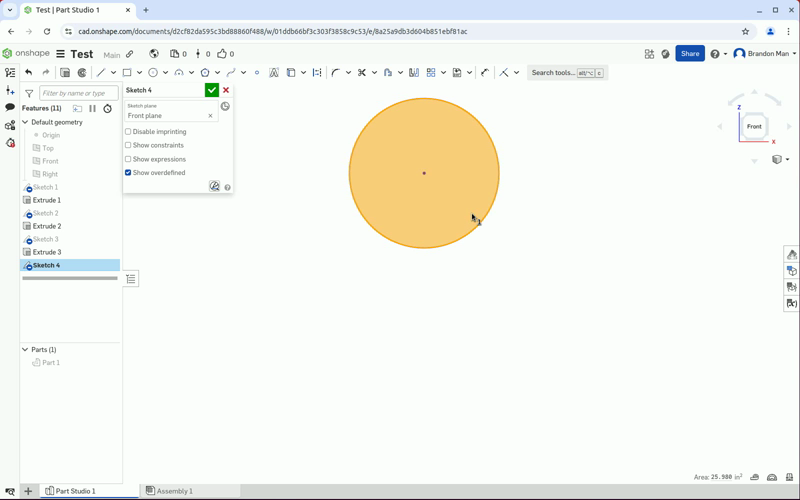
scroll(-6)
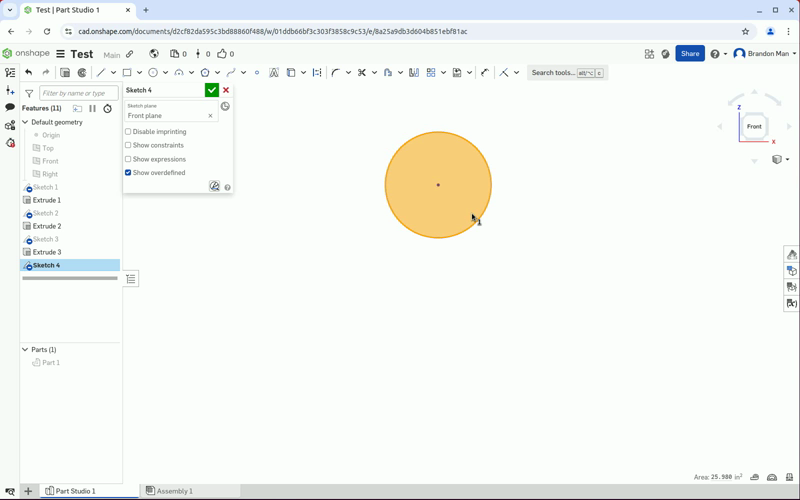
scroll(-6)
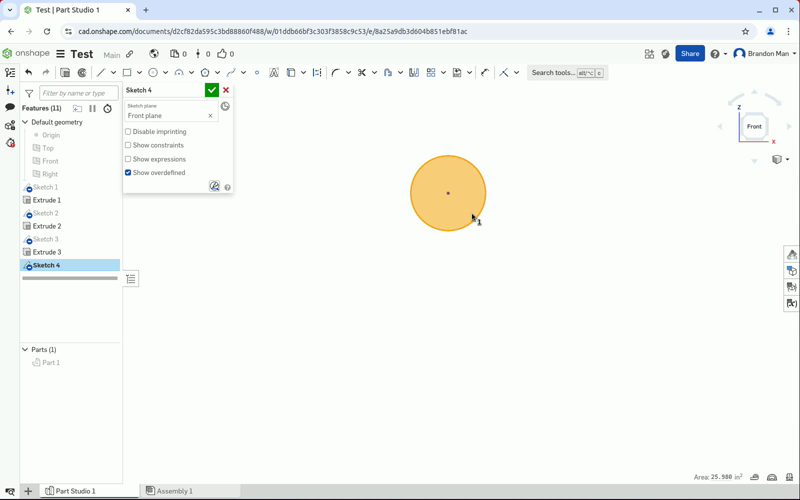
scroll(-6)
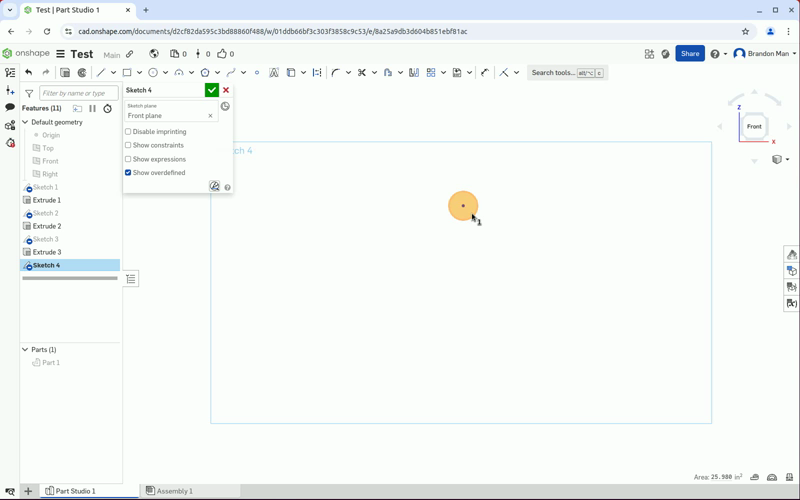
mouse_move(73, 352)
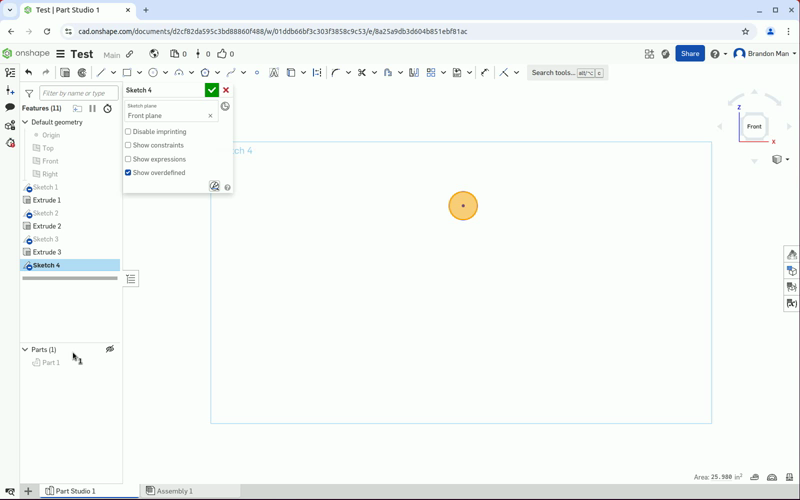
key(shift+y)
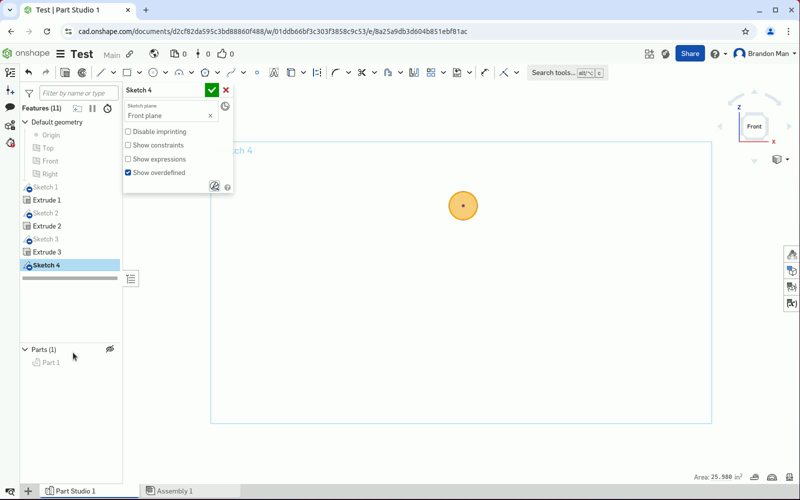
key(shift+e)
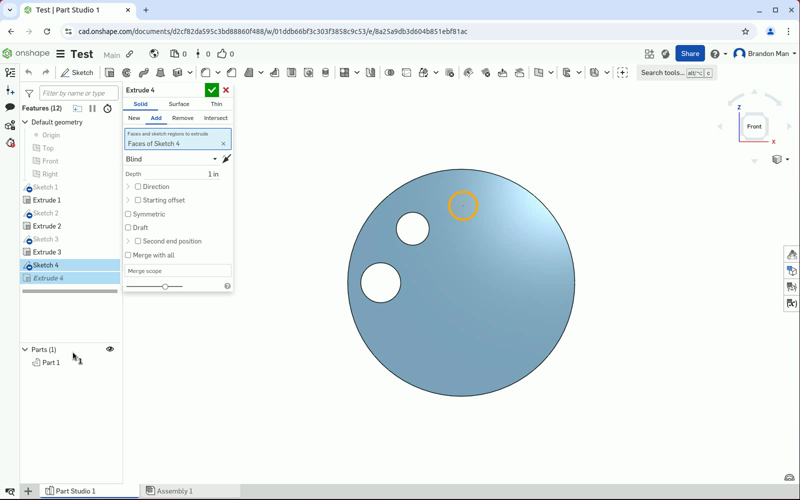
mouse_move(143, 106)
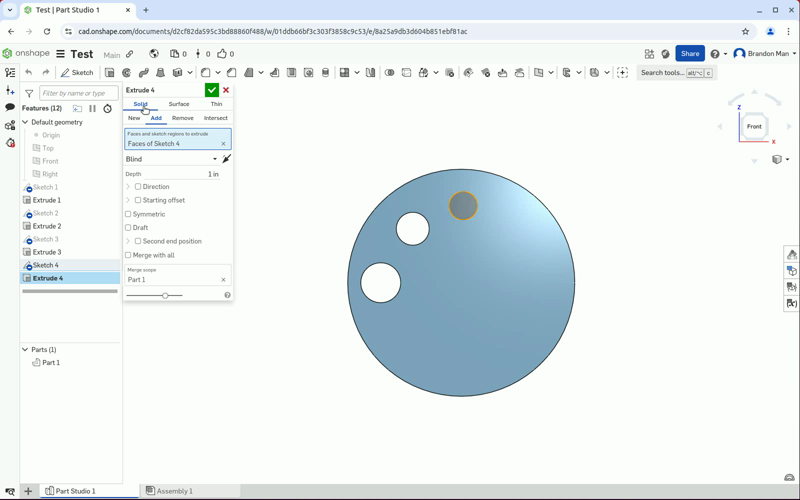
click(143, 106)
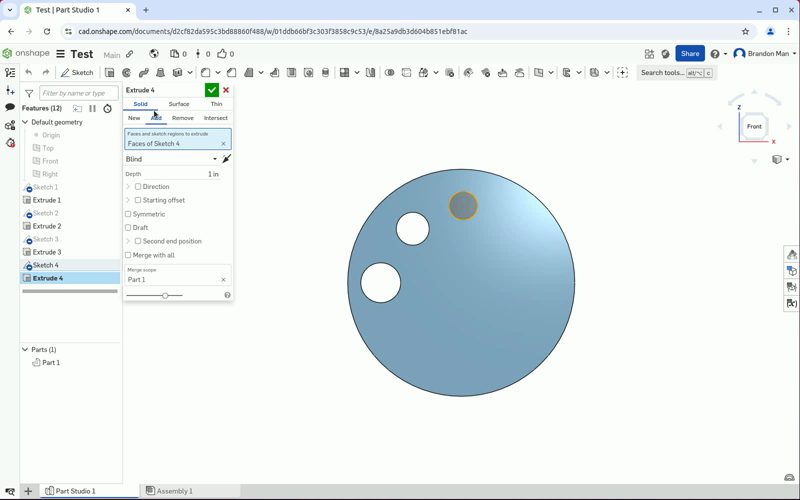
mouse_move(186, 120)
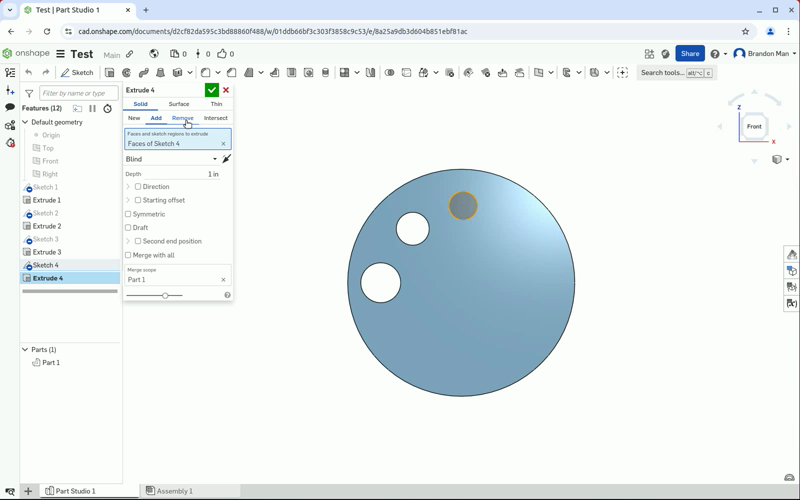
click(186, 120)
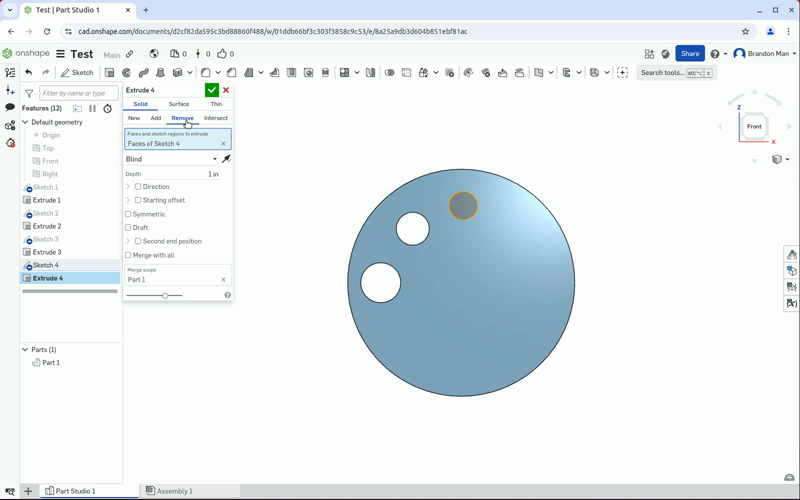
key(tab, 4)
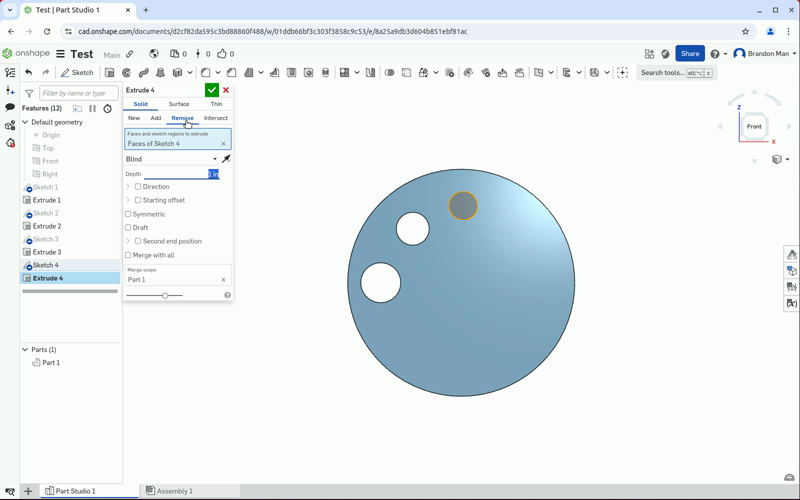
text(8.906)
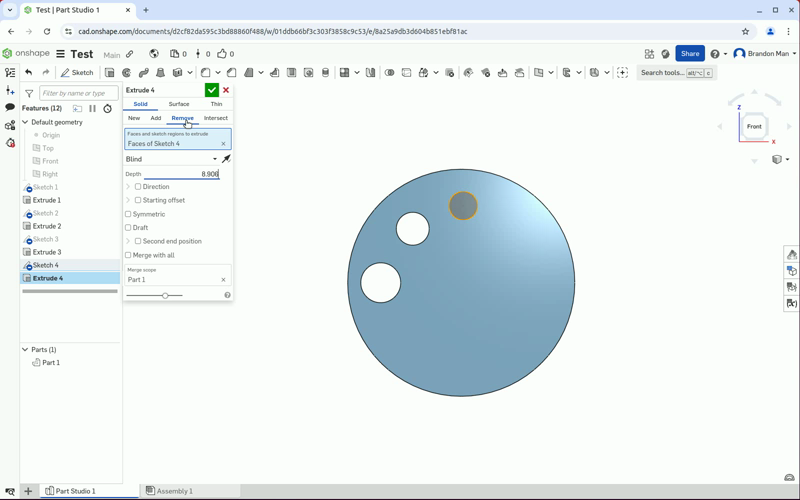
key(tab, 6)
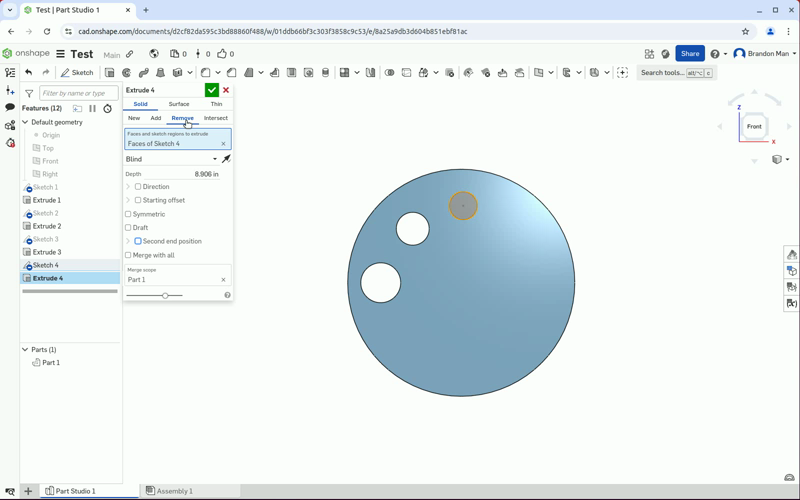
key(space)
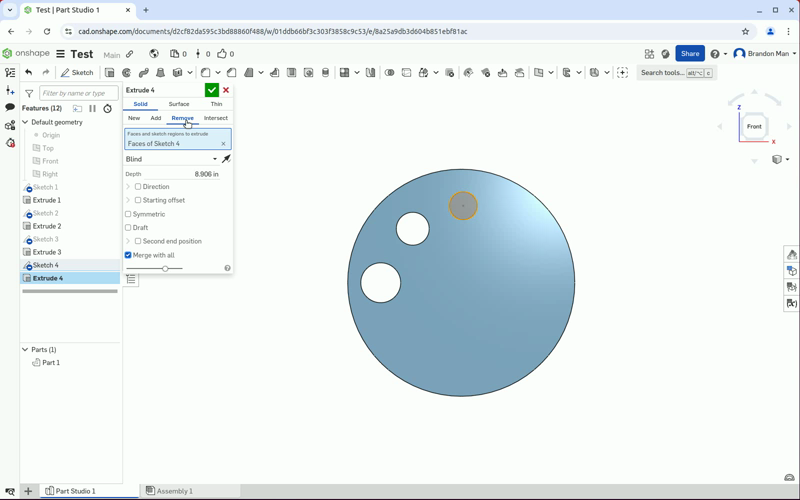
key(enter)
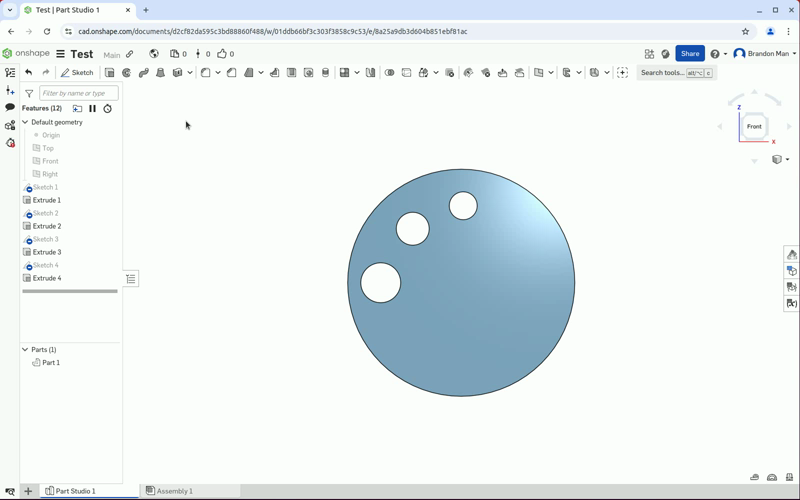
key(shift+h)
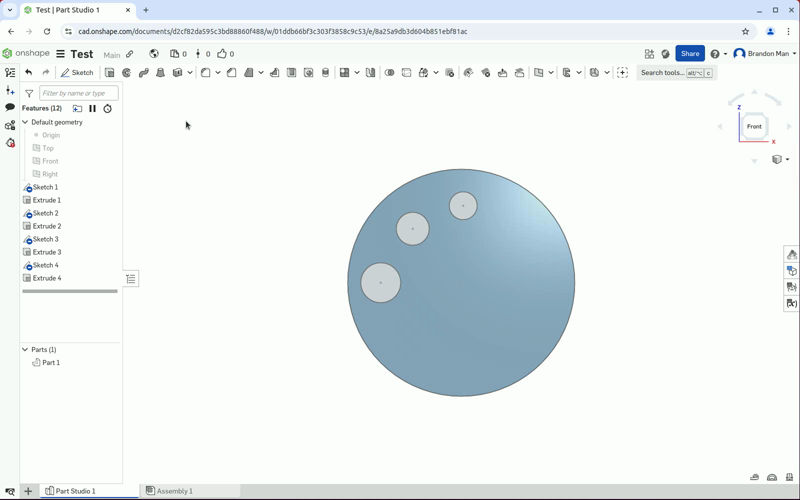
key(shift+h)
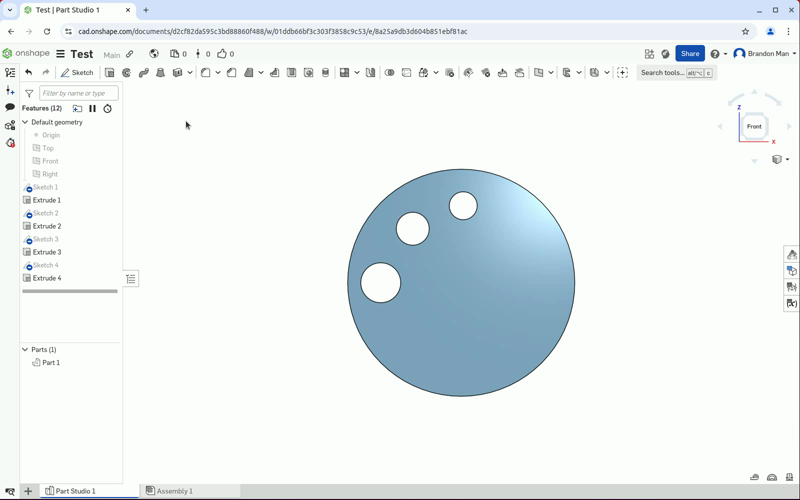
mouse_move(73, 189)
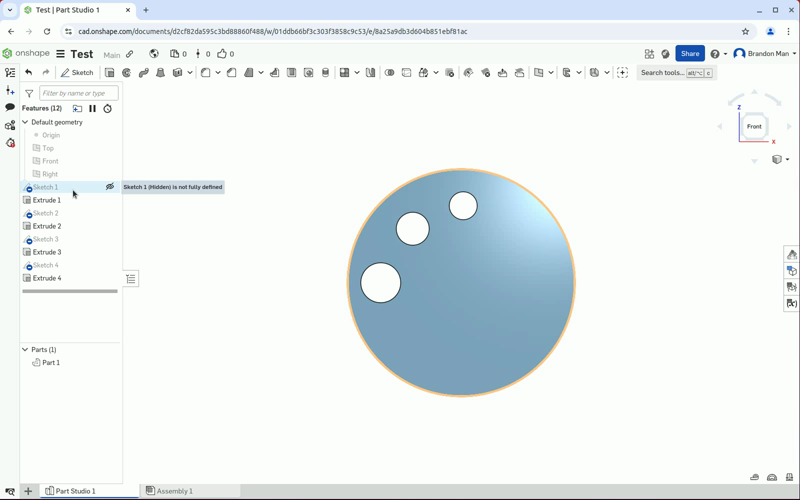
click(73, 189)
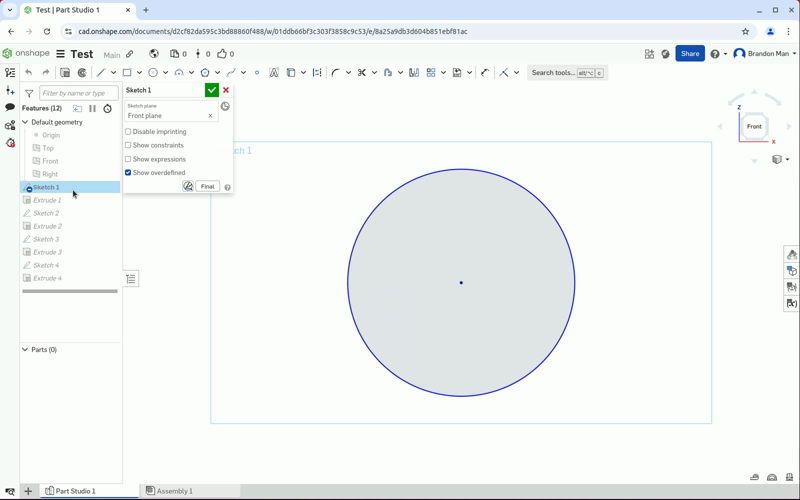
mouse_move(229, 92)
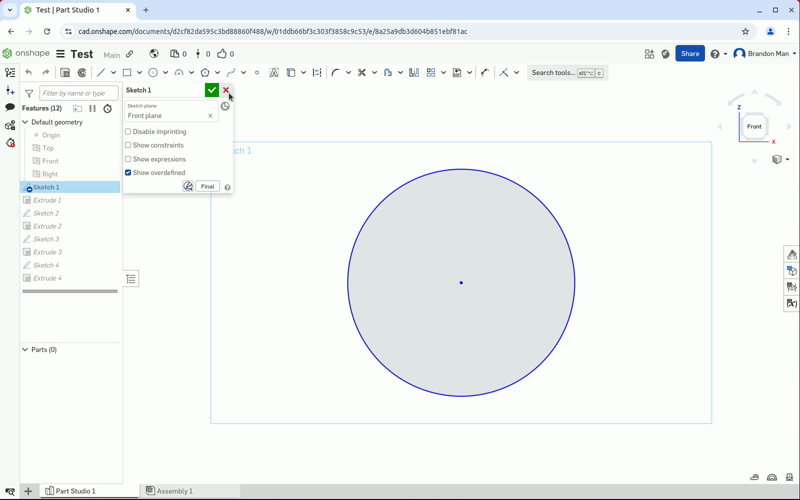
click(229, 92)
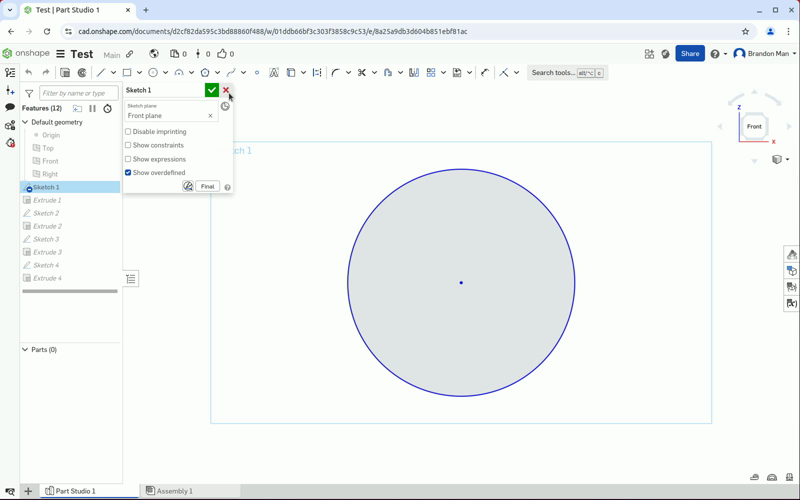
key(shift+s)
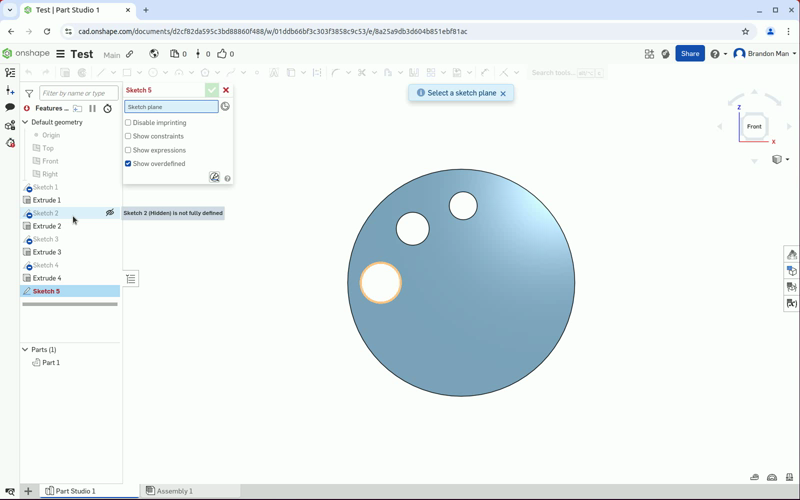
scroll(3)
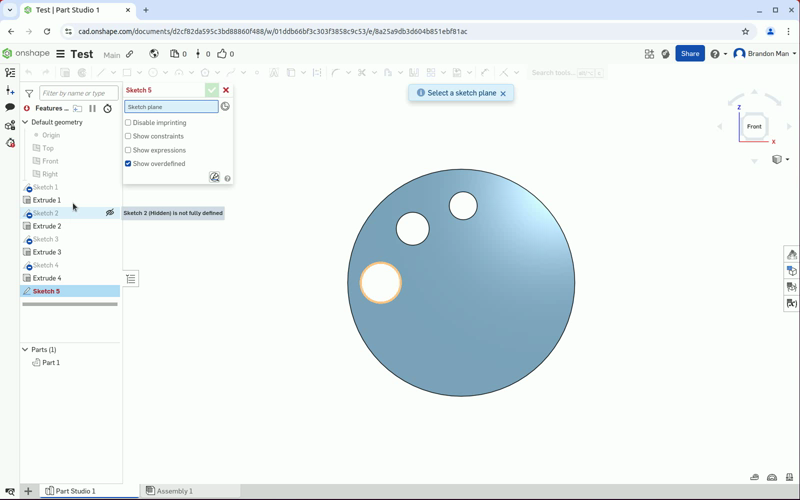
mouse_move(73, 163)
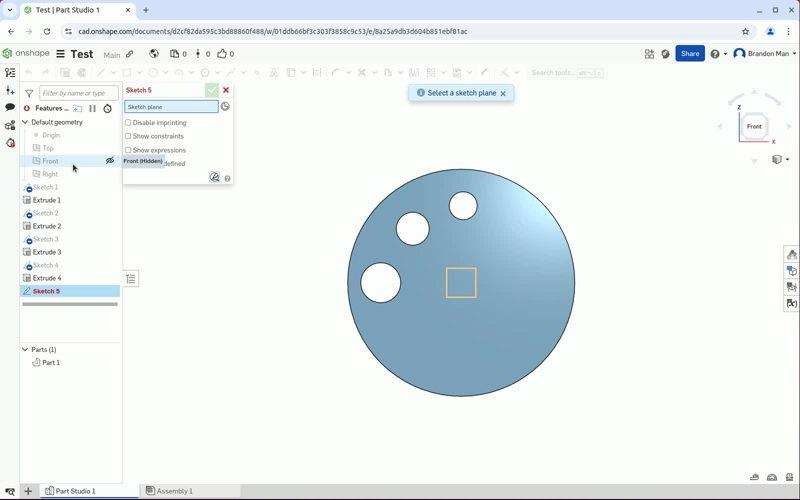
click(73, 163)
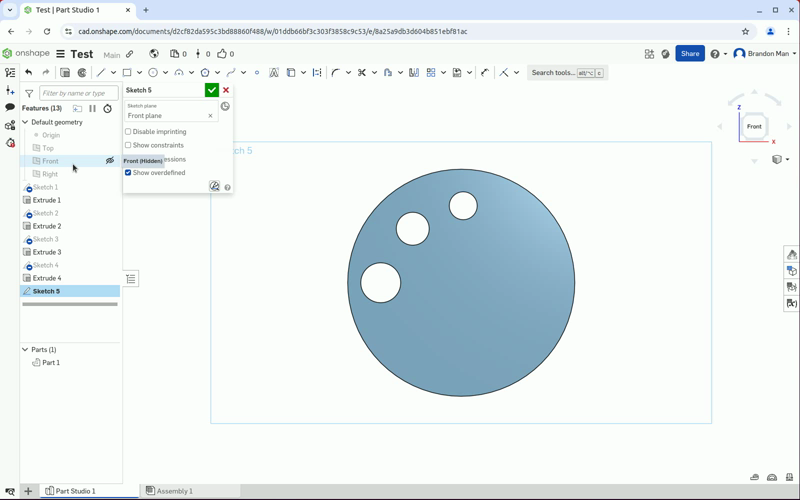
mouse_move(73, 352)
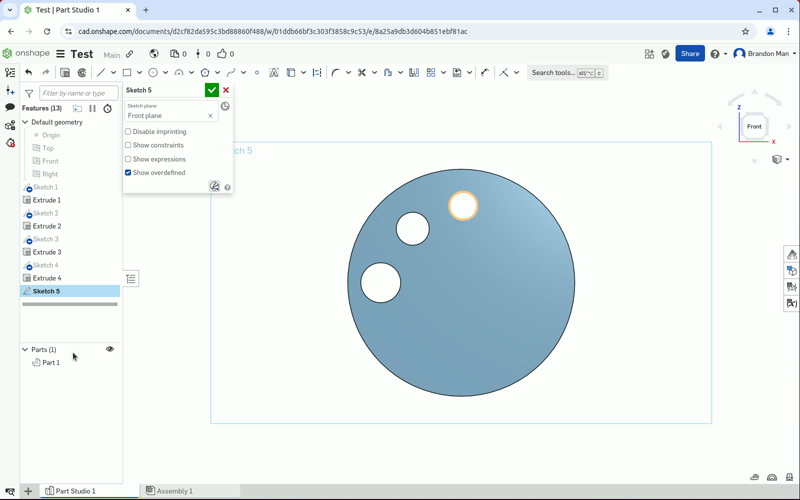
key(y)
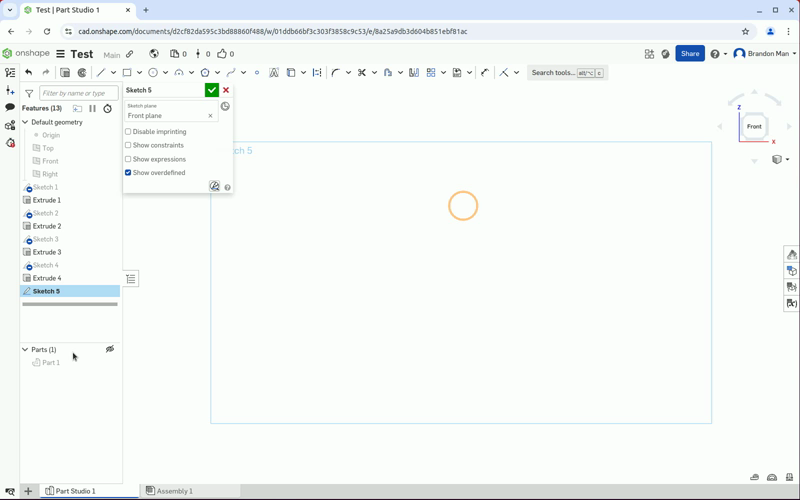
key(c)
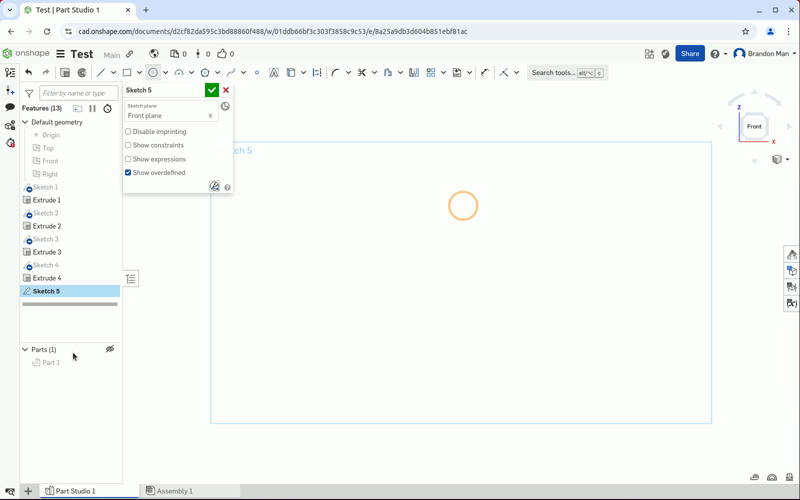
key_down(shift)
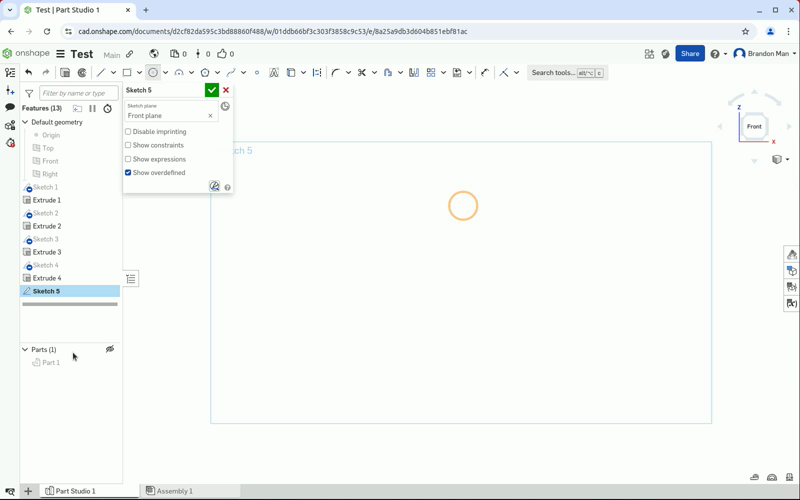
mouse_move(514, 217)
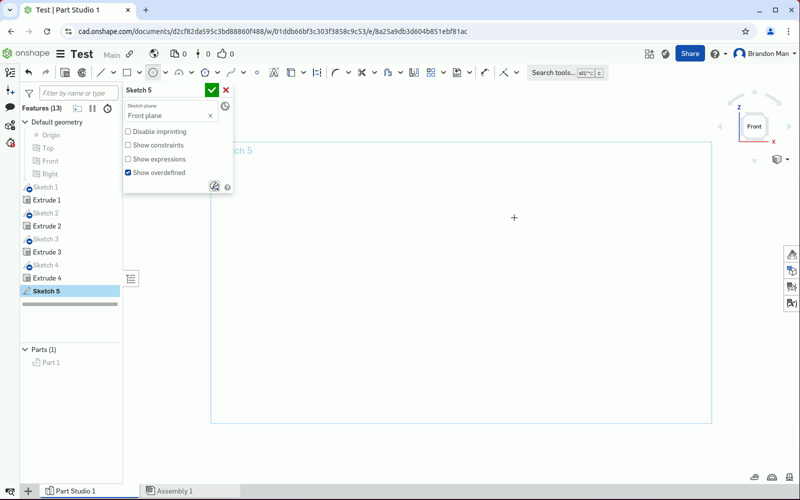
click(514, 217)
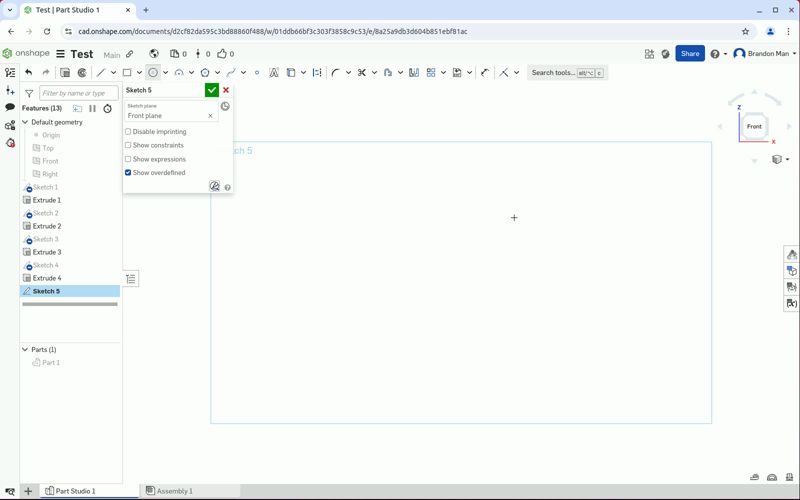
key_up(shift)
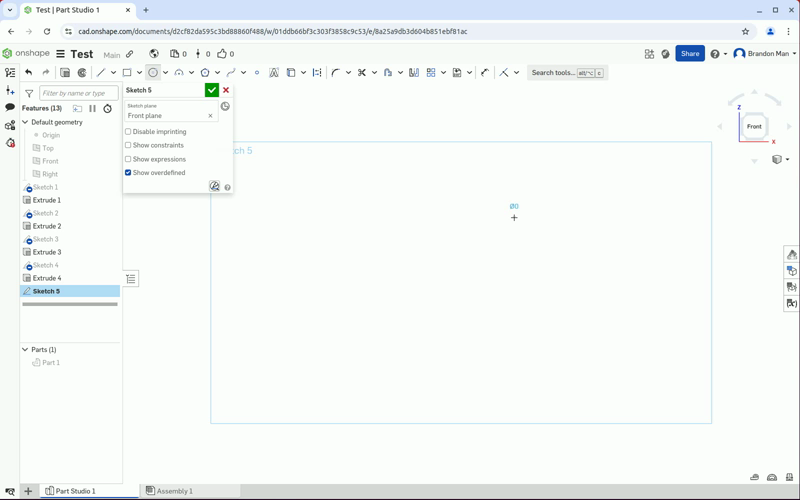
mouse_move(522, 217)
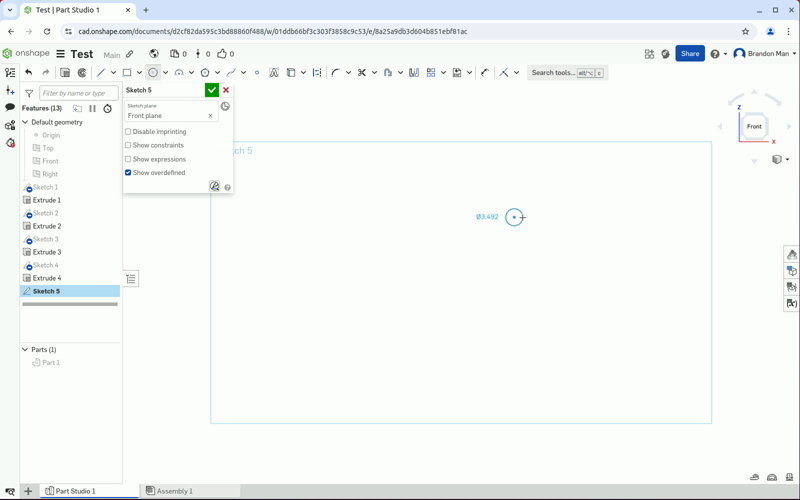
click(522, 217)
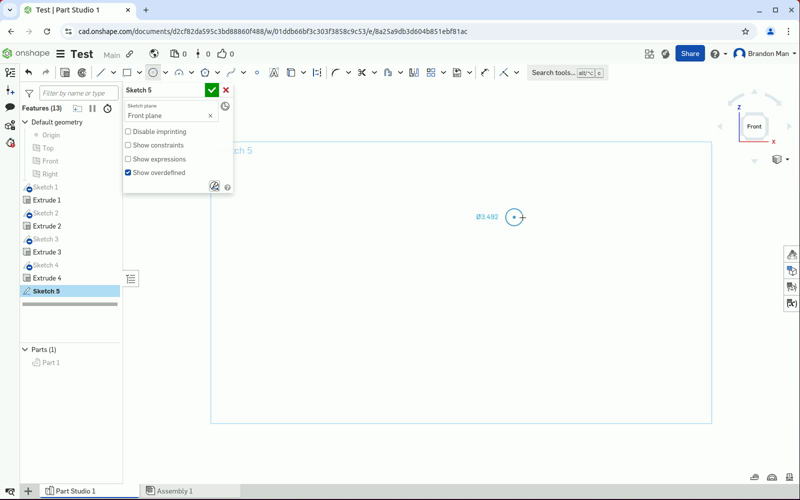
key(esc)
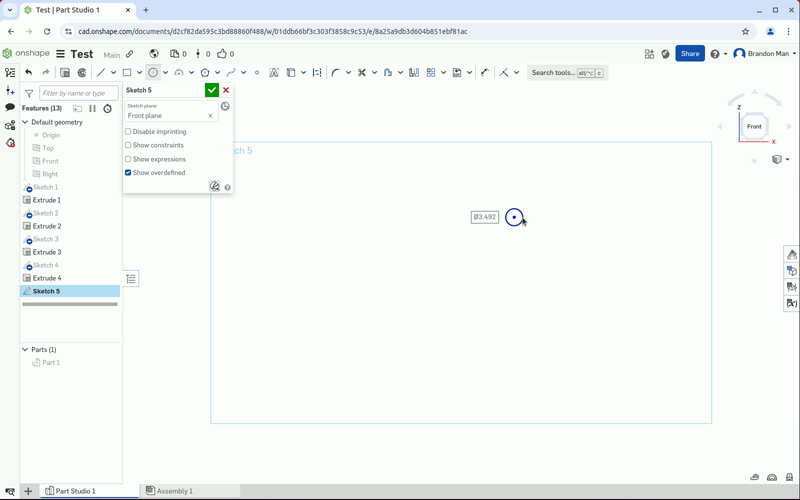
mouse_move(514, 213)
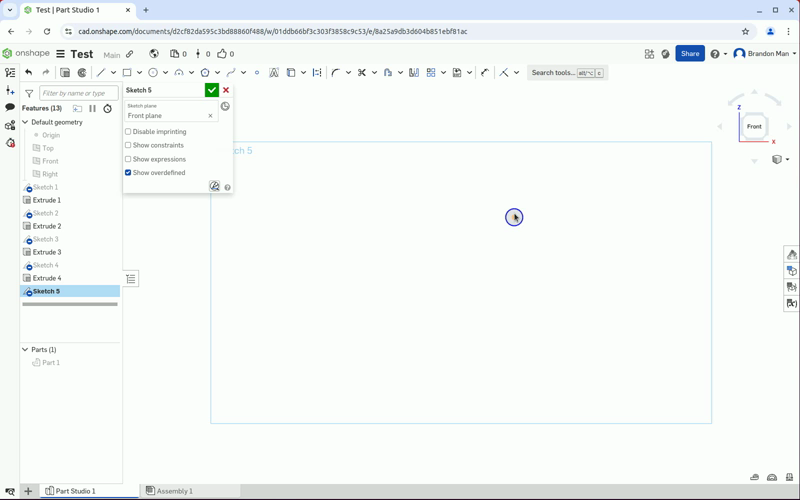
scroll(6)
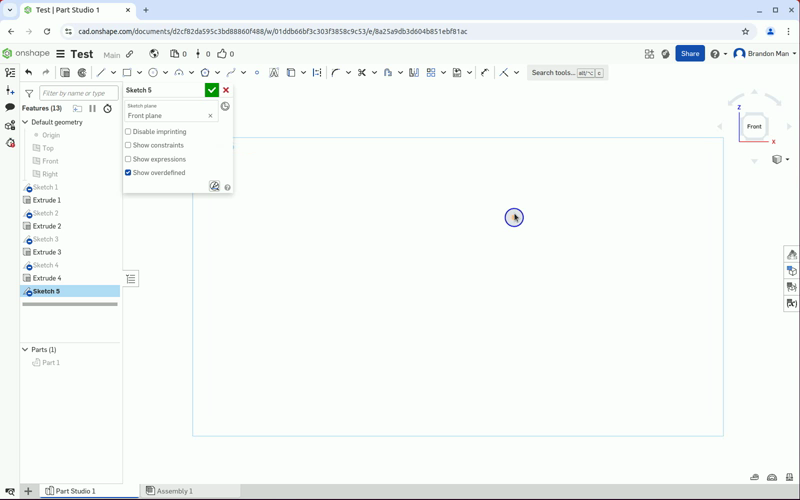
scroll(6)
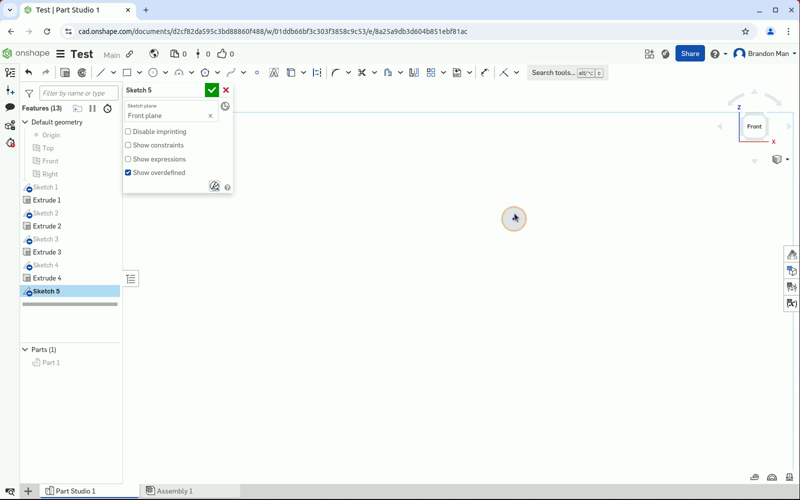
scroll(6)
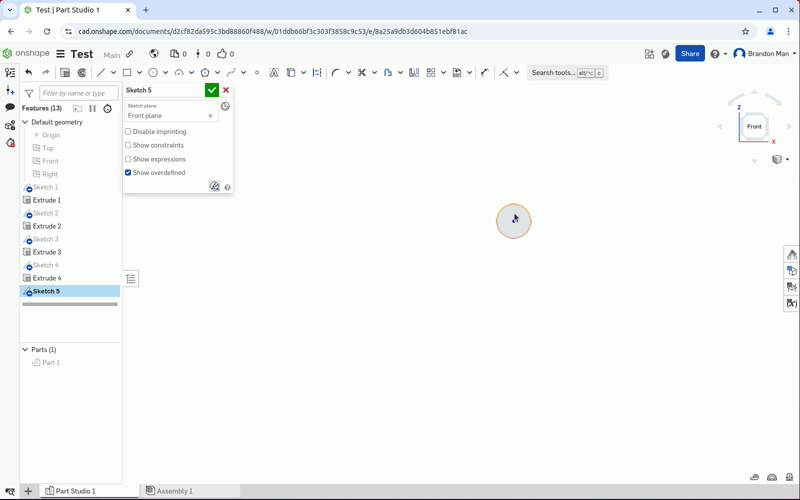
scroll(6)
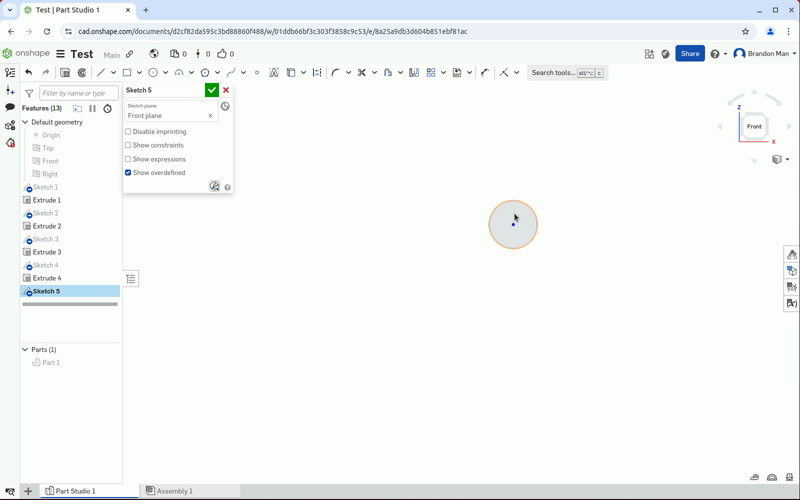
scroll(6)
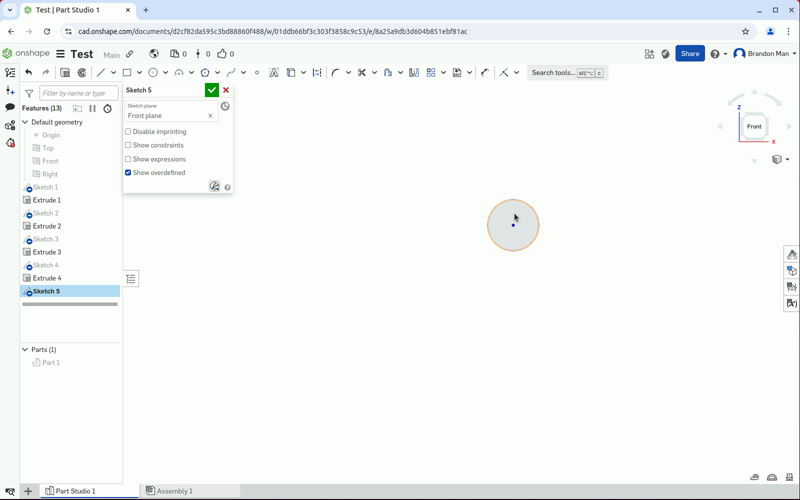
scroll(6)
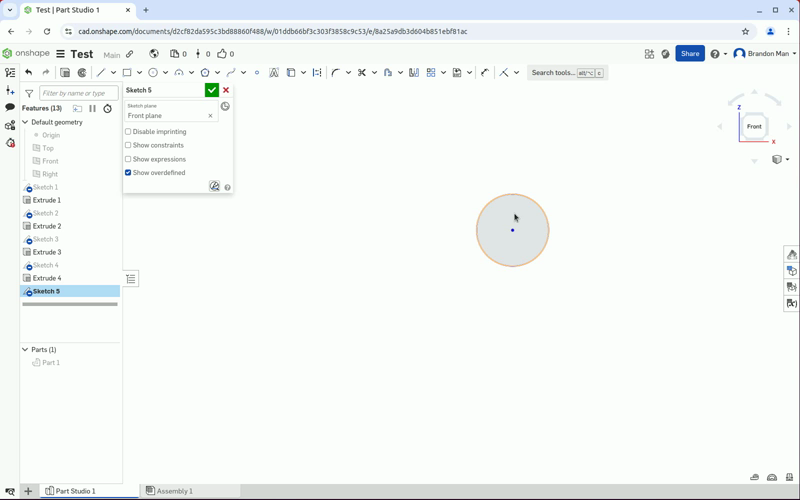
scroll(6)
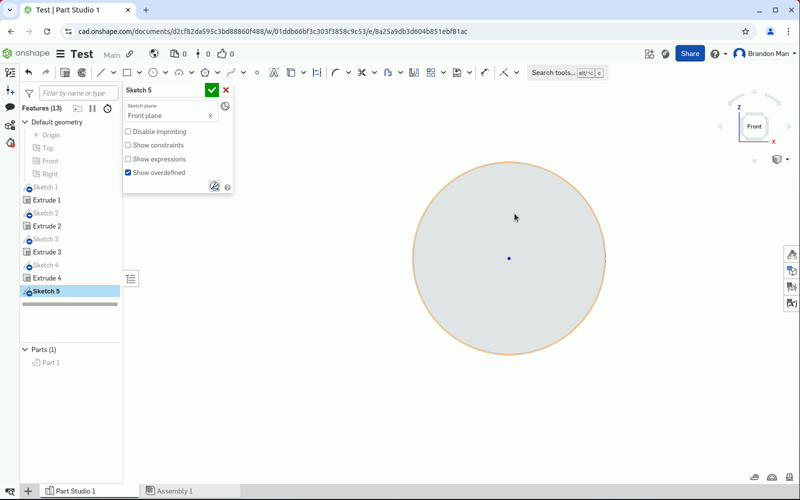
click(514, 213)
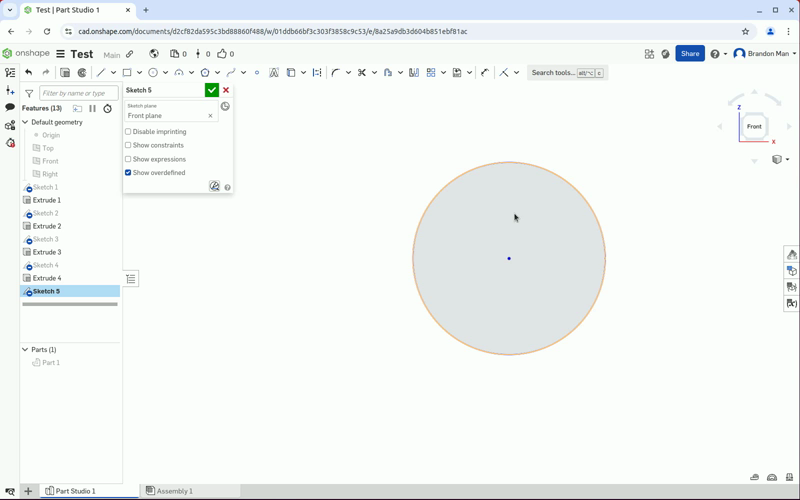
scroll(-6)
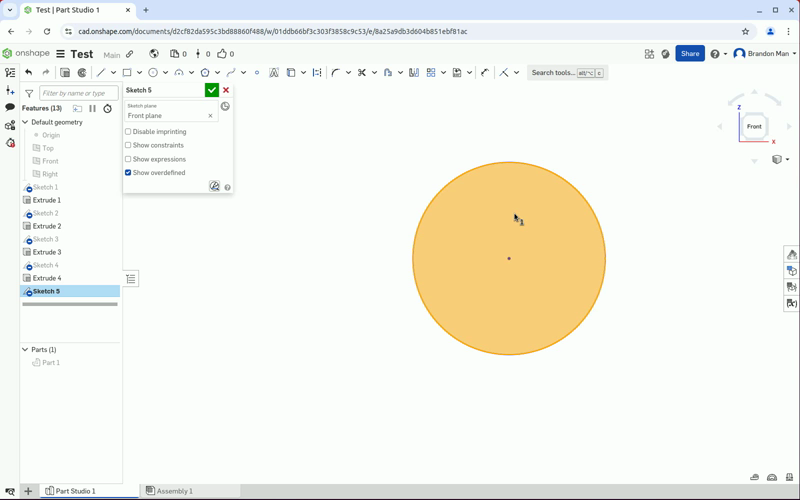
scroll(-6)
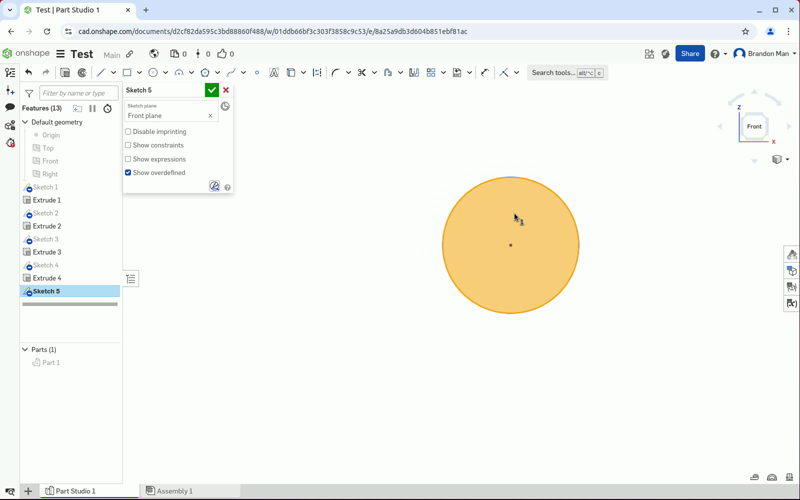
scroll(-6)
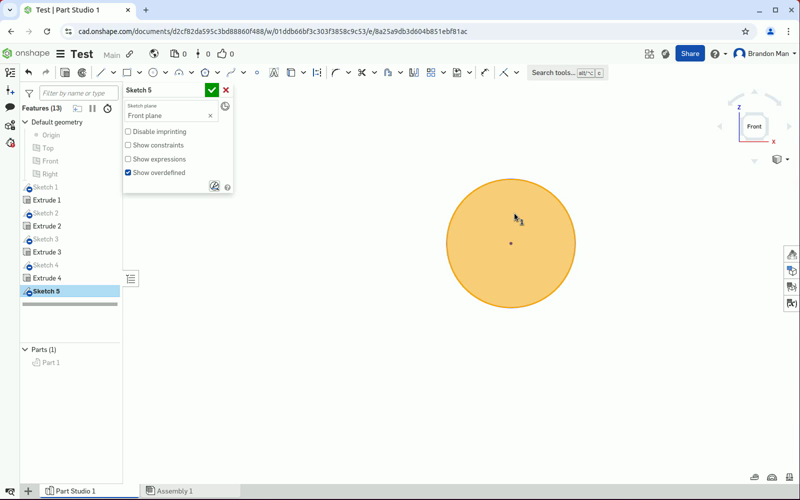
scroll(-6)
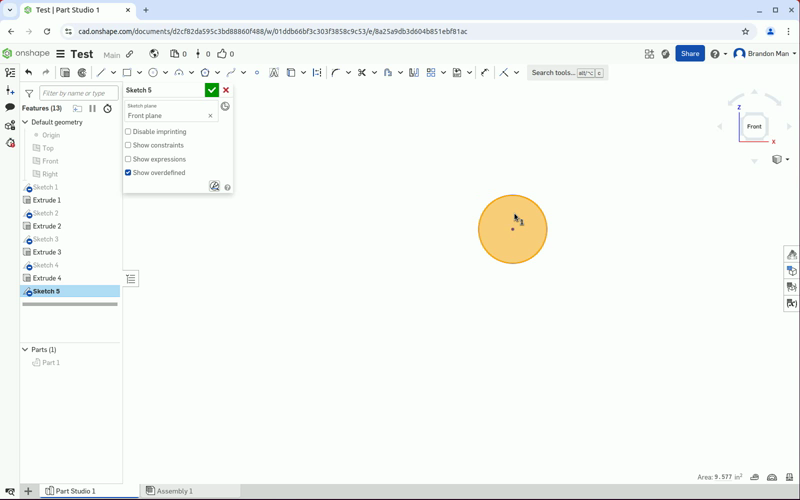
scroll(-6)
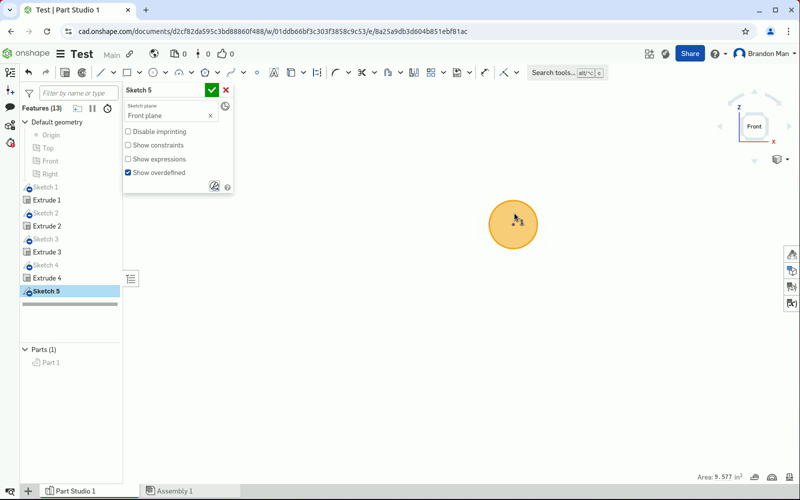
scroll(-6)
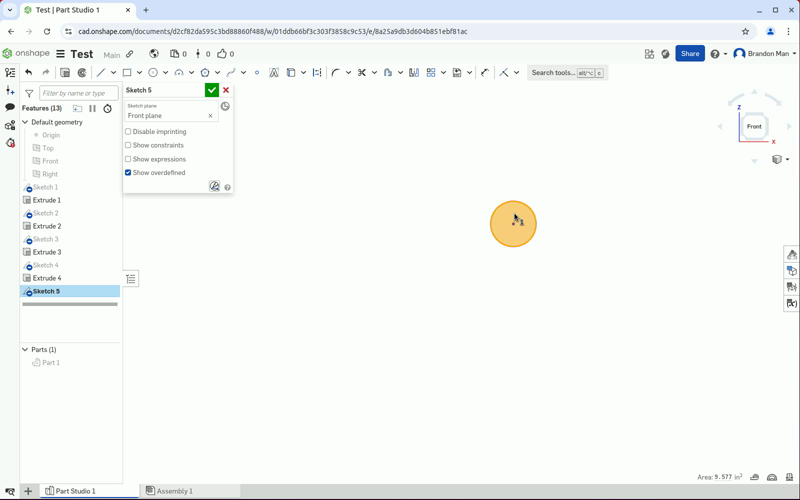
scroll(-6)
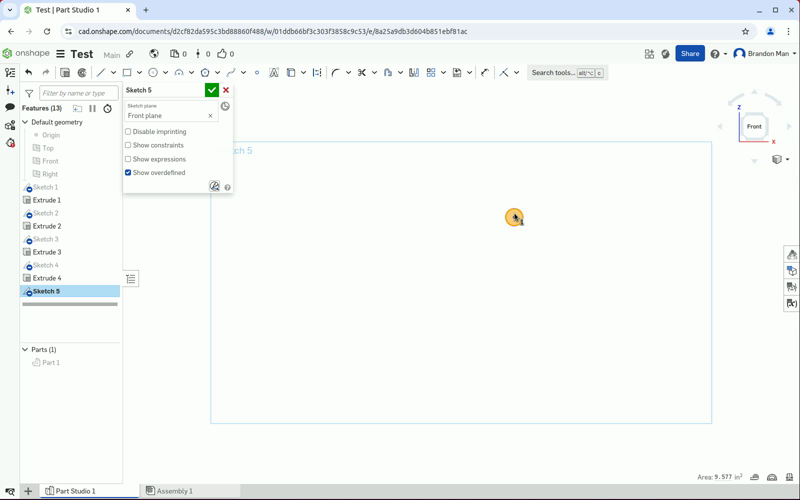
mouse_move(73, 352)
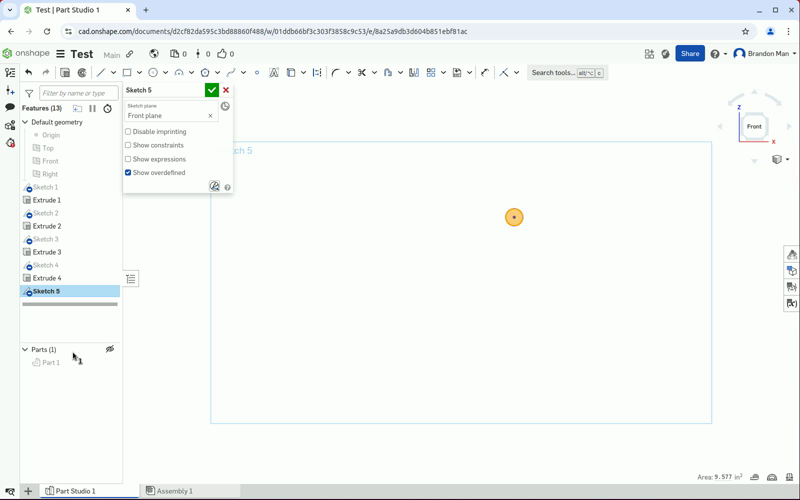
key(shift+y)
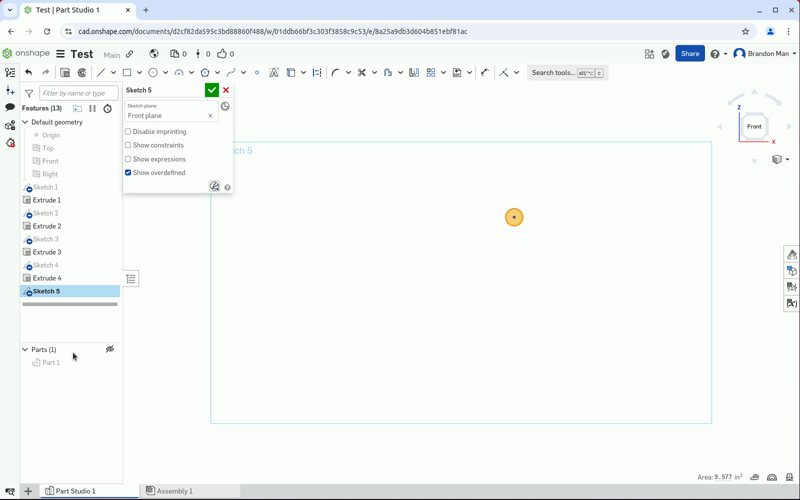
key(shift+e)
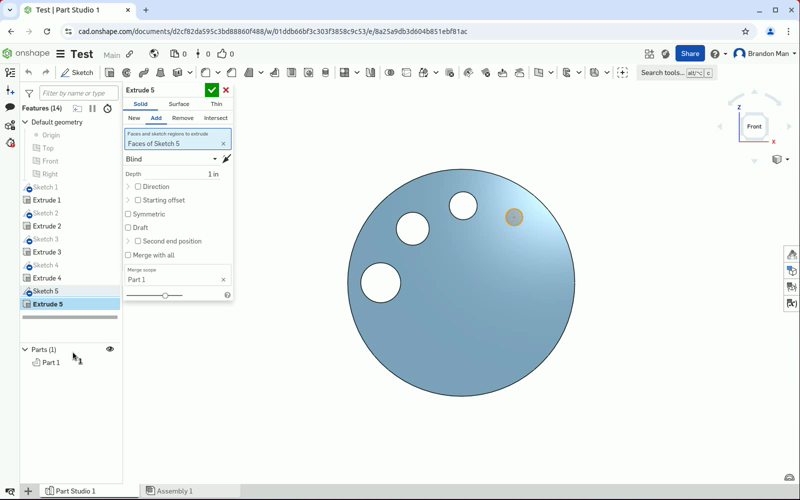
mouse_move(143, 106)
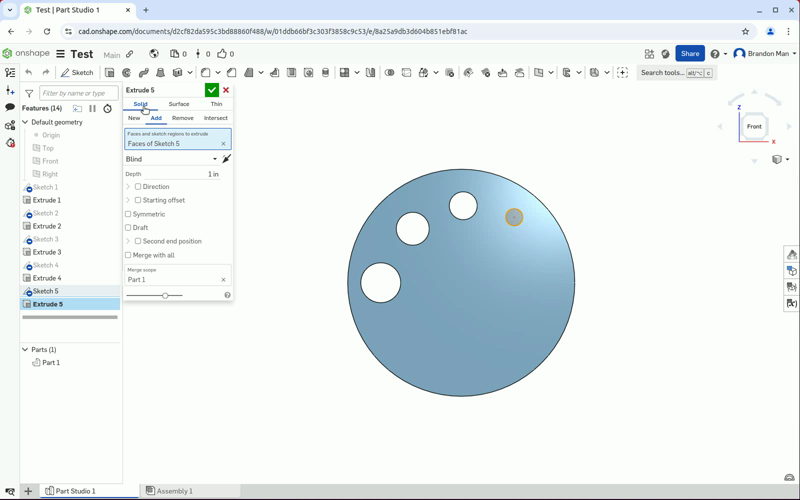
click(143, 106)
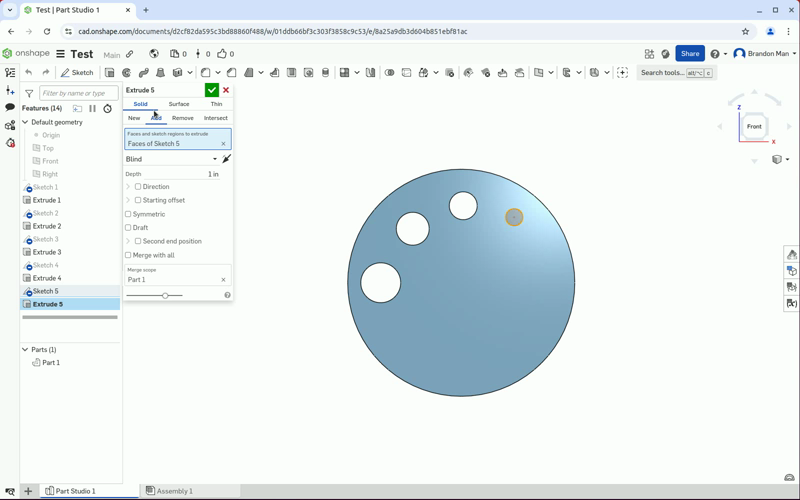
mouse_move(186, 120)
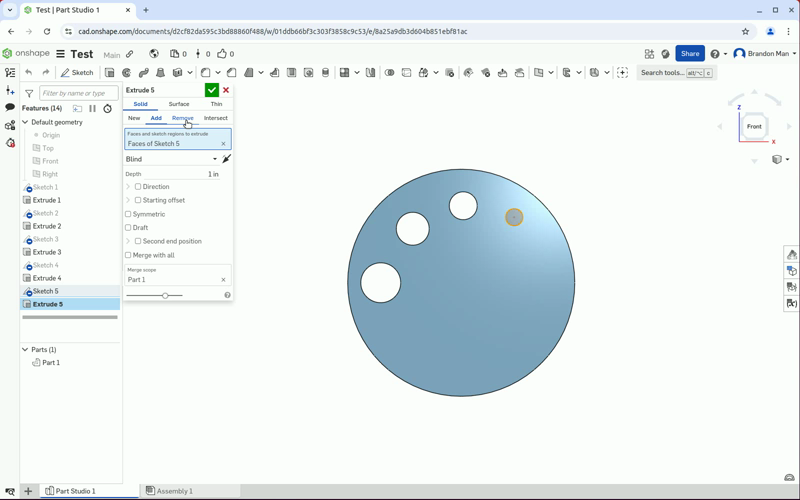
click(186, 120)
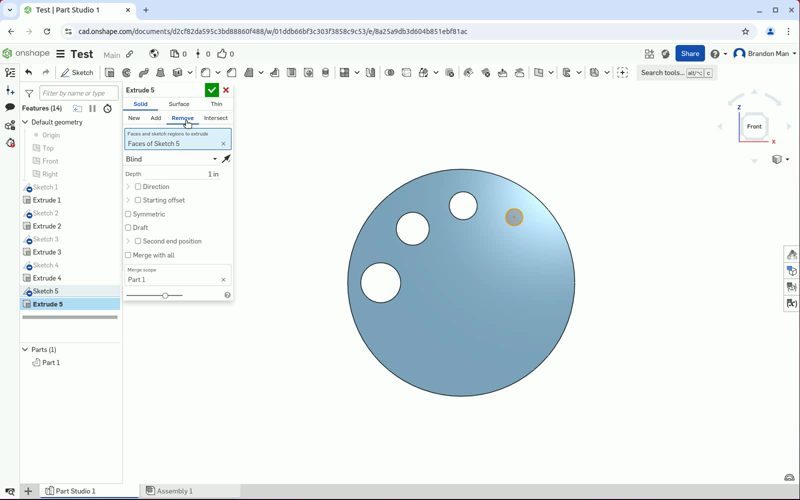
key(tab, 4)
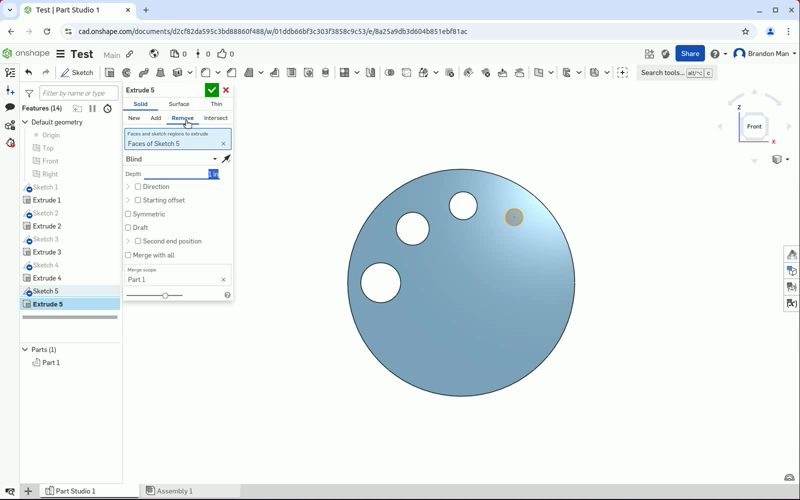
text(8.906)
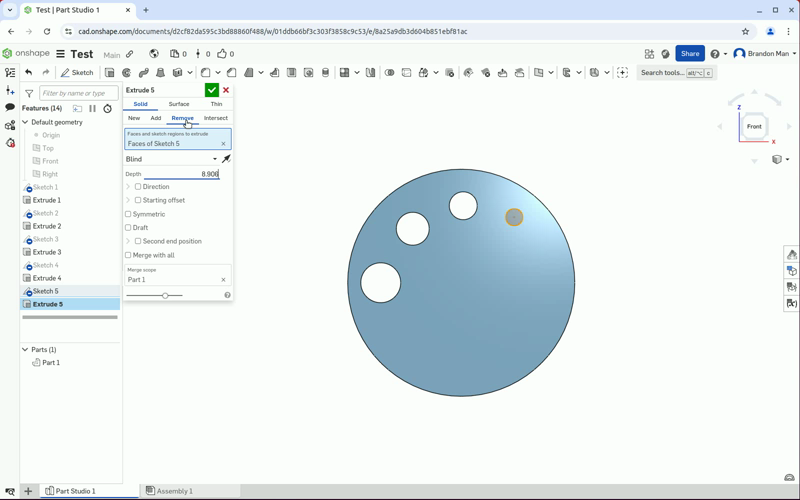
key(tab, 6)
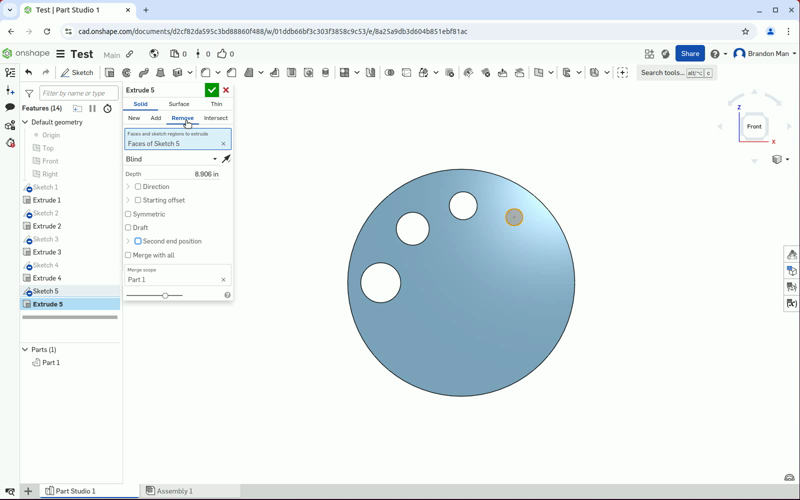
key(space)
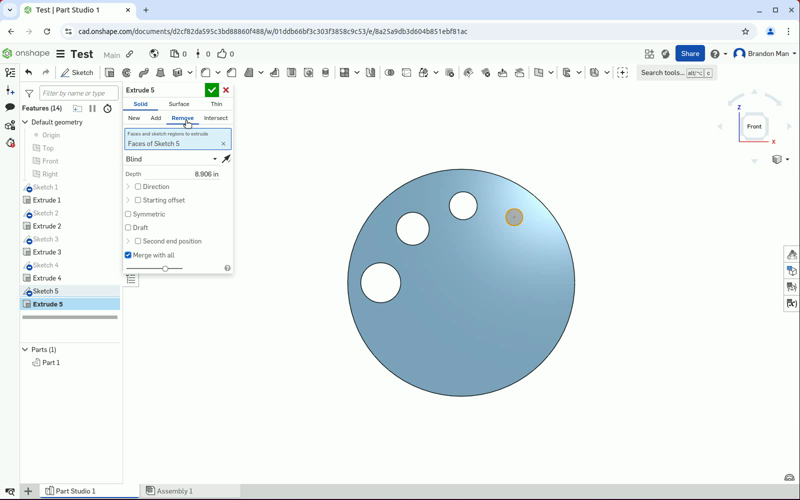
key(enter)
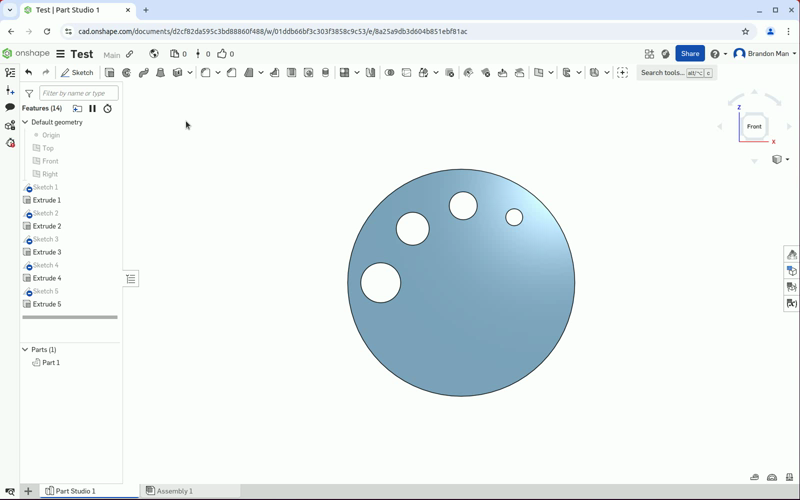
key(shift+h)
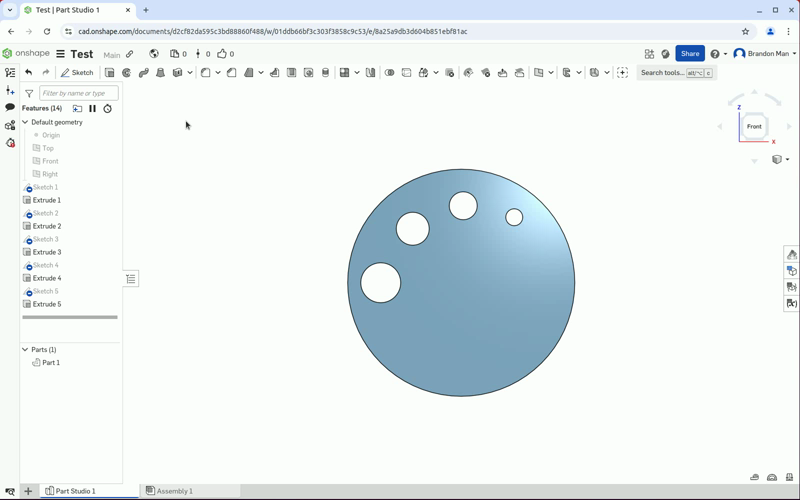
key(shift+h)
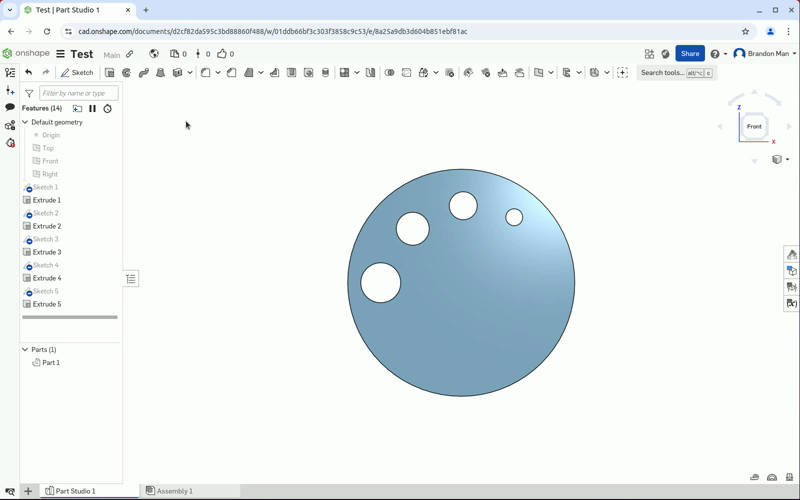
mouse_move(73, 189)
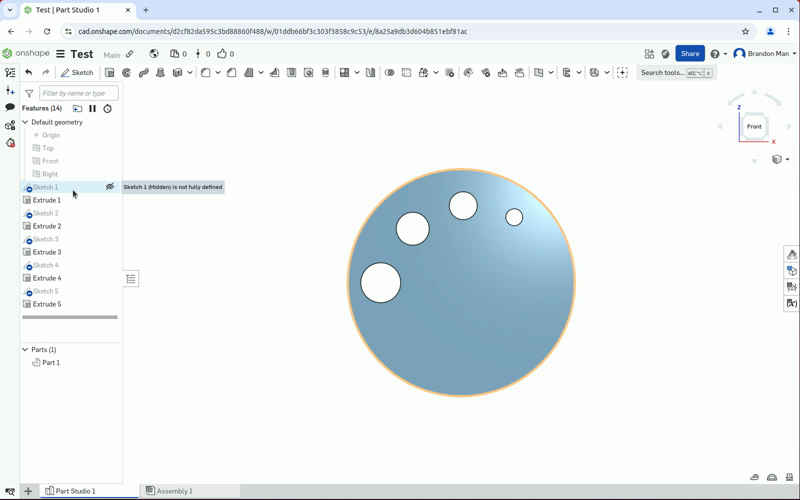
click(73, 189)
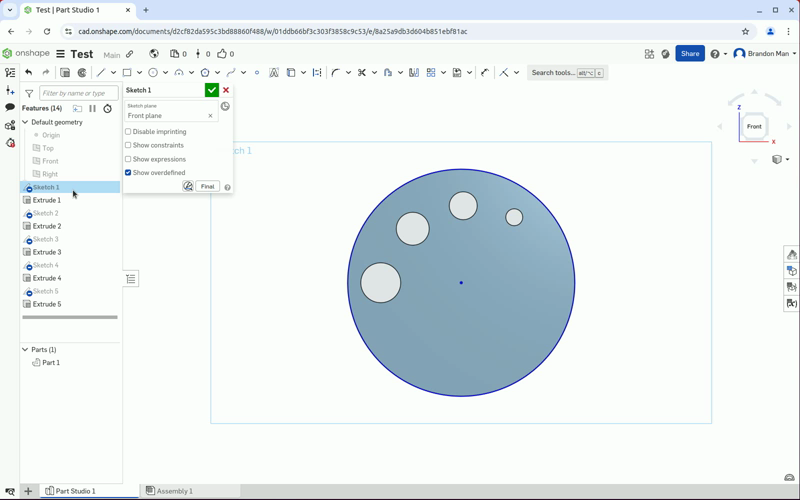
mouse_move(229, 92)
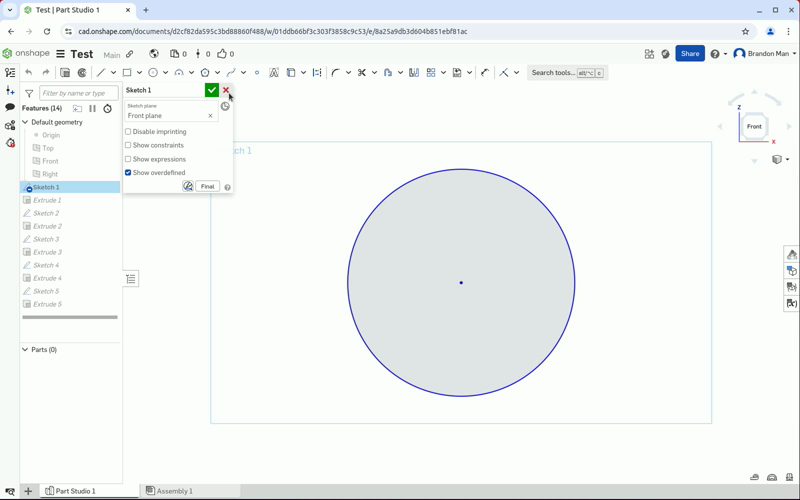
click(229, 92)
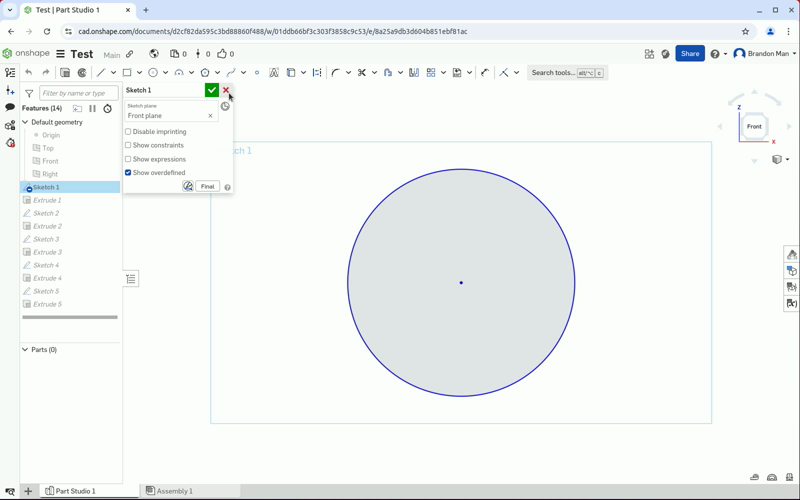
key(shift+s)
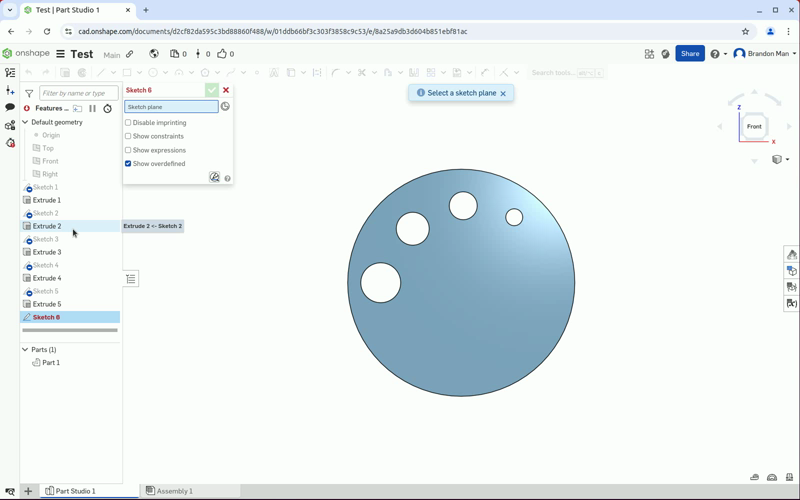
scroll(3)
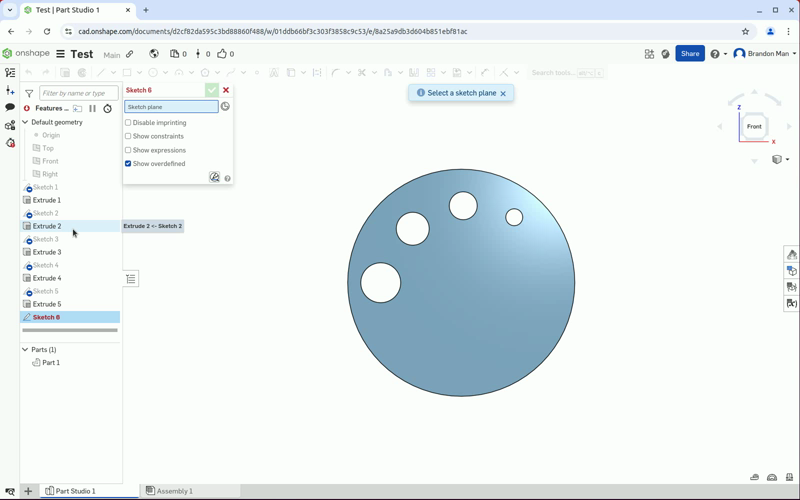
mouse_move(73, 163)
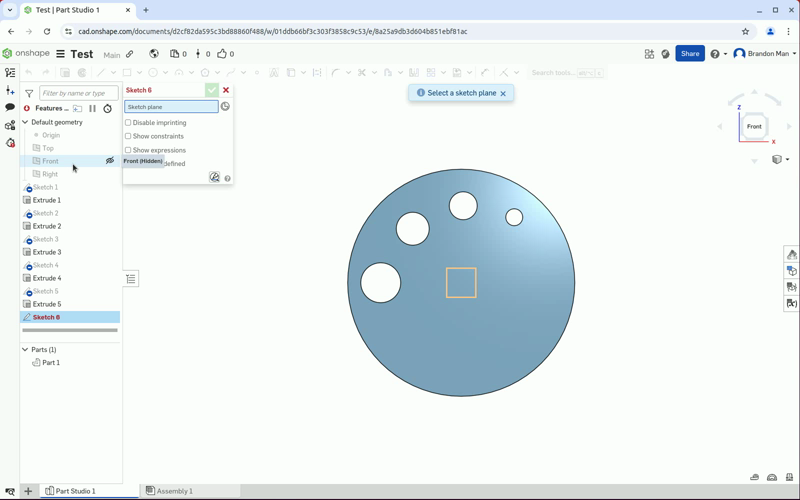
click(73, 163)
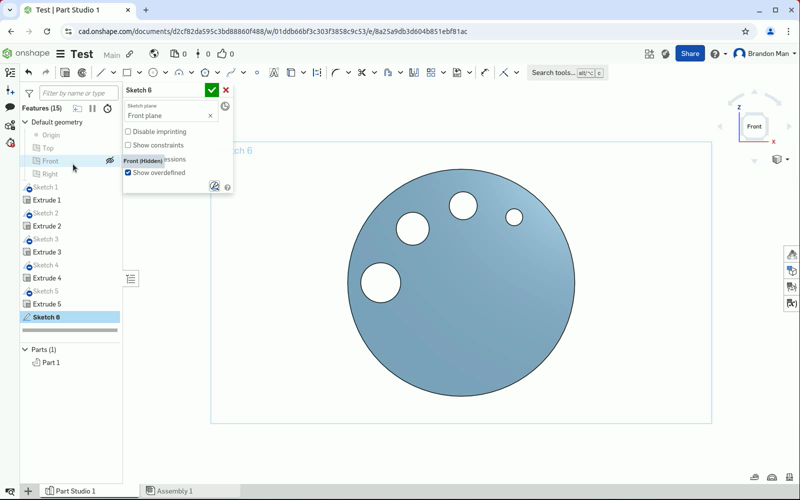
mouse_move(73, 352)
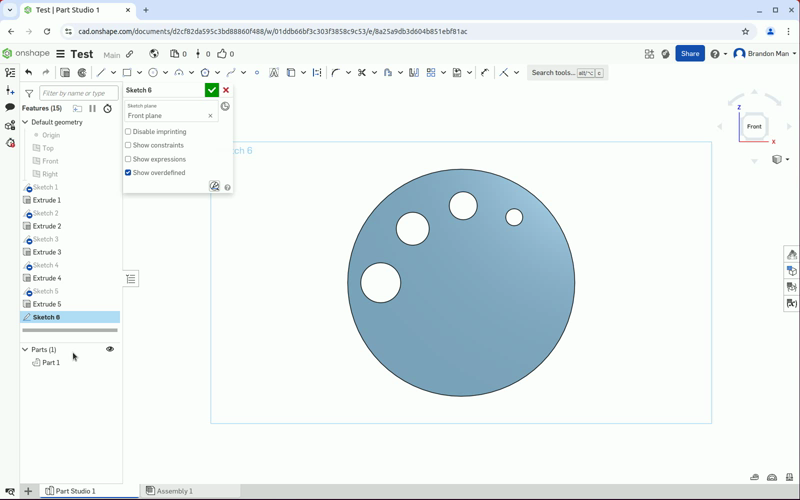
key(y)
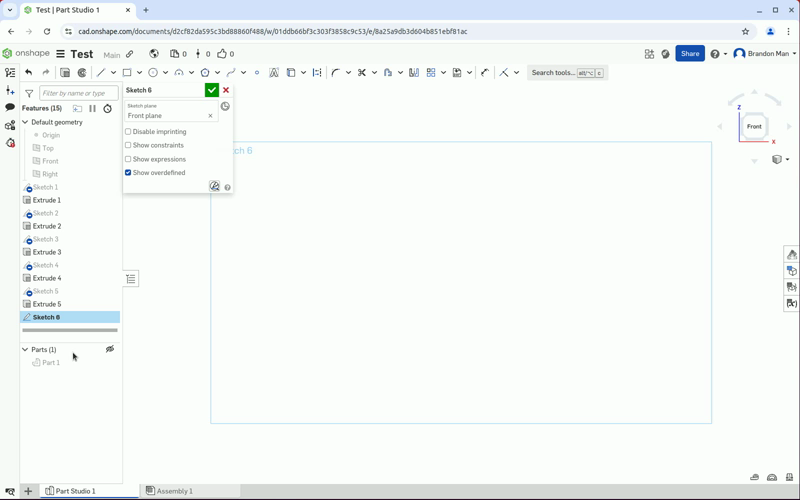
key(c)
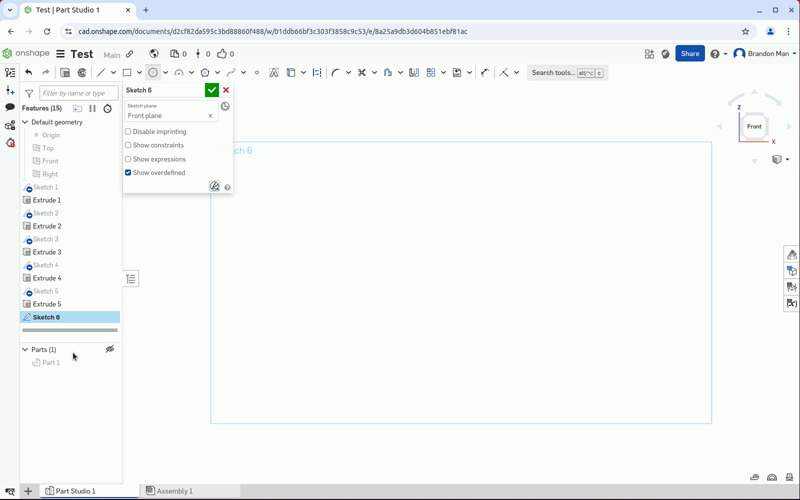
key_down(shift)
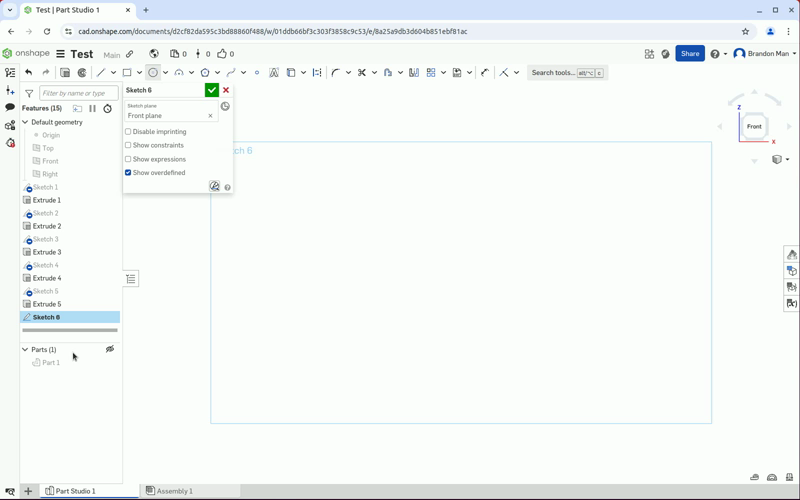
mouse_move(549, 249)
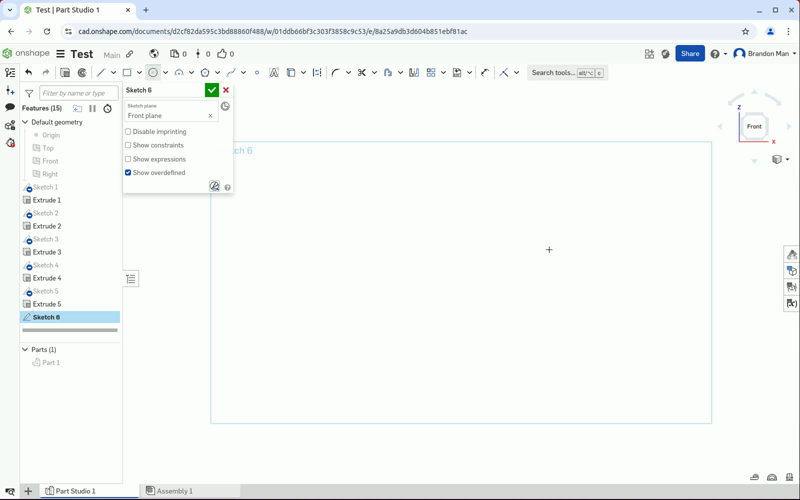
click(549, 249)
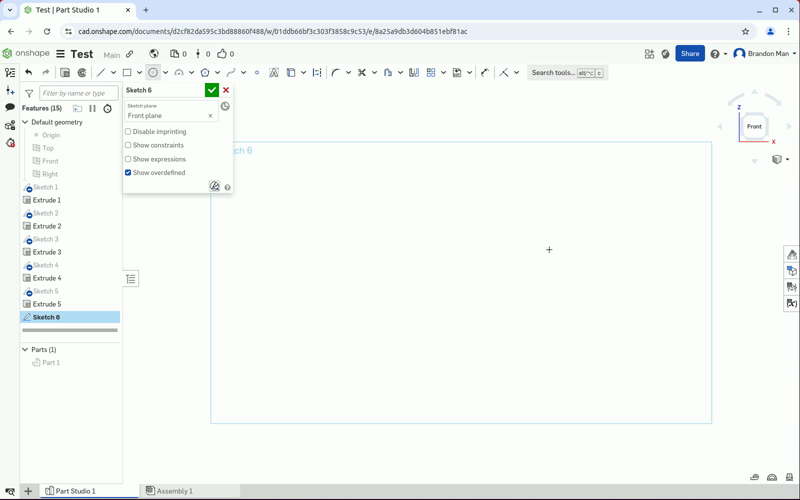
key_up(shift)
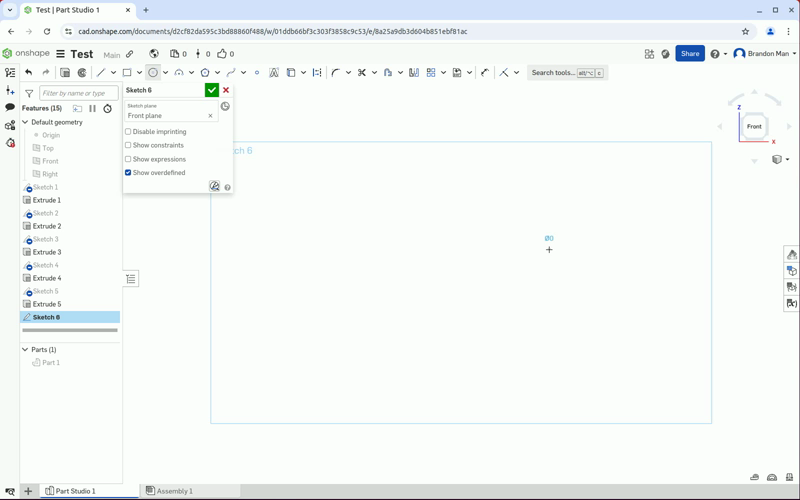
mouse_move(554, 249)
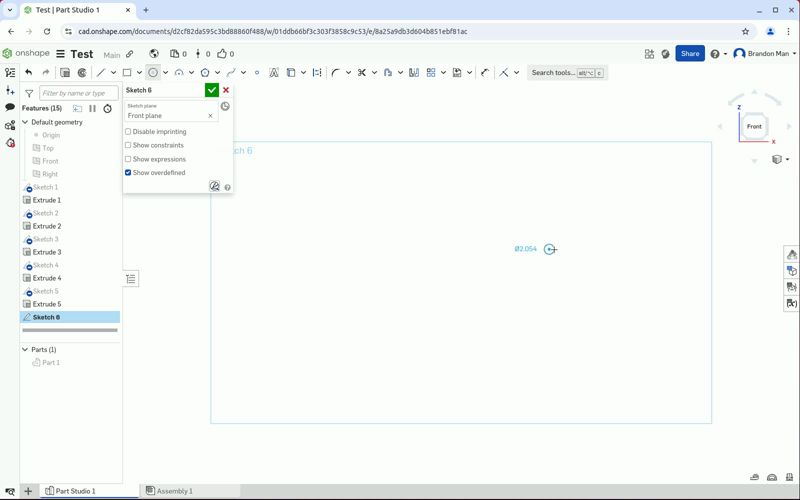
click(554, 249)
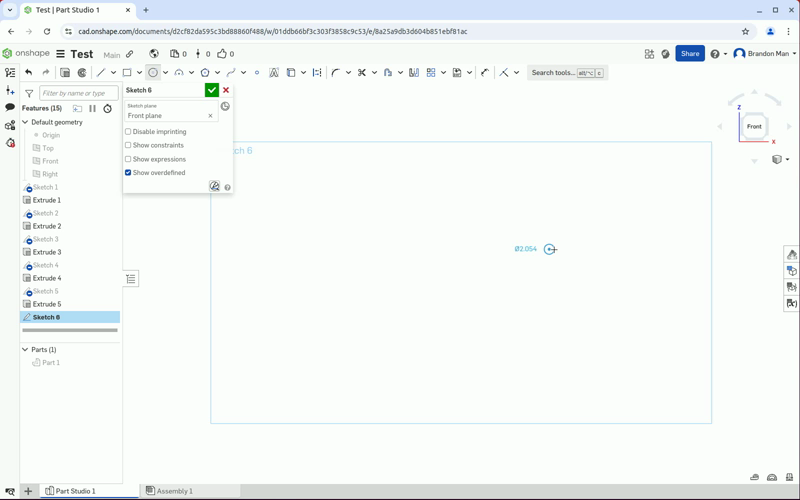
key(esc)
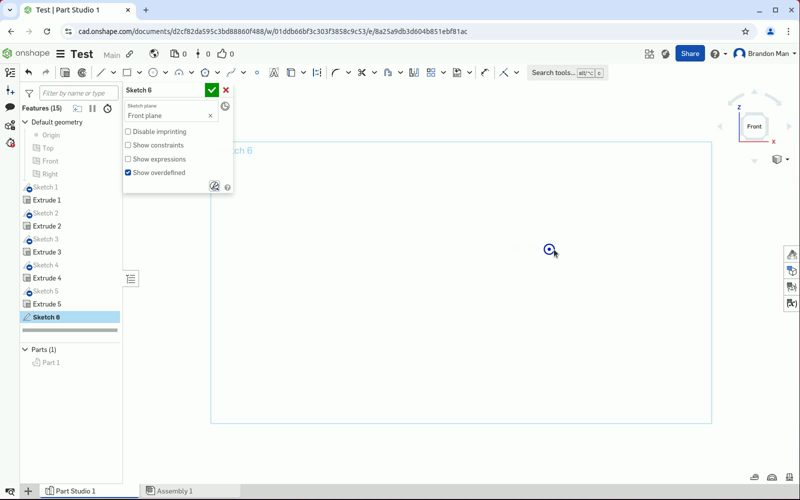
mouse_move(552, 252)
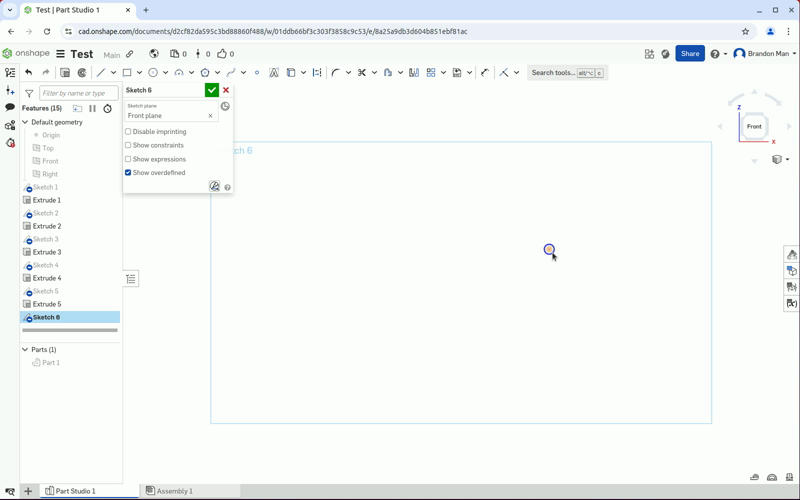
scroll(6)
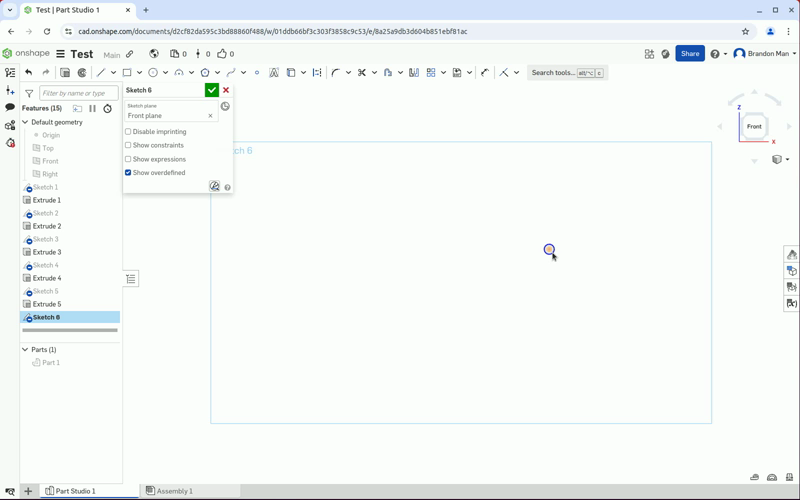
scroll(6)
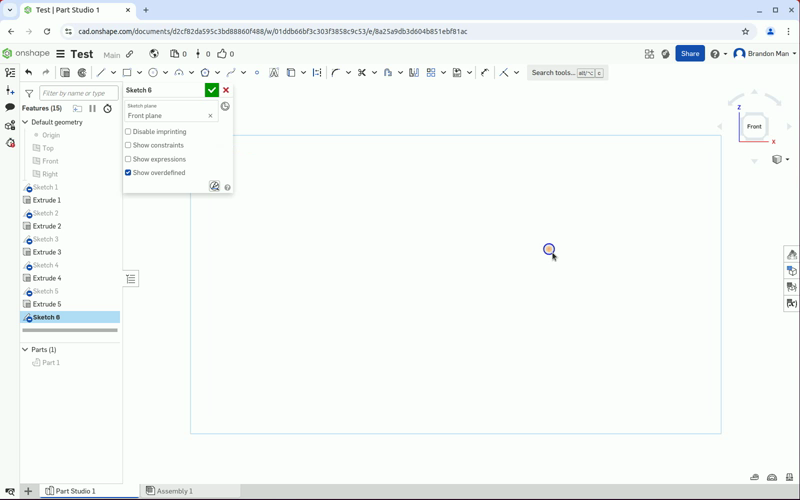
scroll(6)
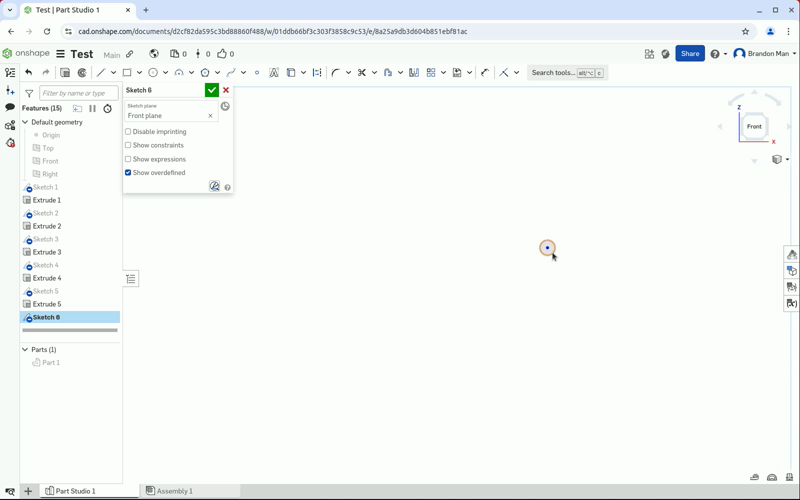
scroll(6)
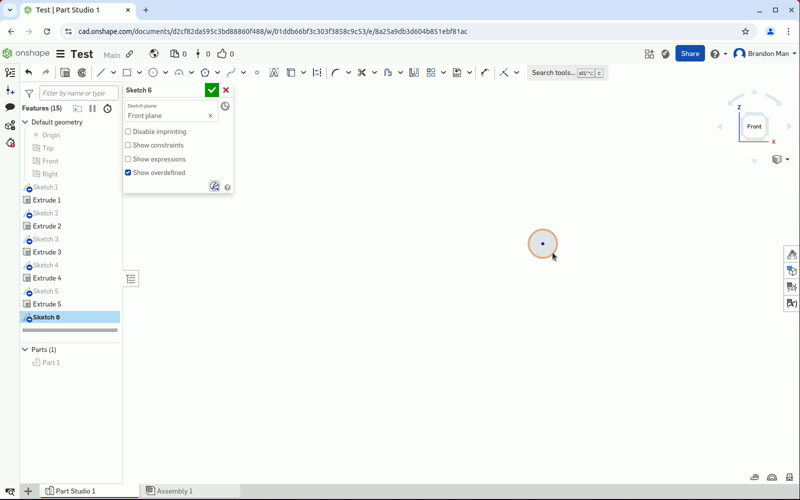
scroll(6)
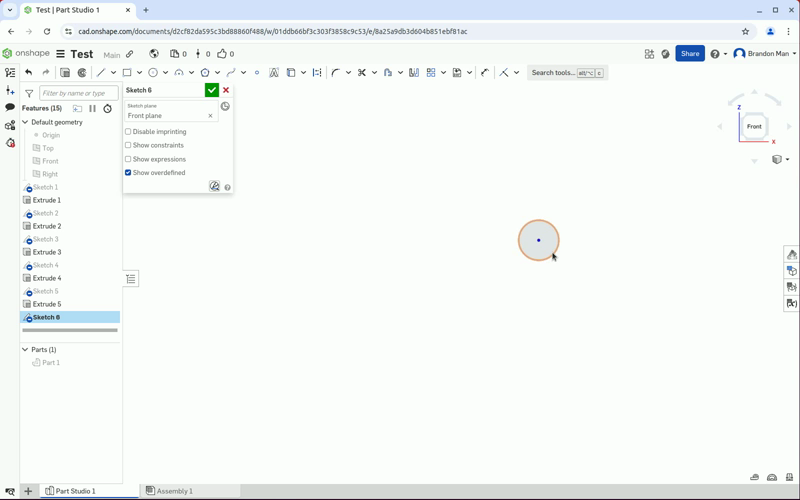
scroll(6)
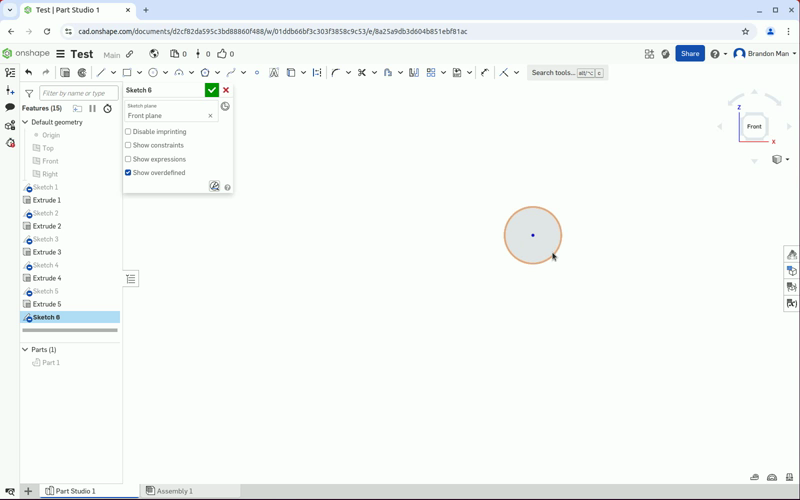
scroll(6)
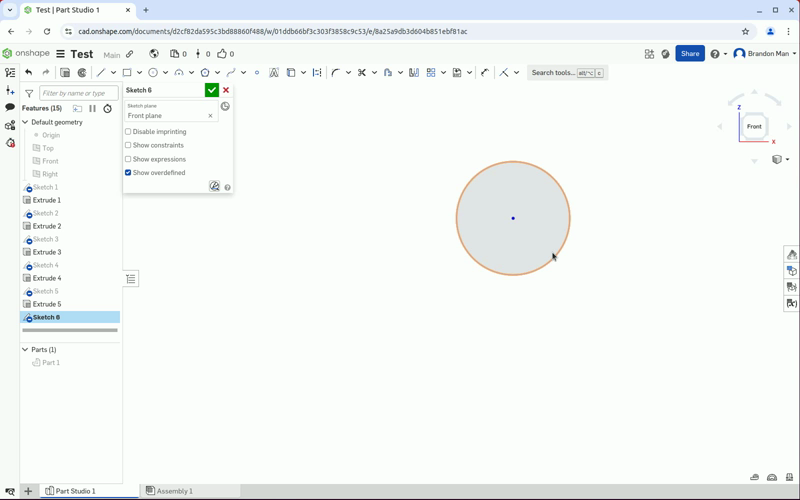
click(552, 252)
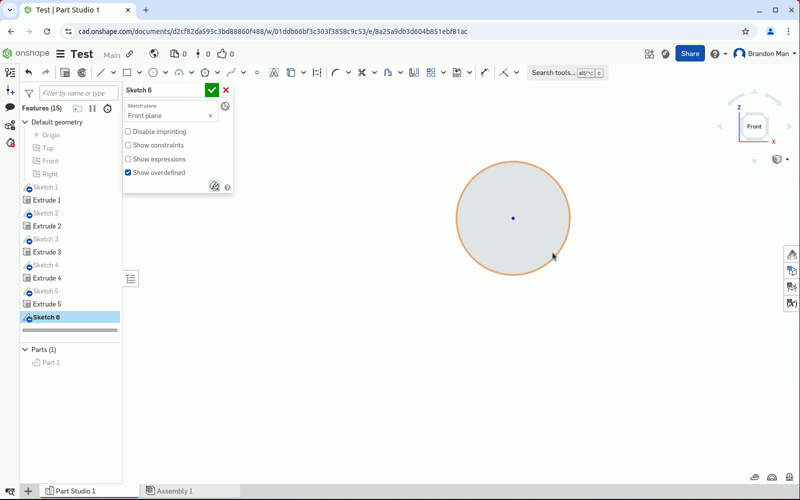
scroll(-6)
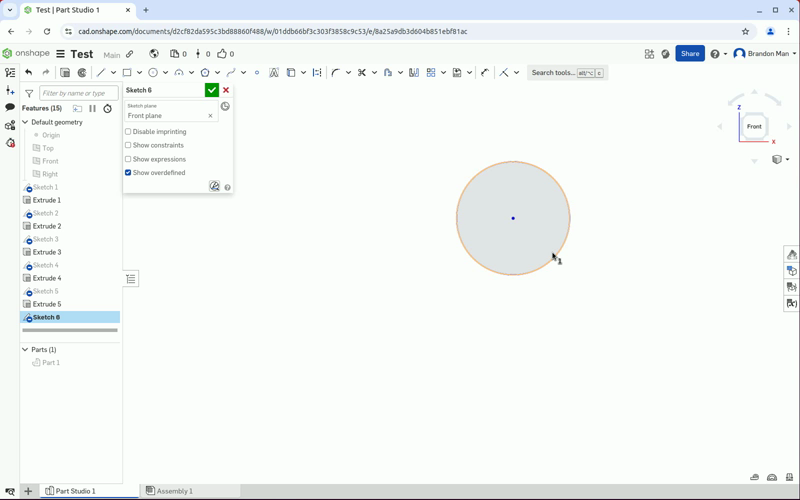
scroll(-6)
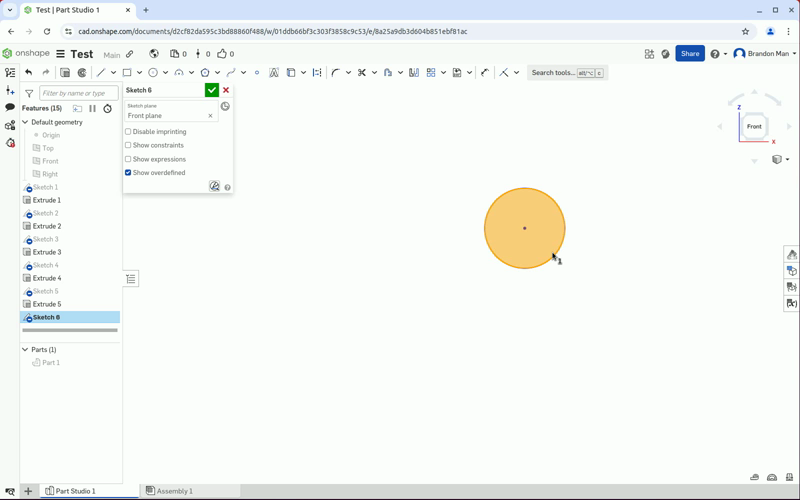
scroll(-6)
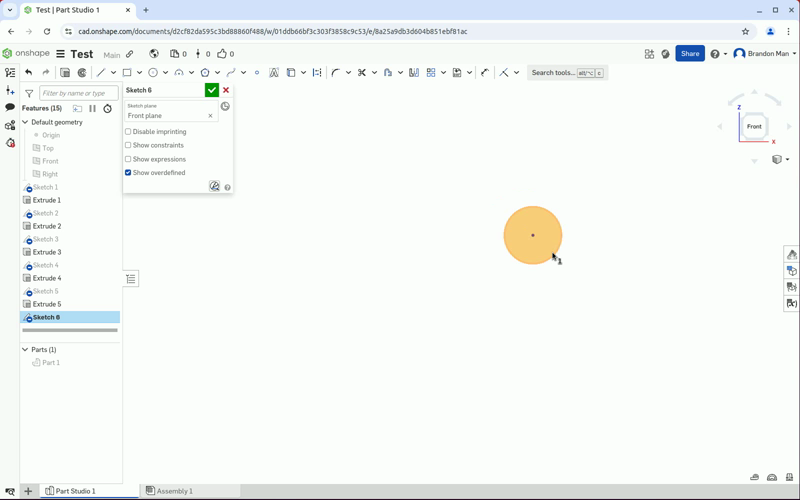
scroll(-6)
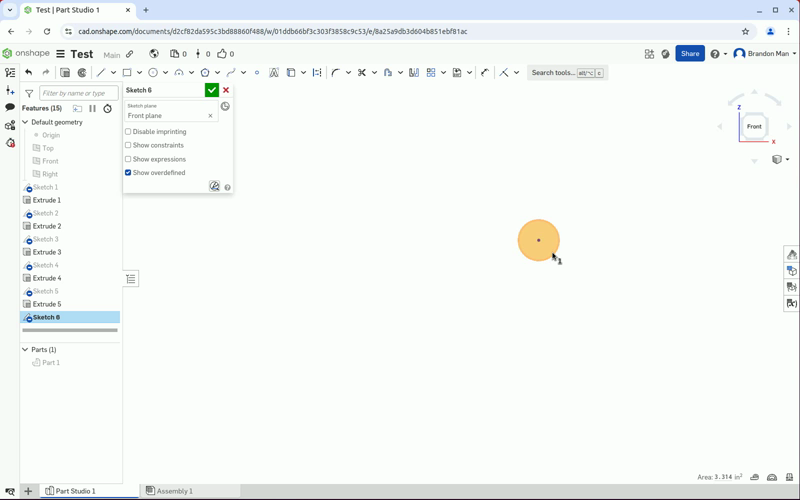
scroll(-6)
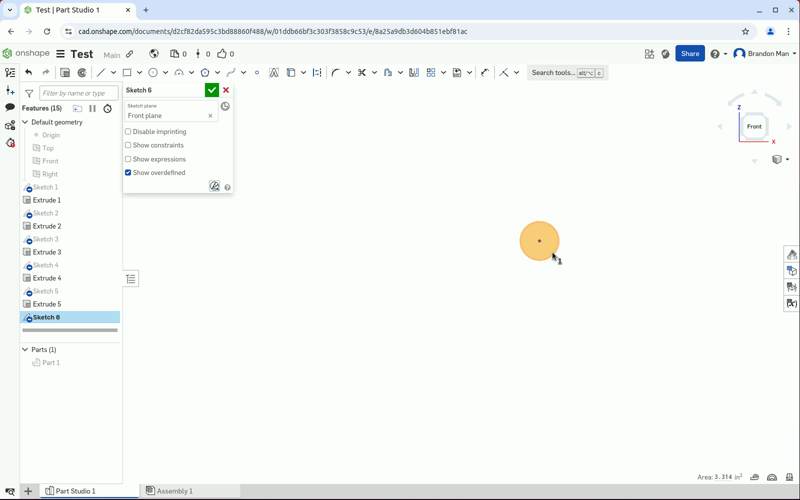
scroll(-6)
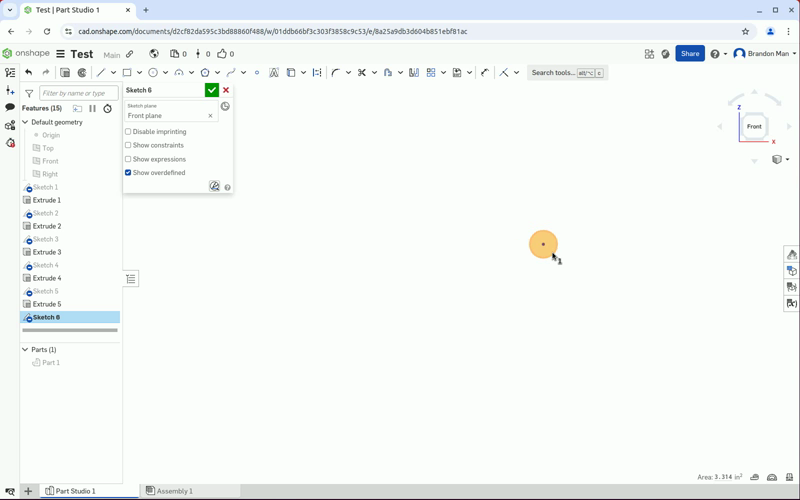
scroll(-6)
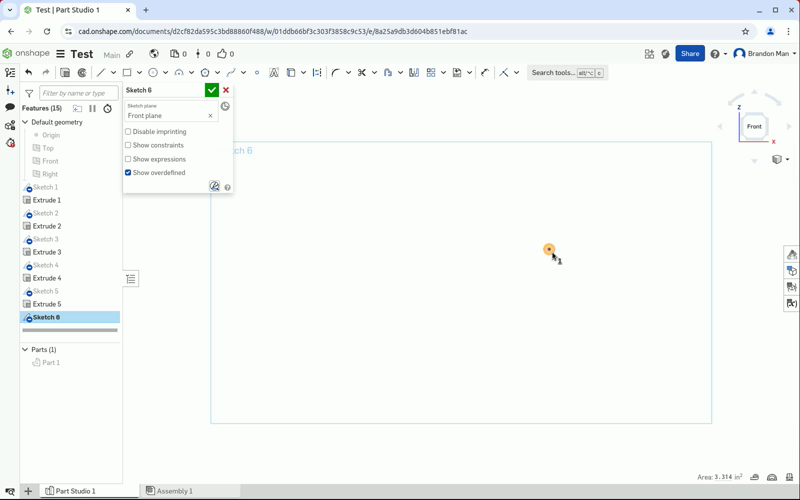
mouse_move(73, 352)
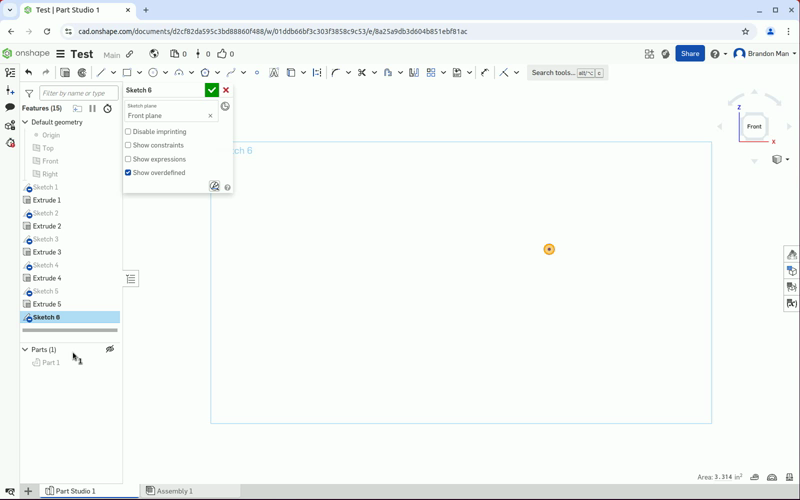
key(shift+y)
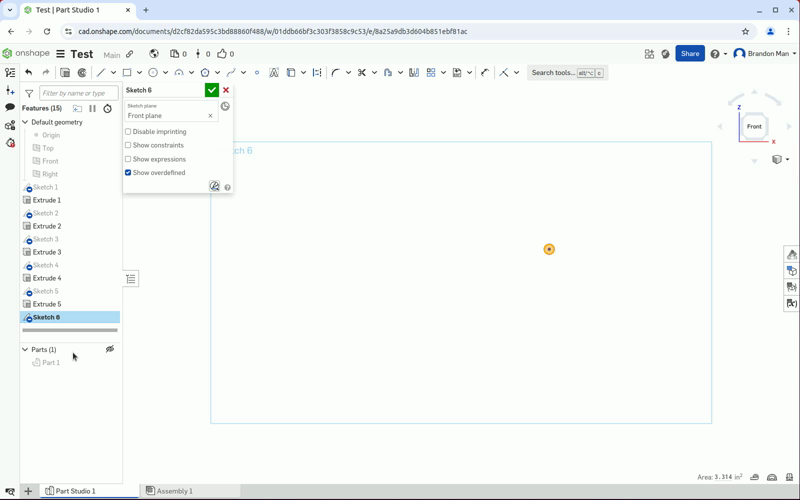
key(shift+e)
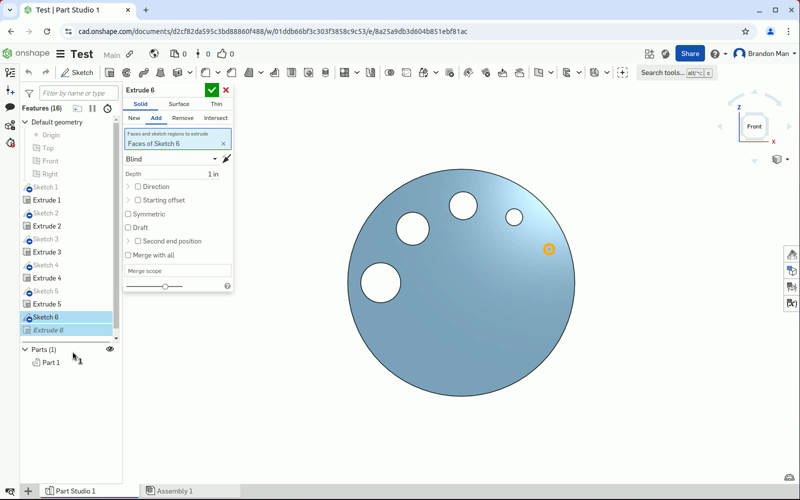
mouse_move(143, 106)
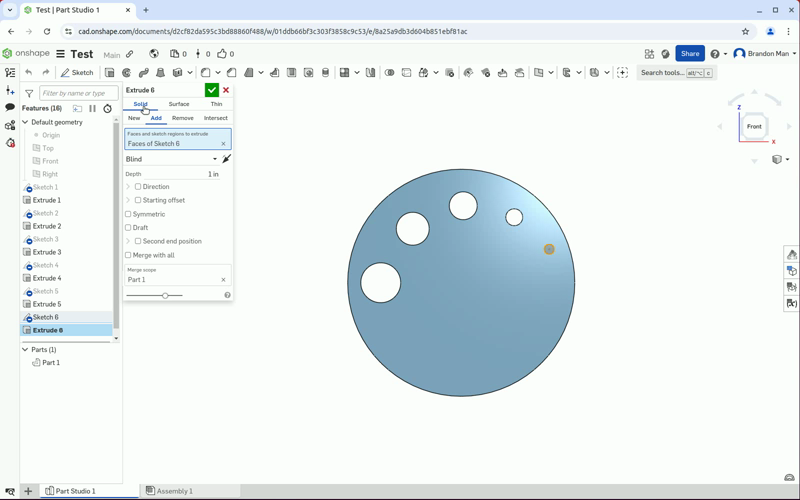
click(143, 106)
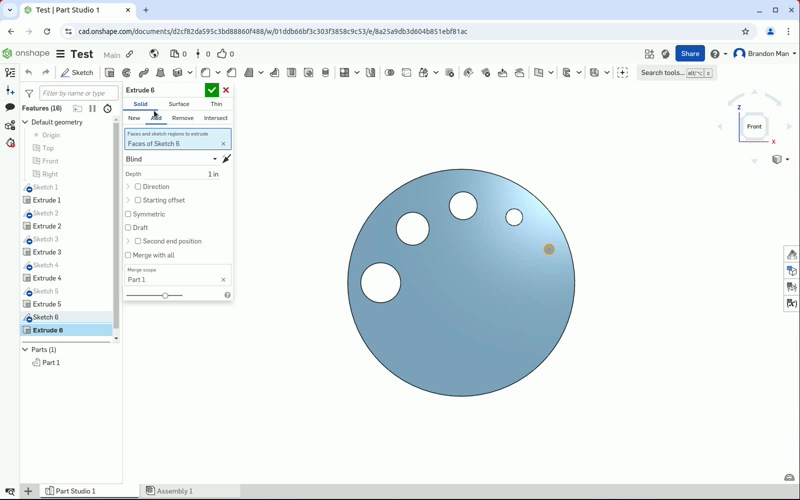
mouse_move(186, 120)
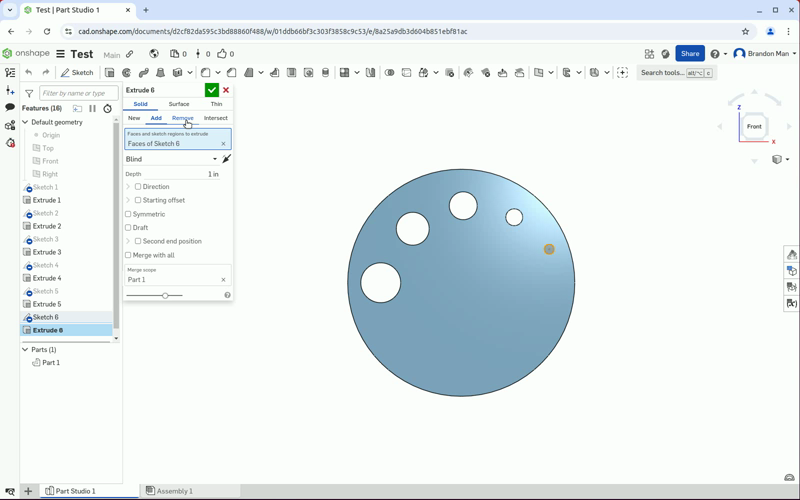
click(186, 120)
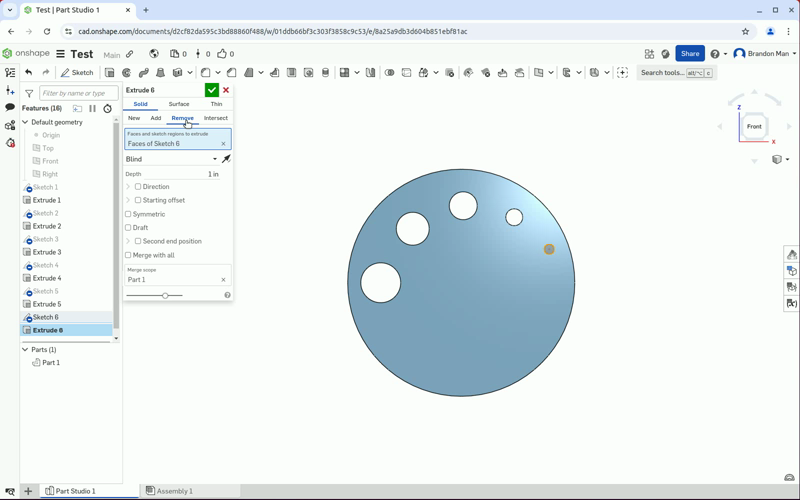
key(tab, 4)
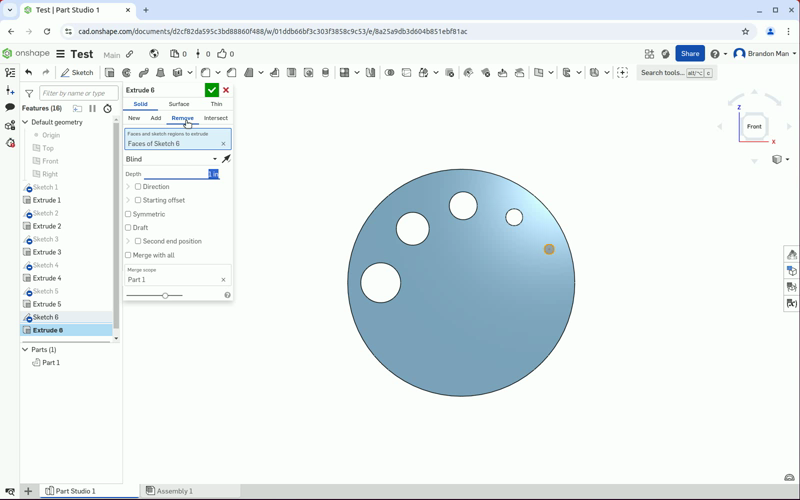
text(8.906)
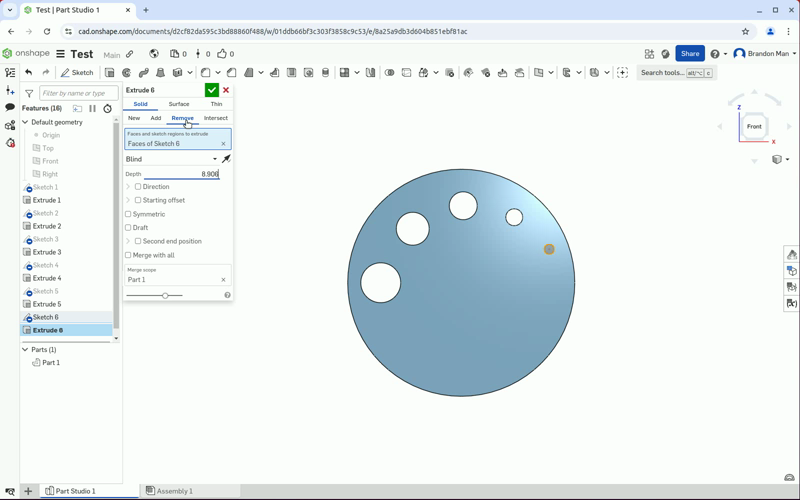
key(tab, 6)
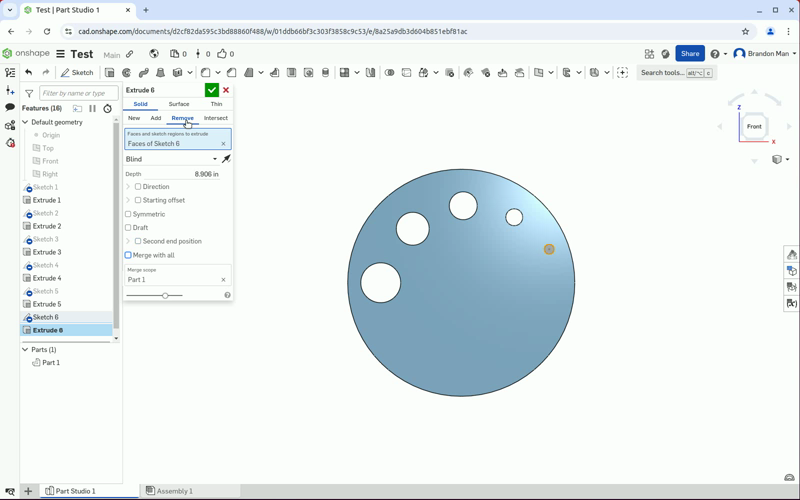
key(space)
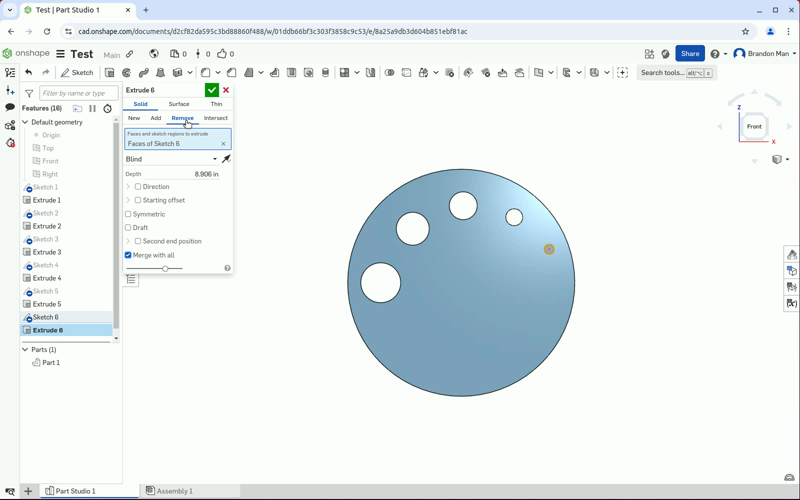
key(enter)
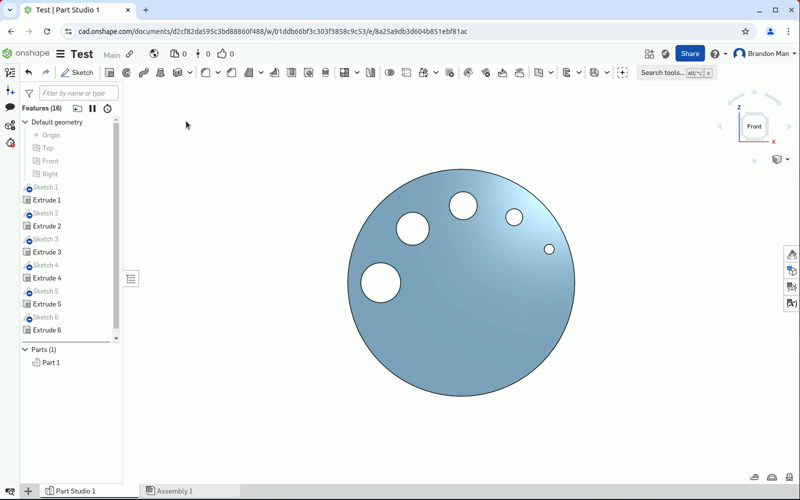
key(shift+h)
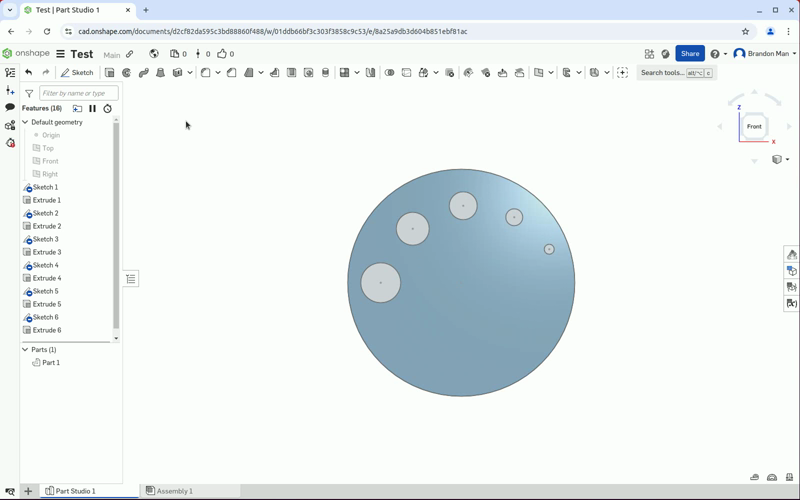
key(shift+h)
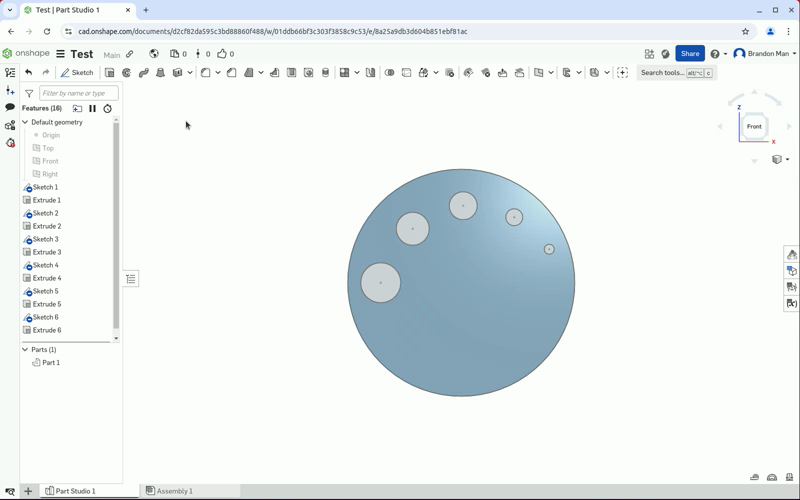
key(shift+7)
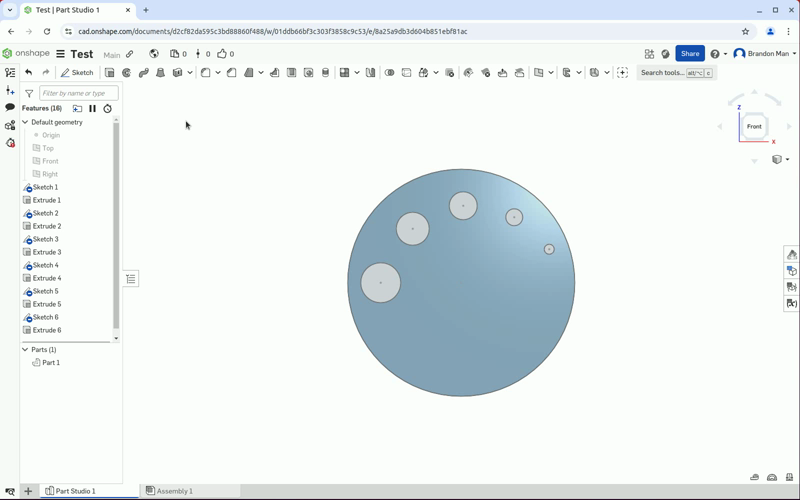
key(left, 2)
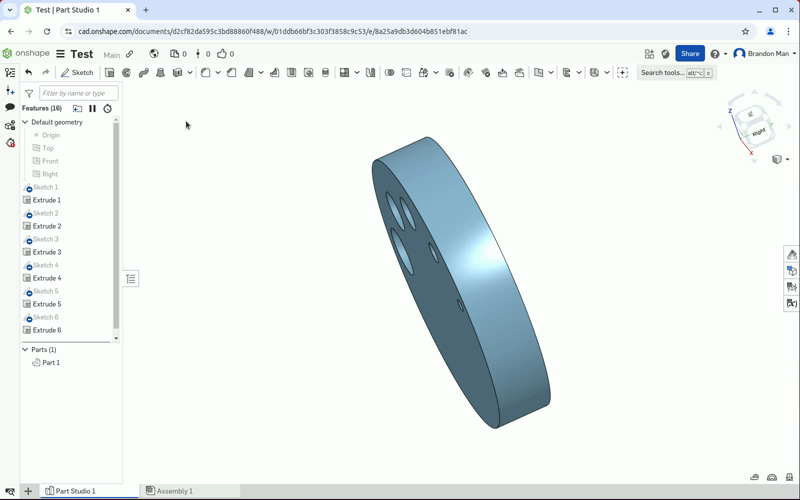
key(down, 2)
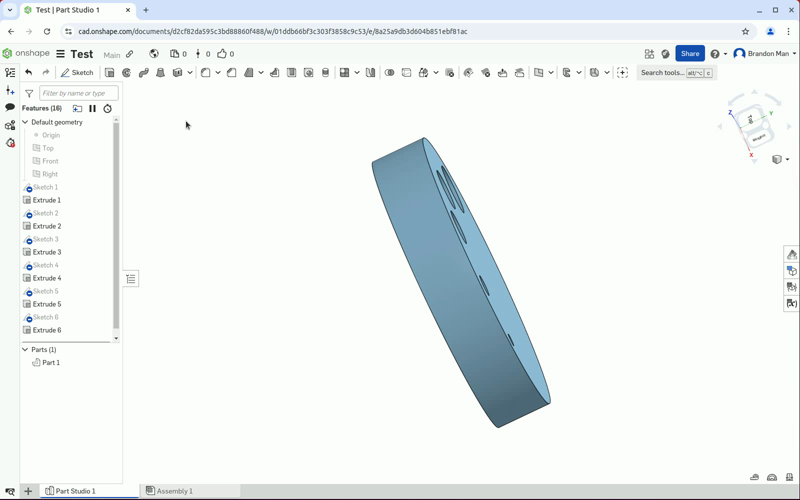
key(up, 2)
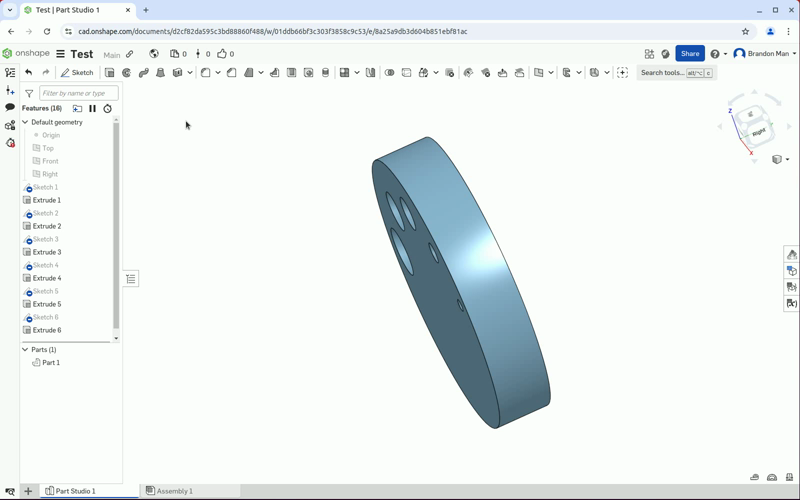
key(right, 2)
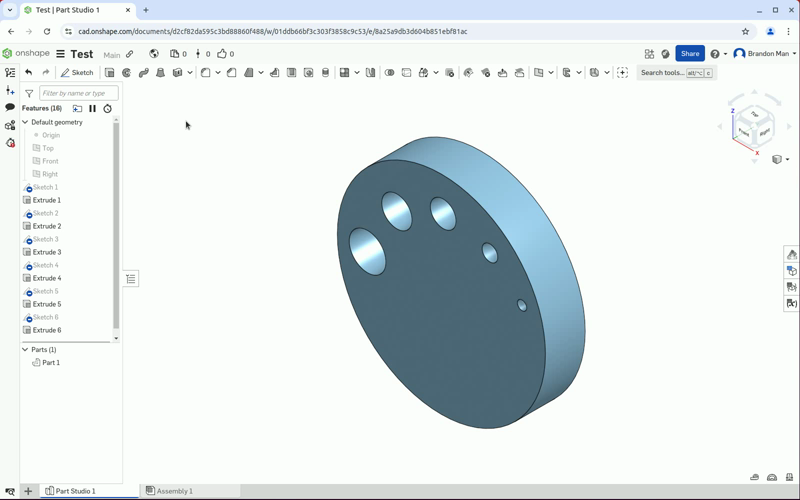
mouse_move(69, 189)
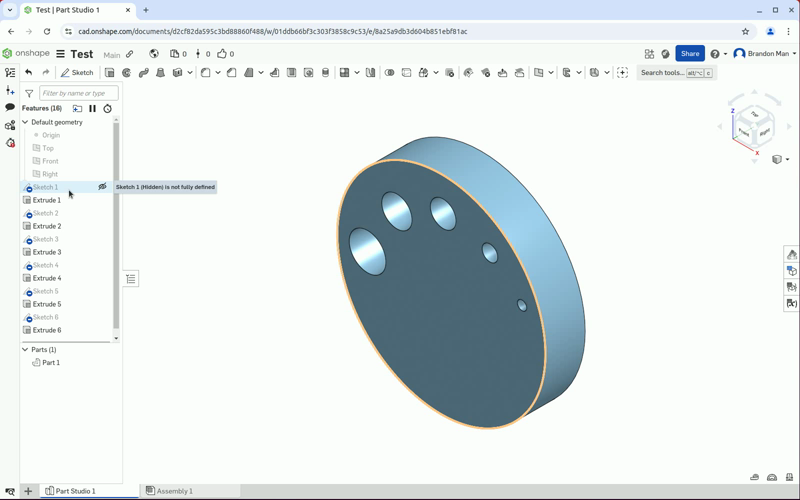
click(69, 189)